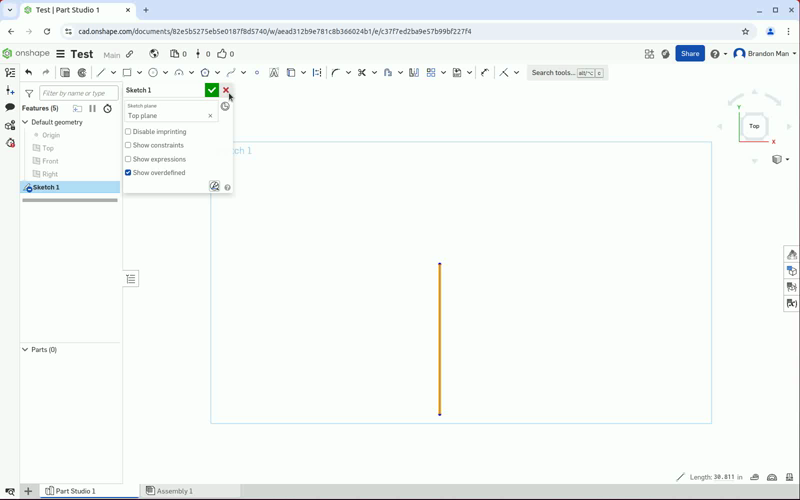
key(shift+h)
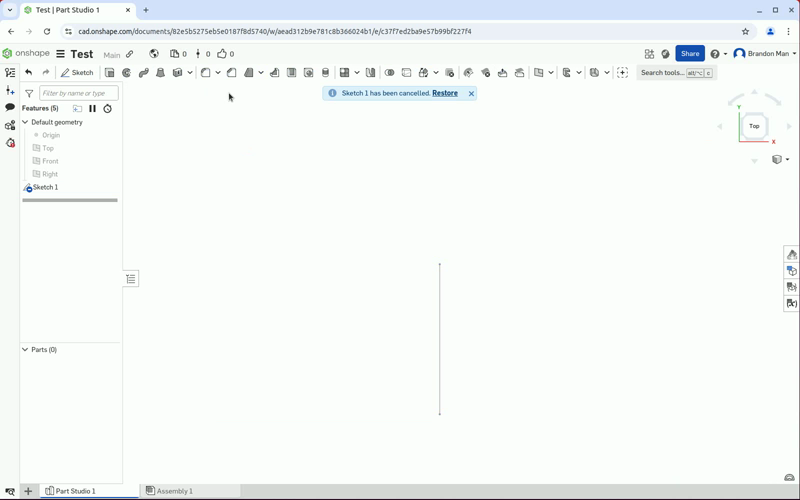
key(shift+s)
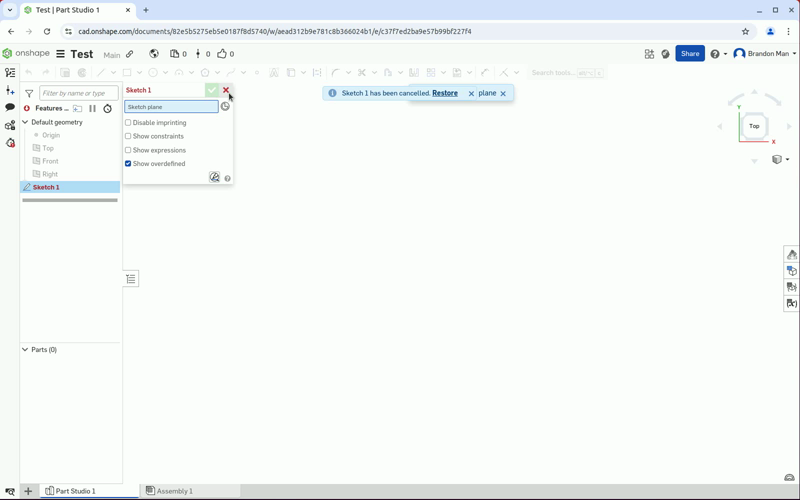
mouse_move(73, 150)
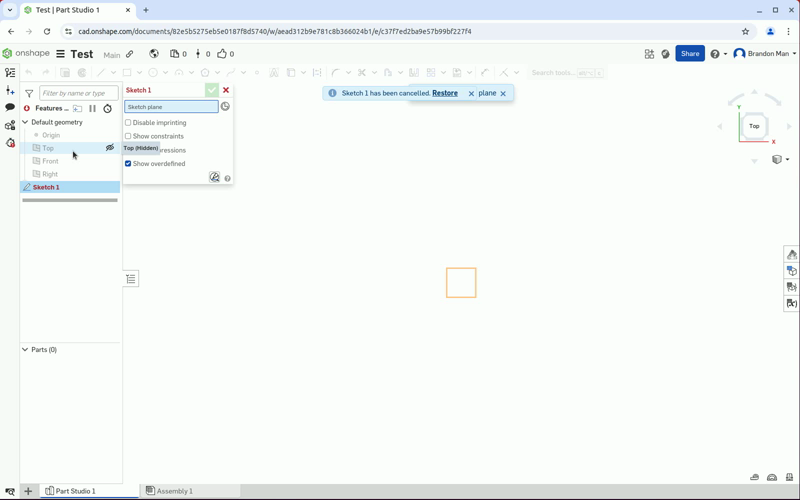
click(73, 150)
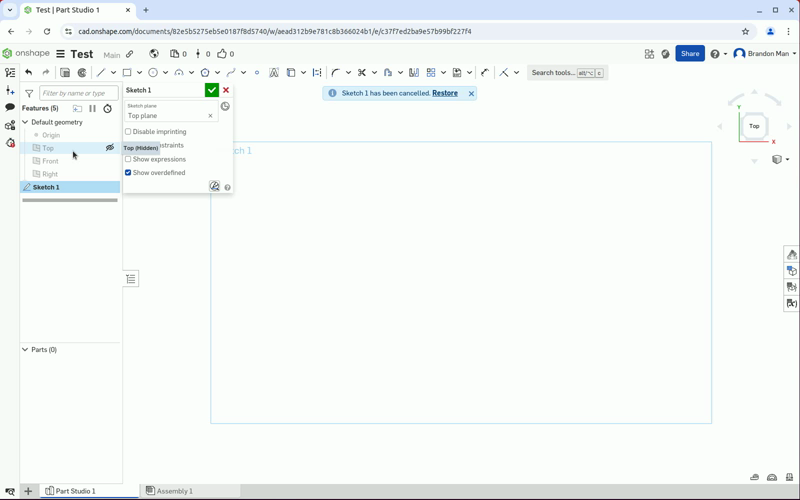
mouse_move(73, 352)
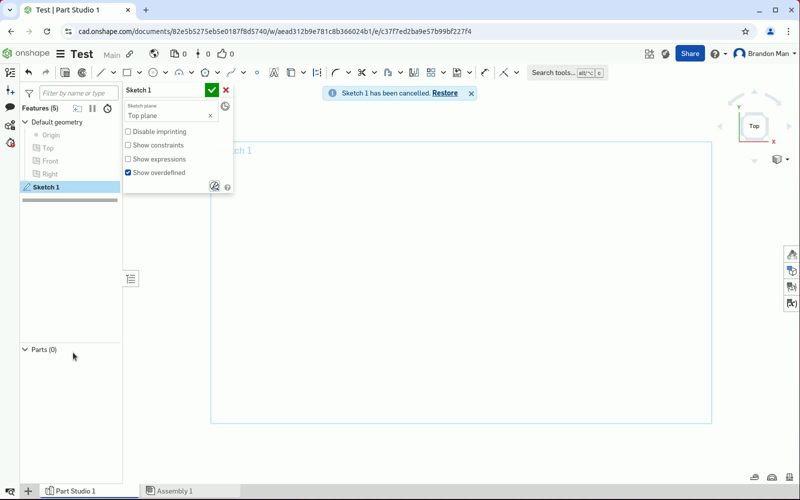
key(y)
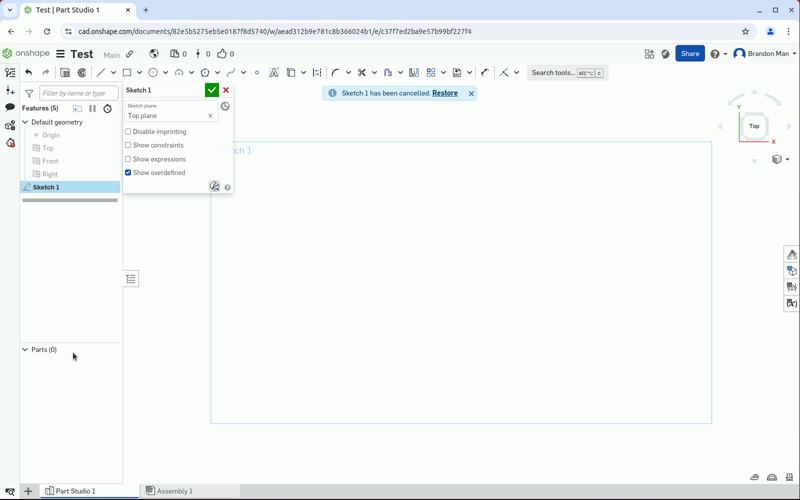
key(l)
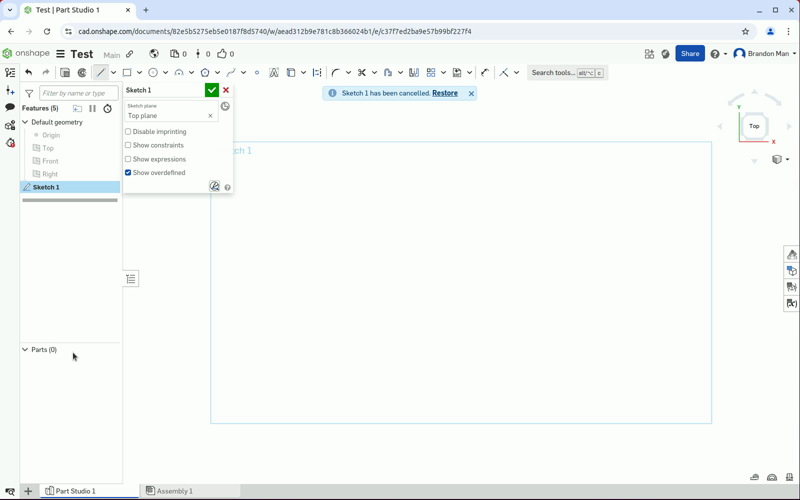
key_down(shift)
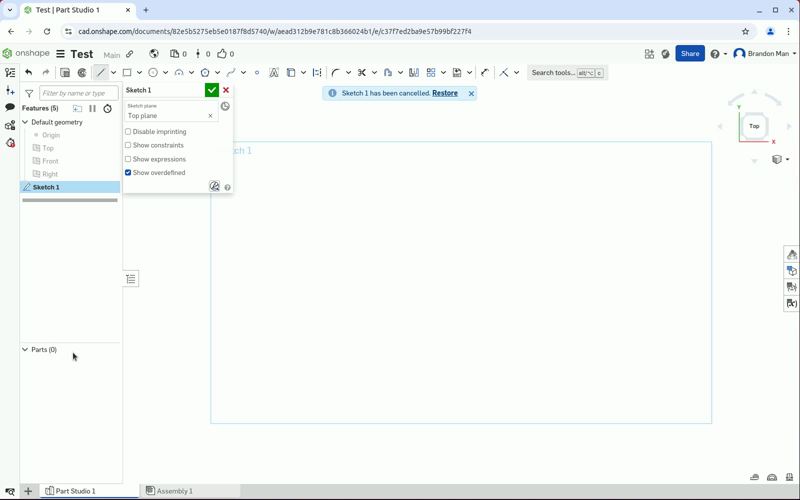
mouse_move(460, 282)
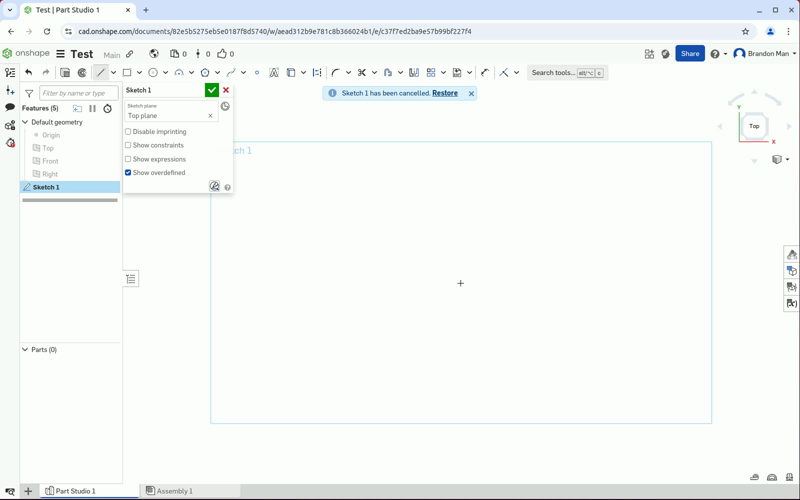
click(460, 282)
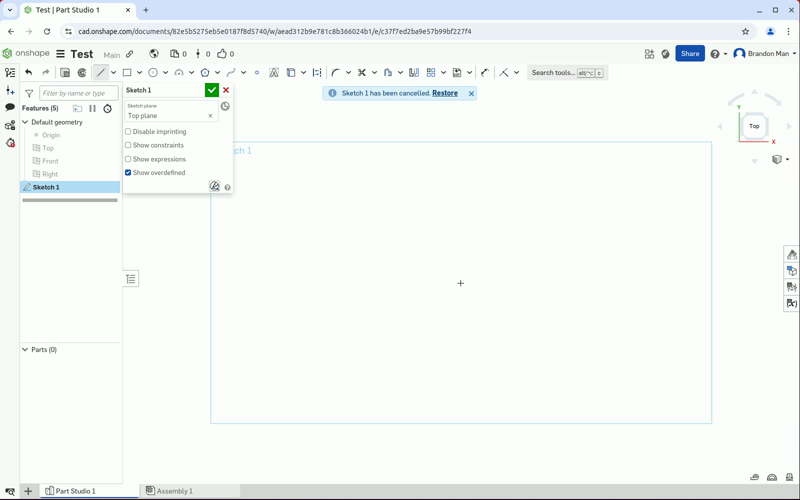
key_up(shift)
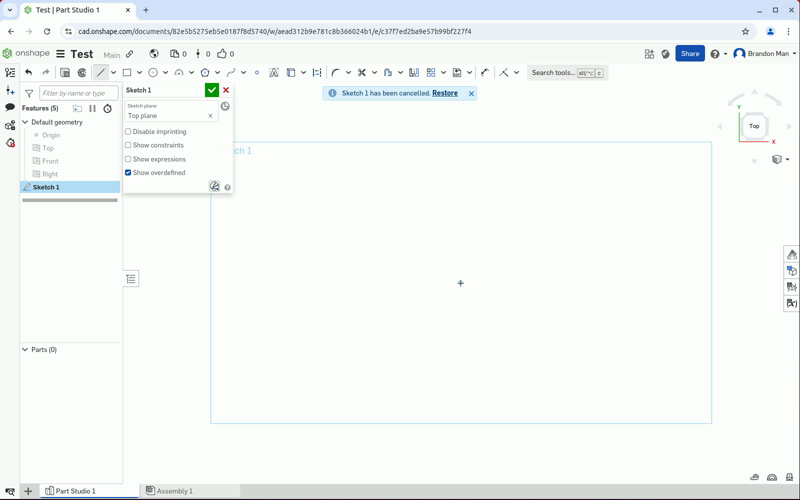
key_down(shift)
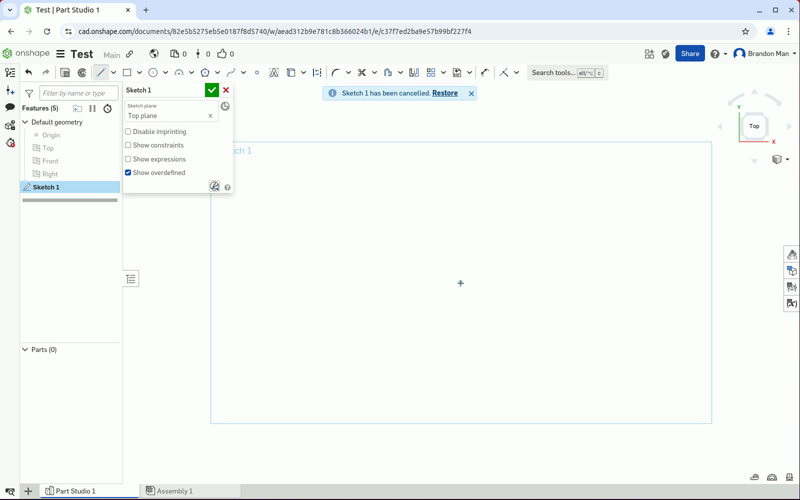
mouse_move(490, 282)
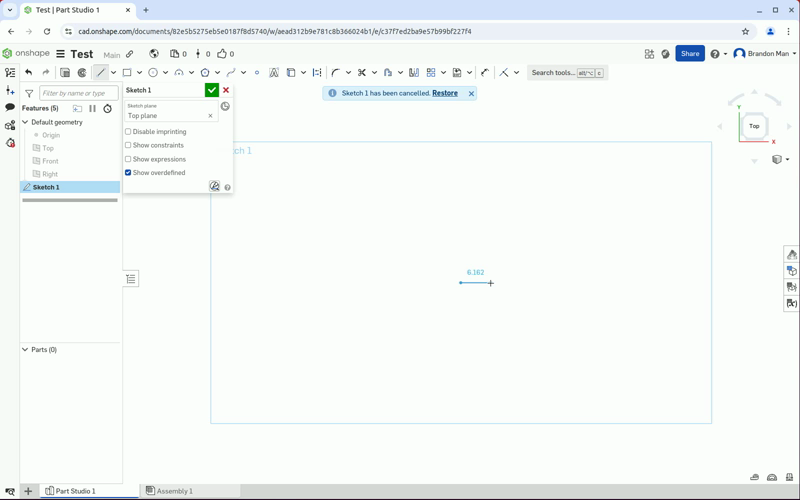
mouse_move(477, 282)
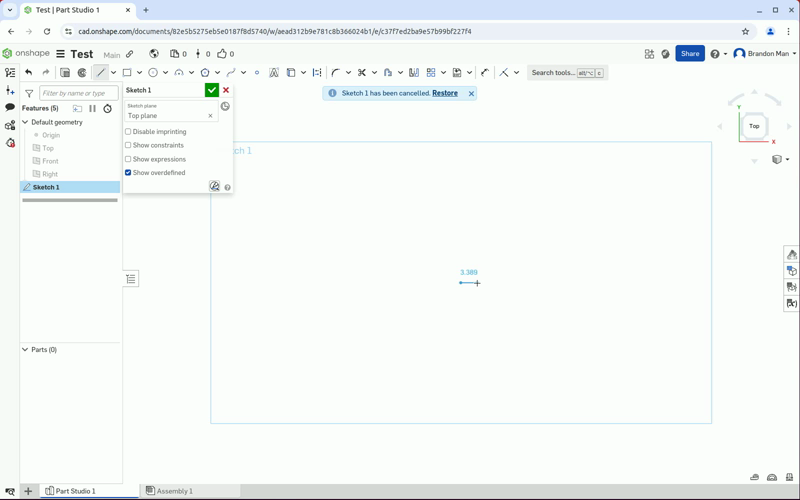
click(477, 282)
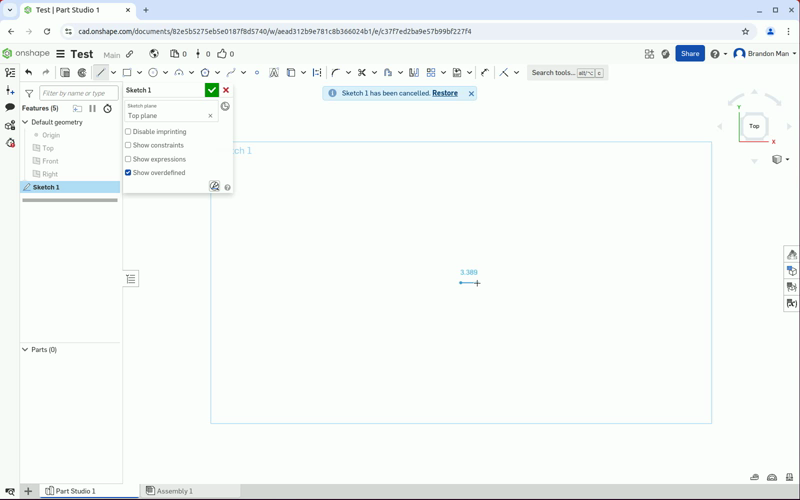
key_up(shift)
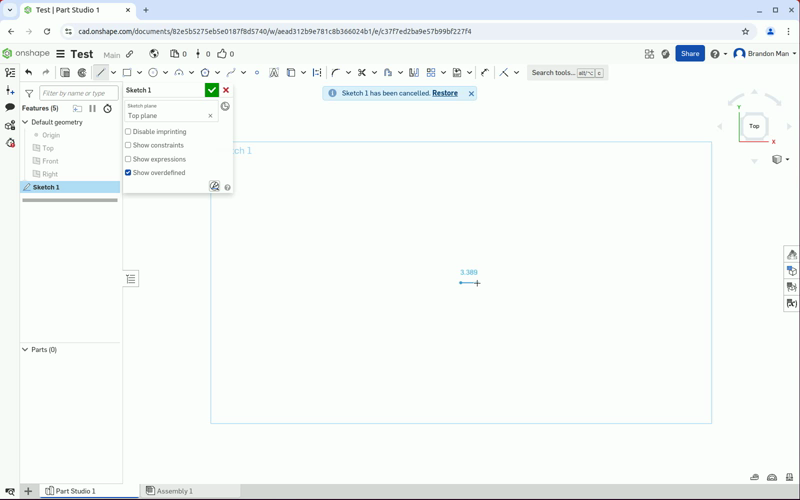
key_down(shift)
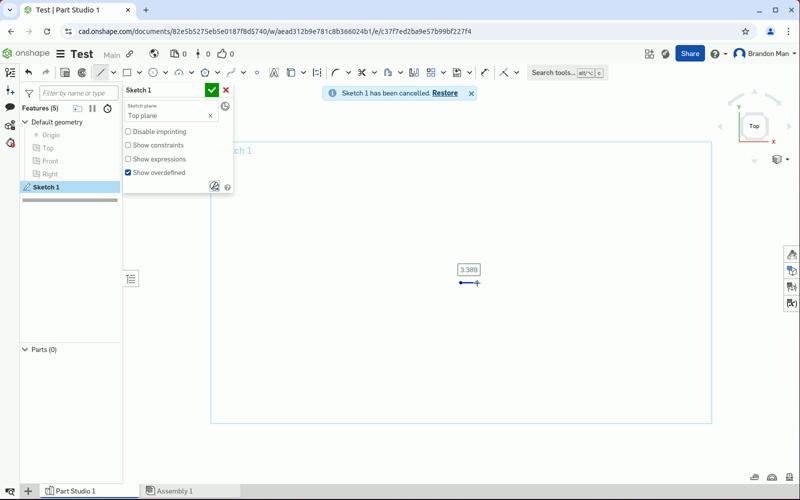
mouse_move(507, 282)
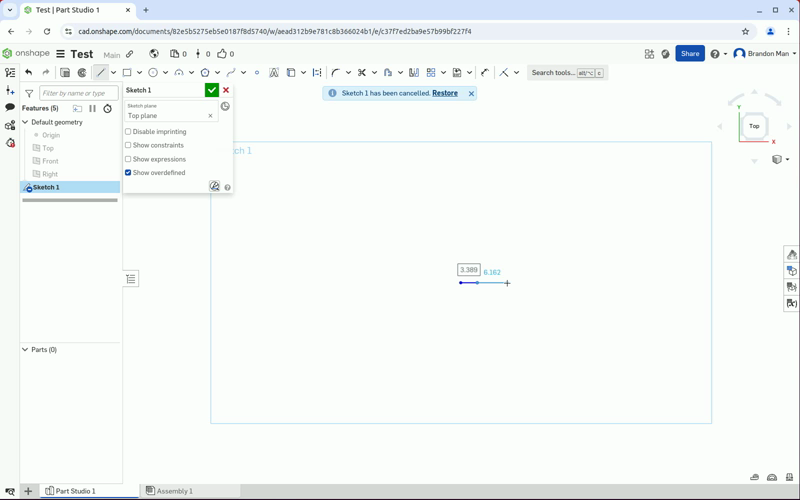
mouse_move(477, 237)
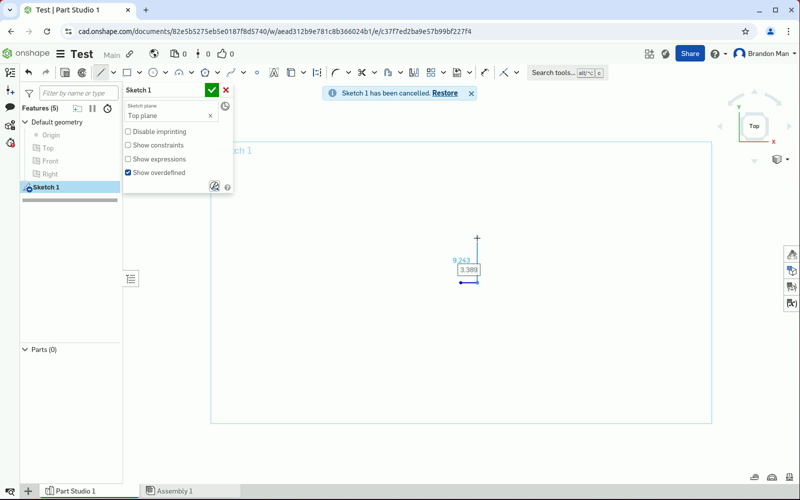
click(477, 237)
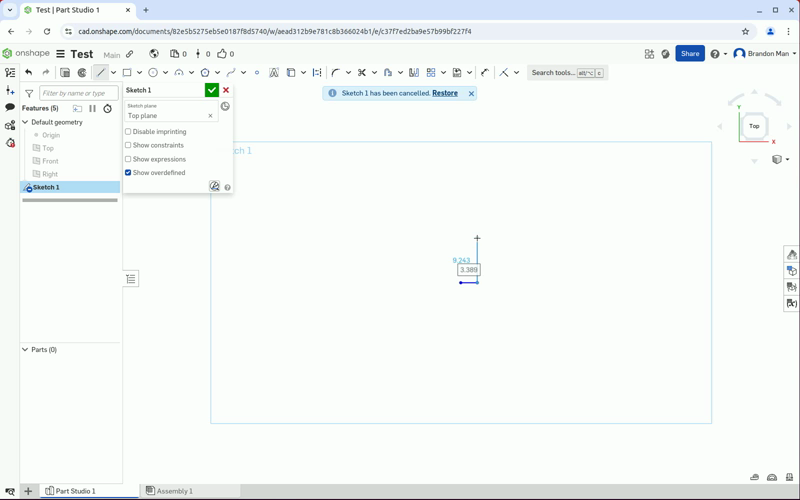
key_up(shift)
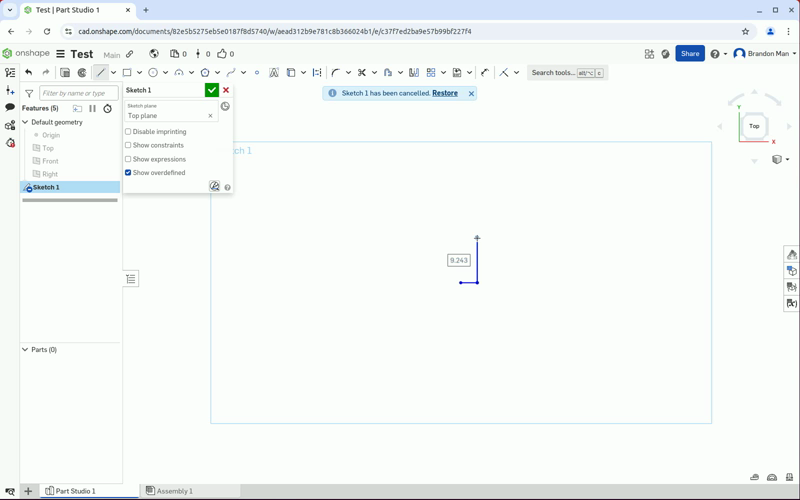
key_down(shift)
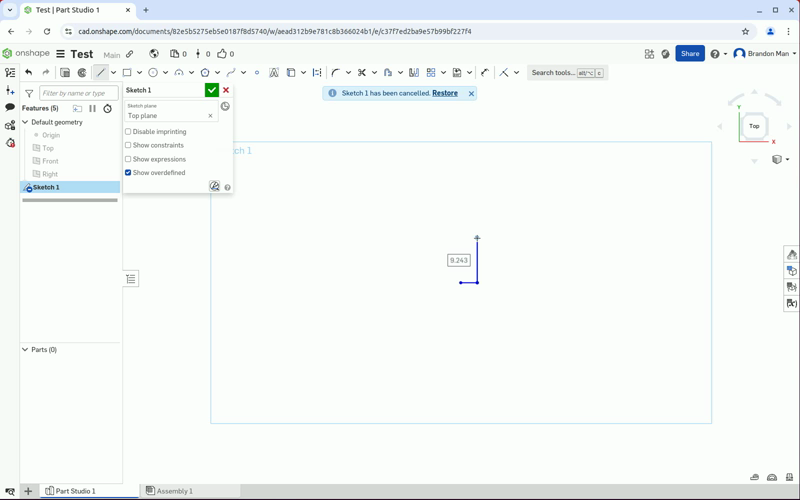
mouse_move(507, 237)
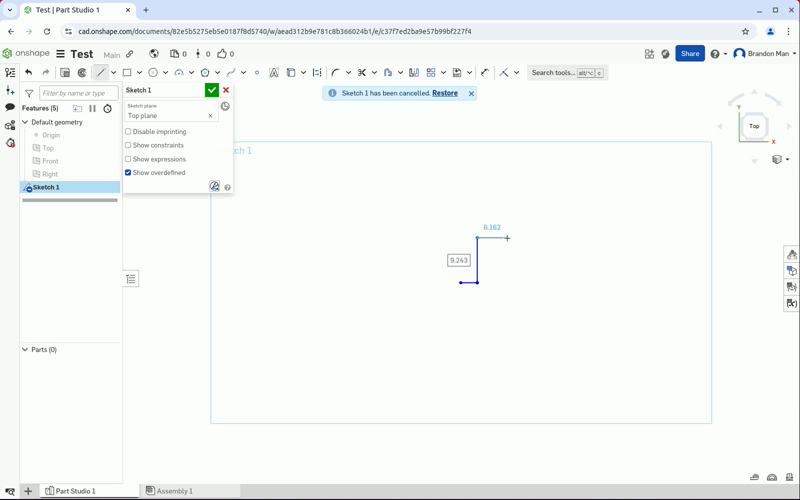
mouse_move(460, 237)
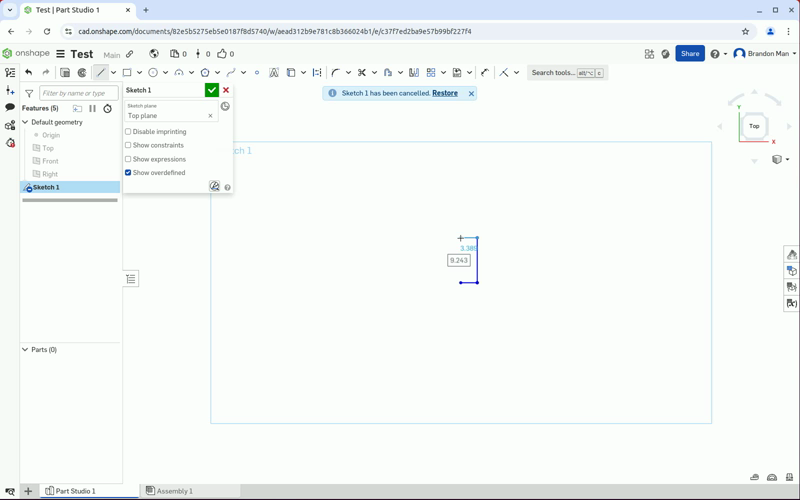
click(460, 237)
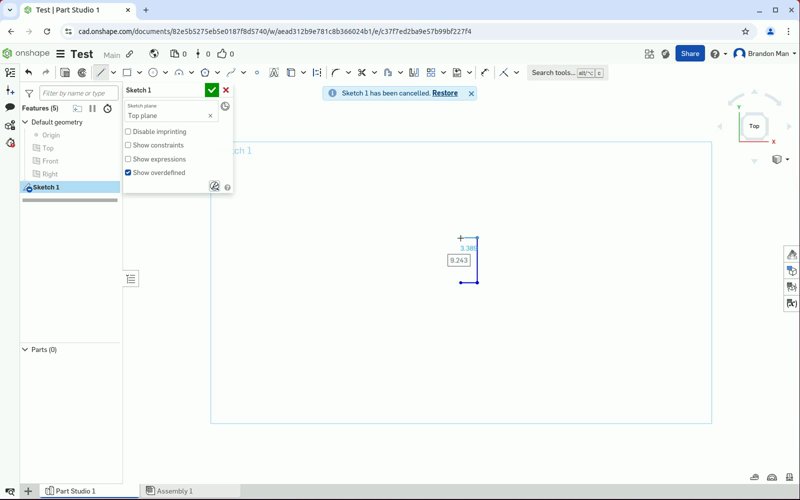
key_up(shift)
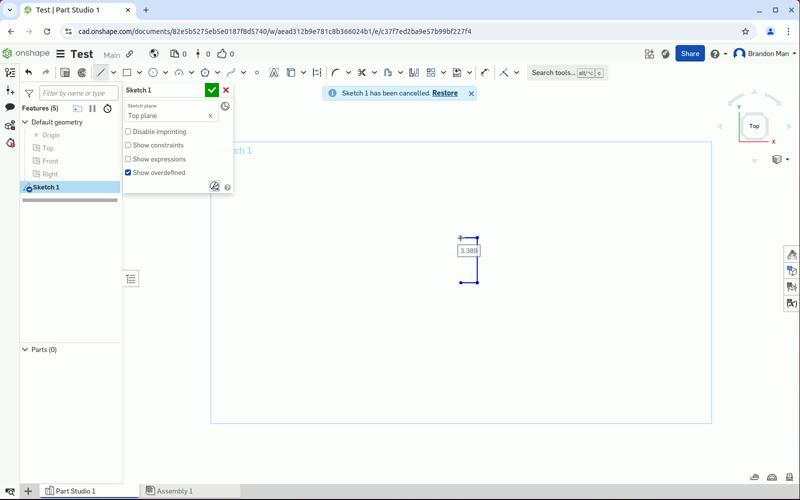
mouse_move(490, 237)
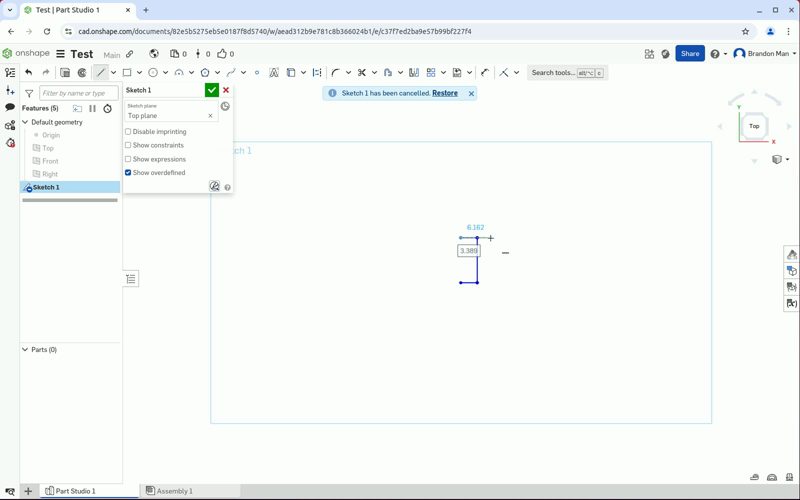
key_down(shift)
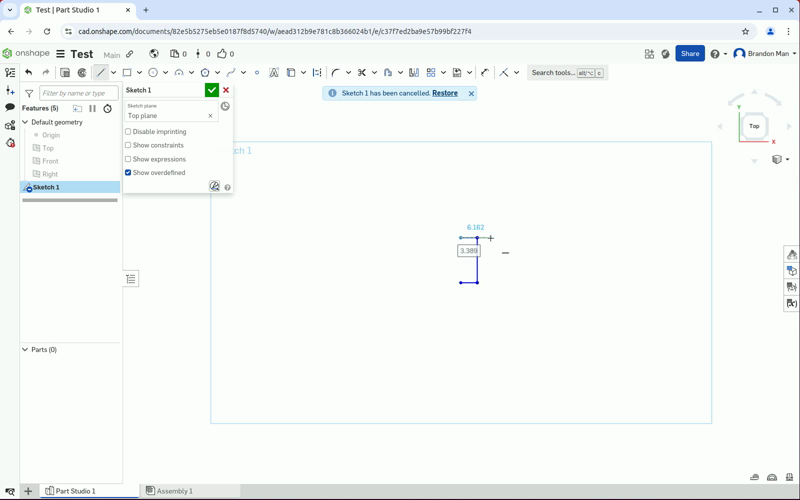
mouse_move(460, 282)
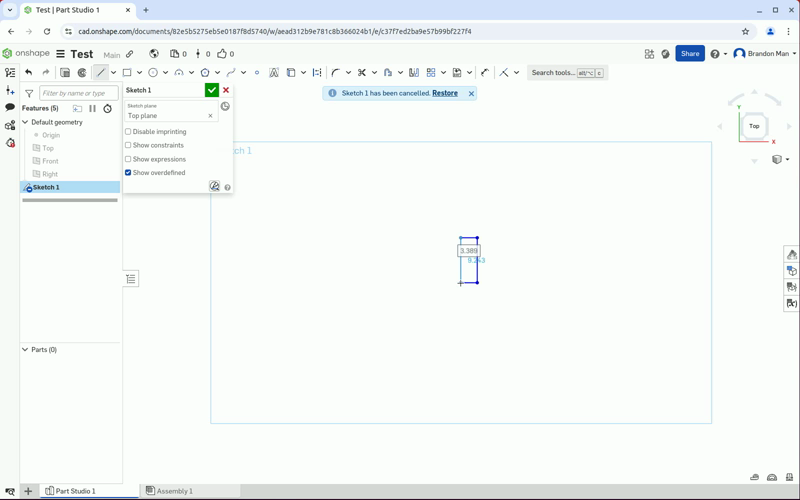
key_up(shift)
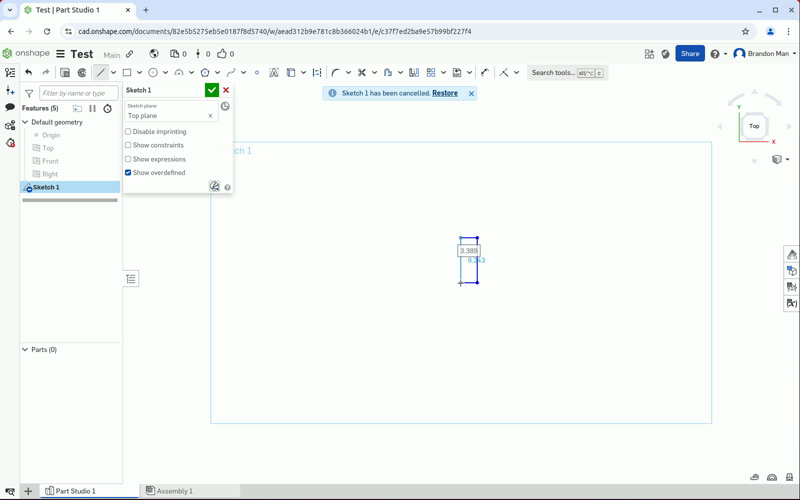
click(460, 282)
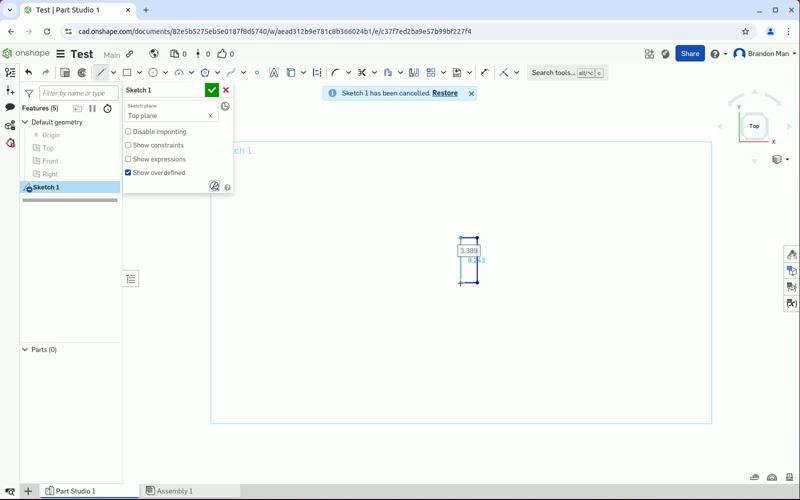
key(esc)
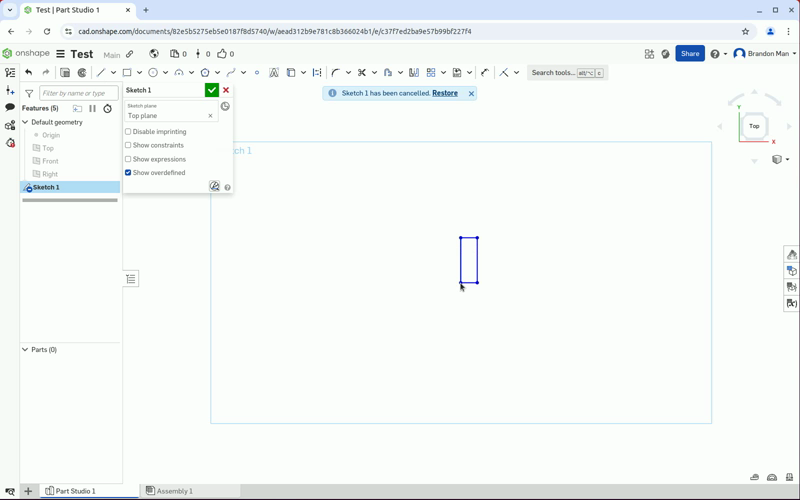
mouse_move(472, 261)
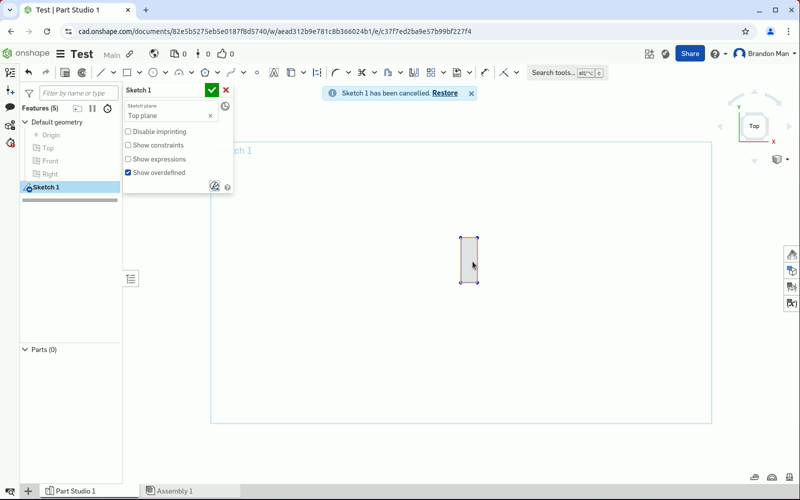
scroll(6)
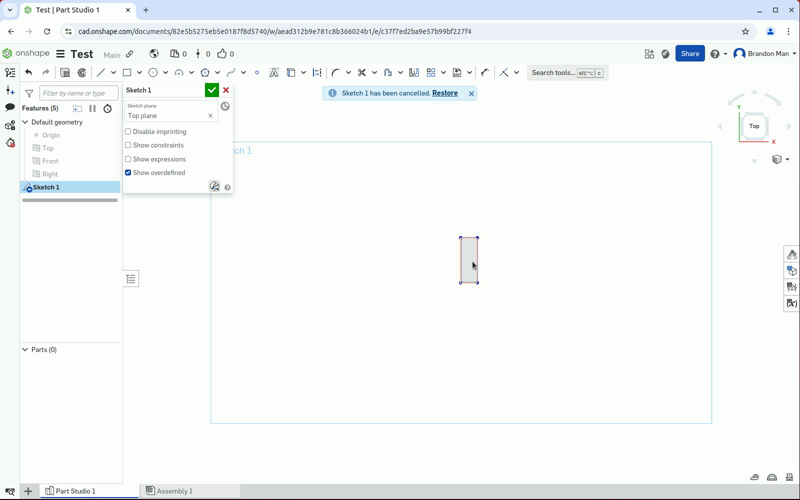
scroll(6)
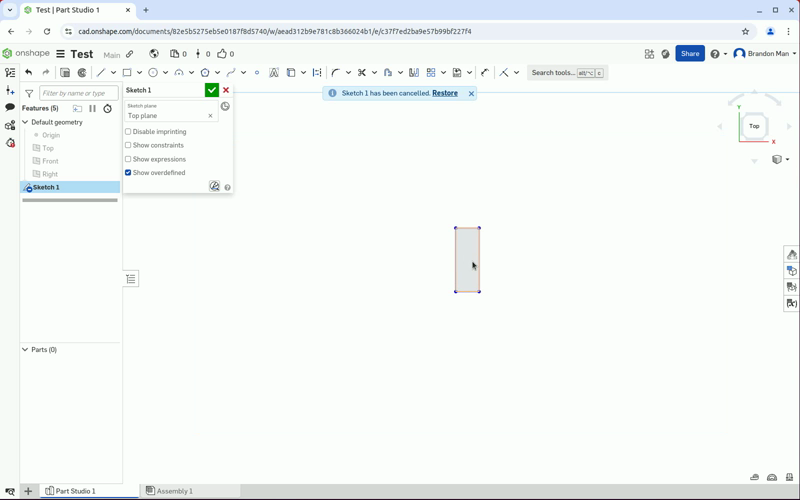
scroll(6)
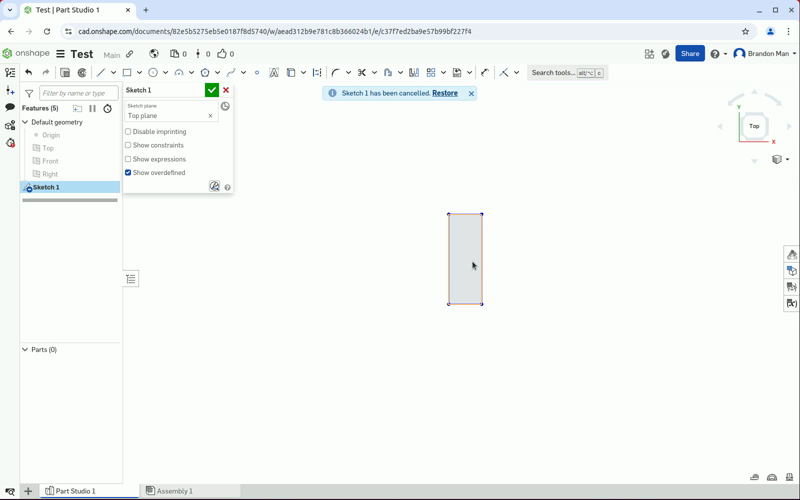
scroll(6)
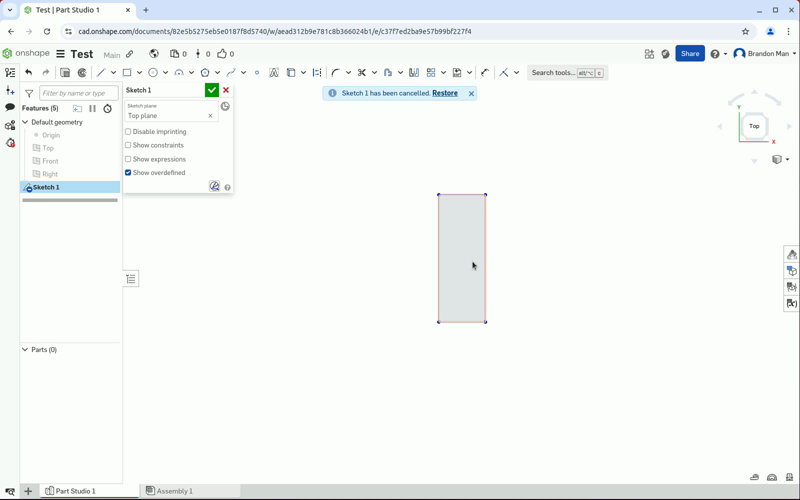
scroll(6)
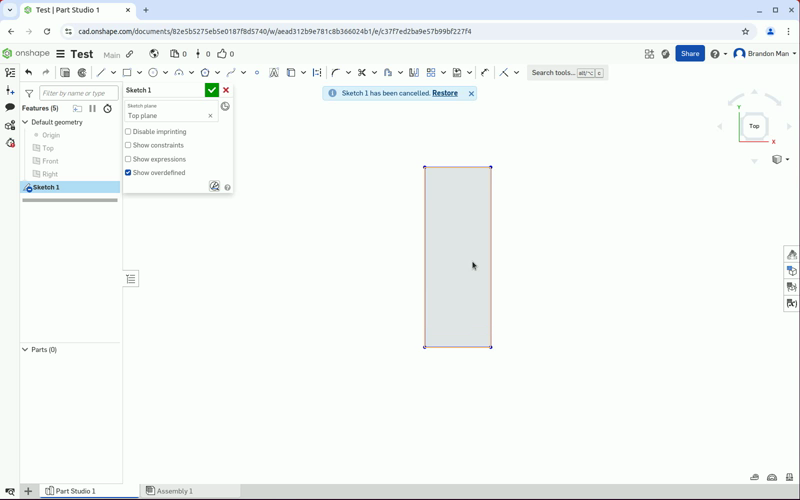
scroll(6)
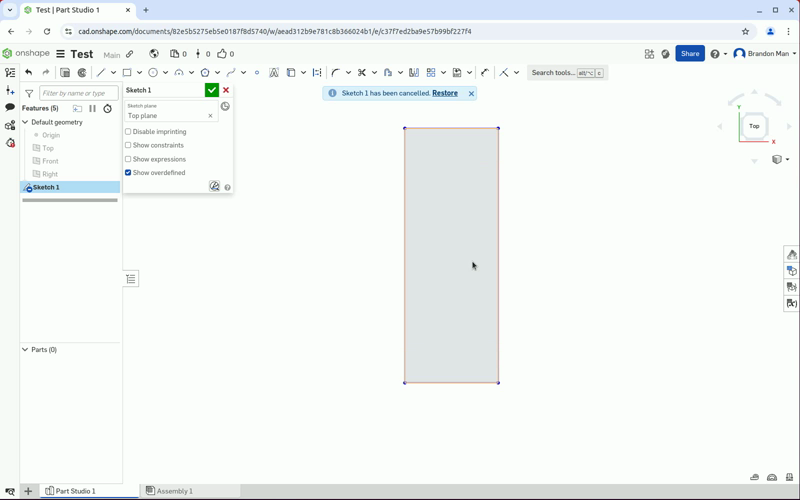
scroll(6)
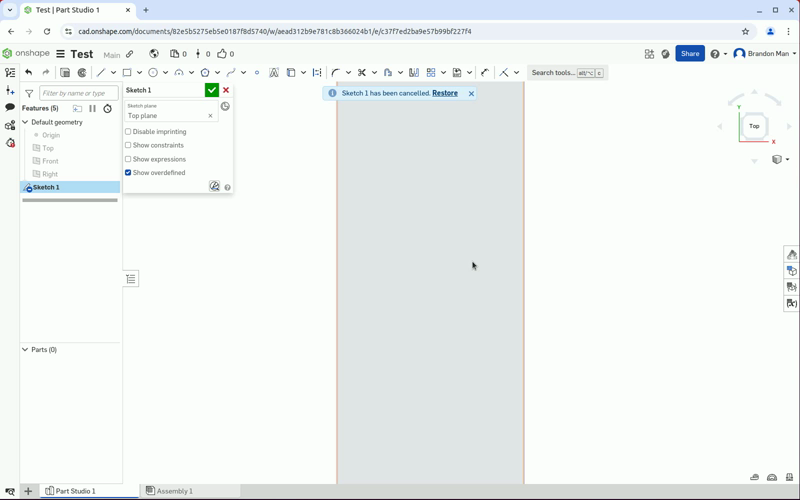
click(472, 261)
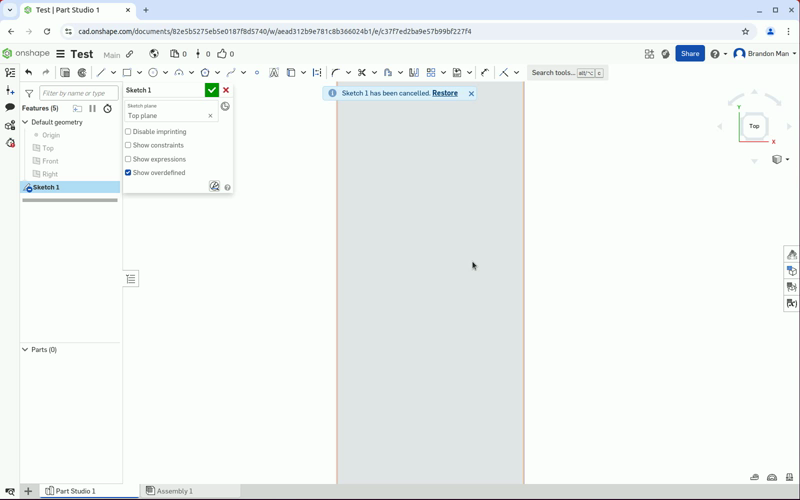
scroll(-6)
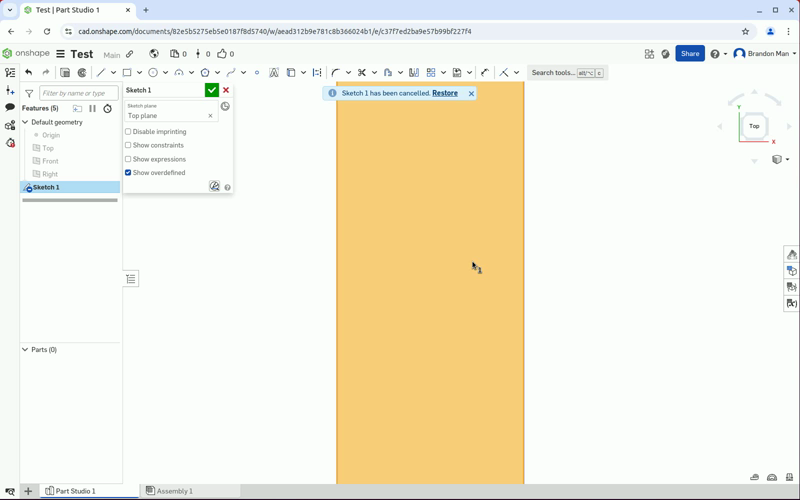
scroll(-6)
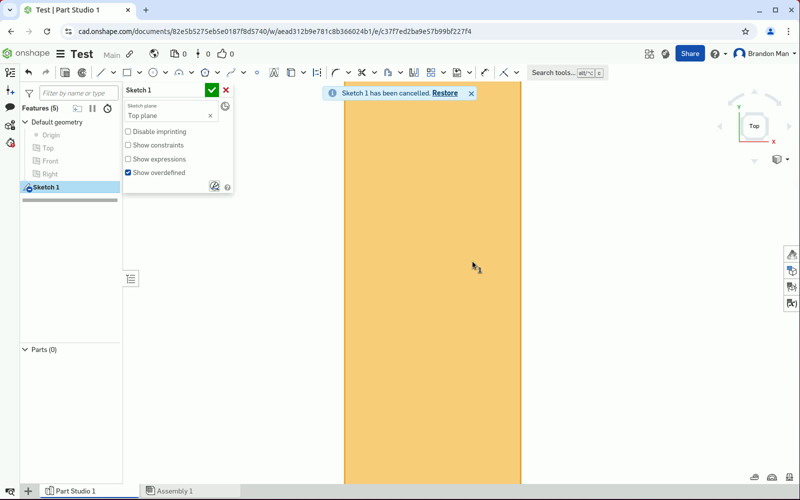
scroll(-6)
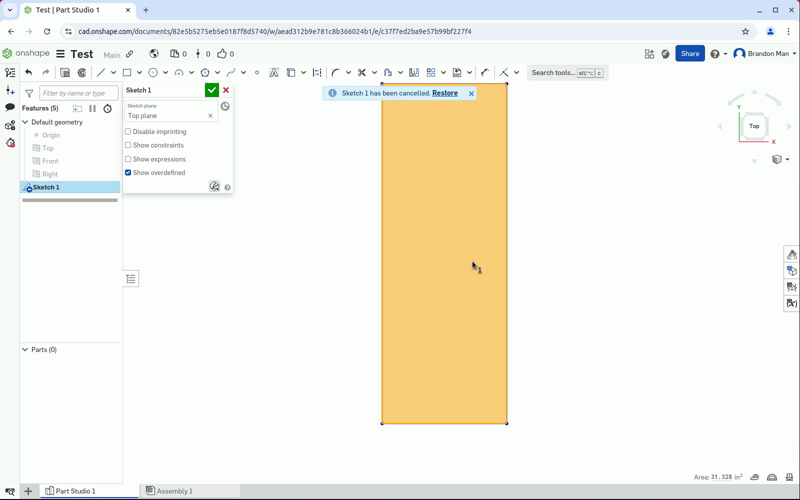
scroll(-6)
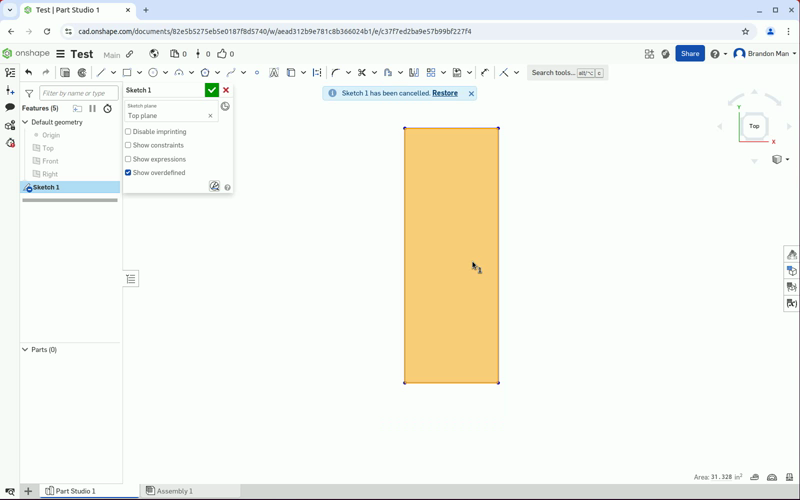
scroll(-6)
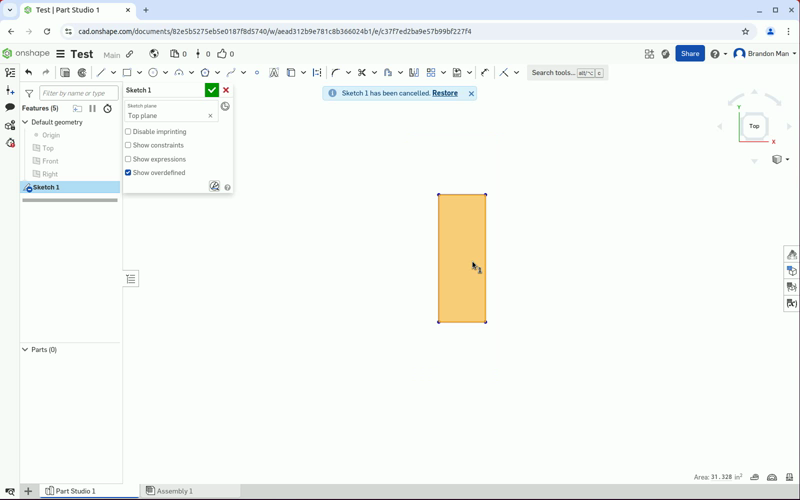
scroll(-6)
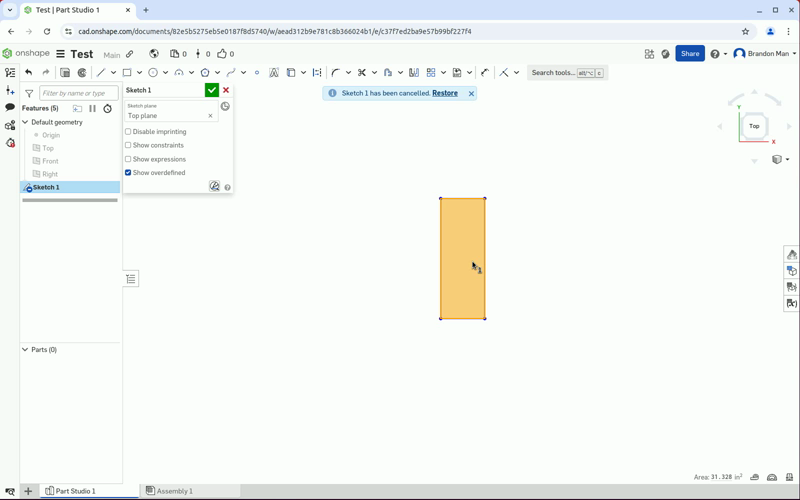
scroll(-6)
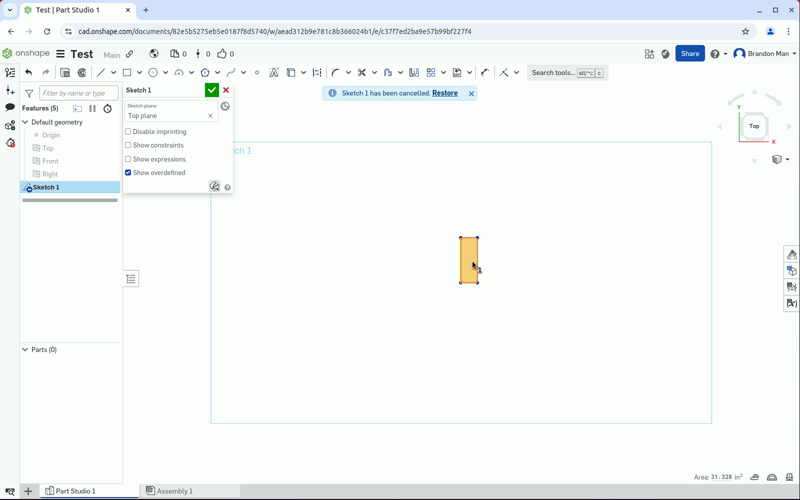
mouse_move(73, 352)
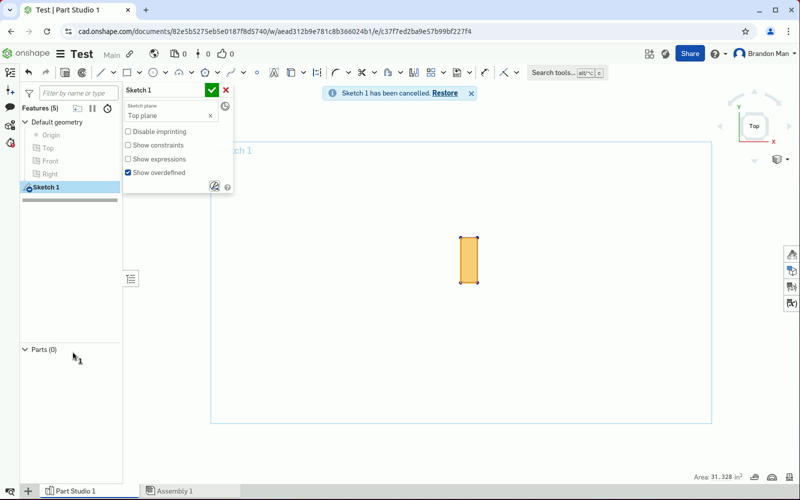
key(shift+y)
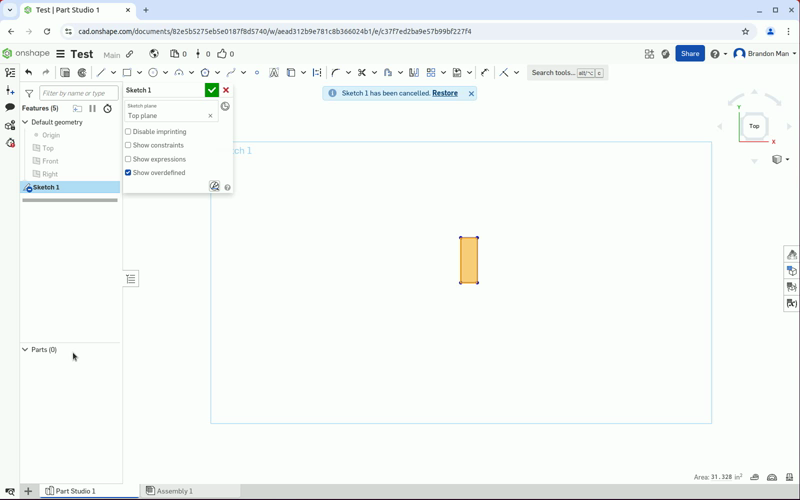
key(shift+e)
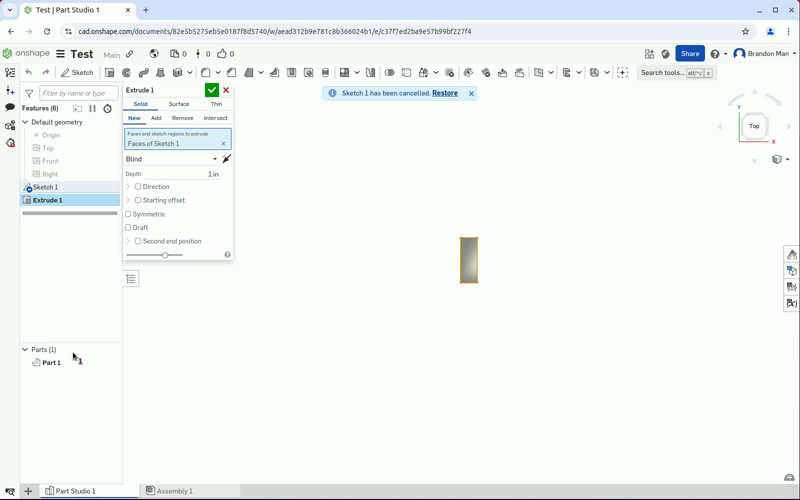
mouse_move(143, 106)
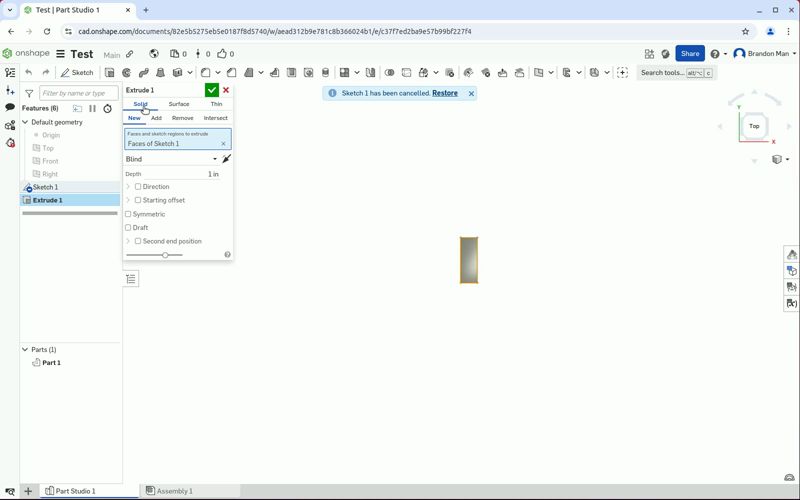
click(143, 106)
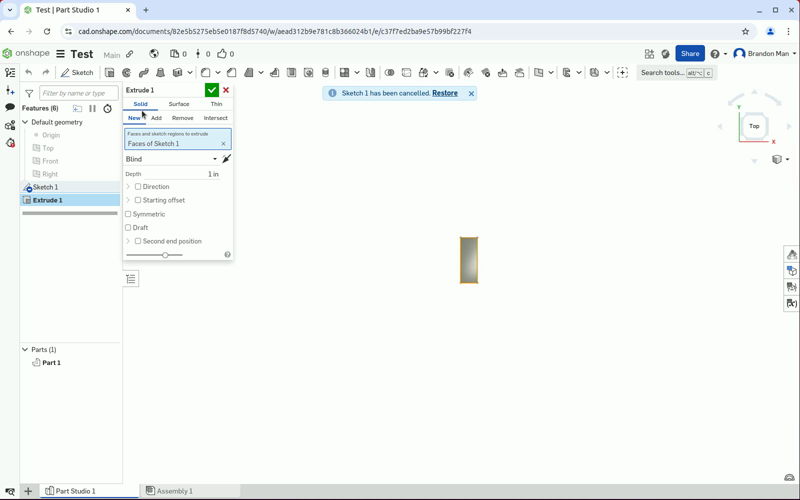
mouse_move(137, 120)
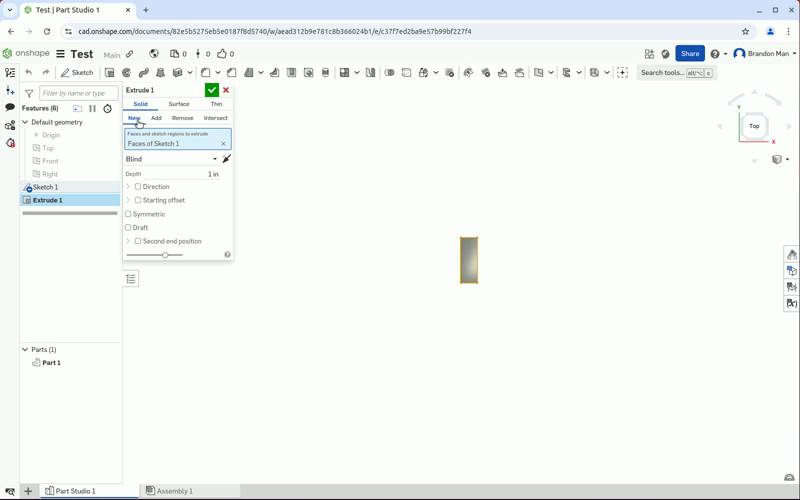
click(137, 120)
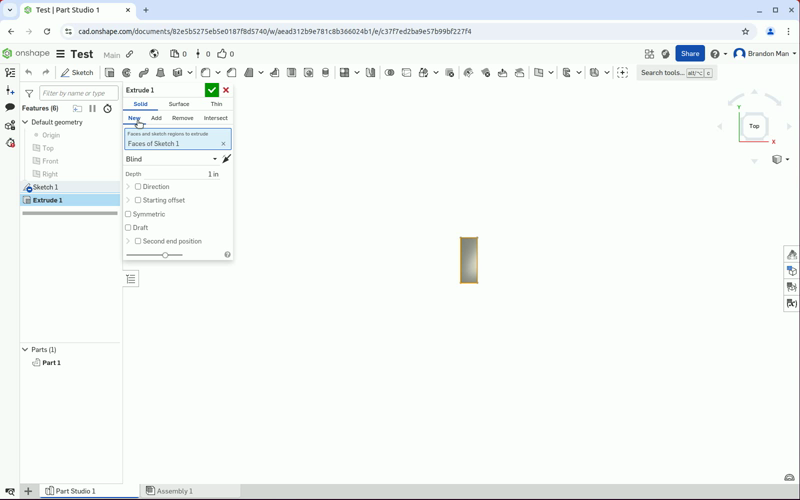
key(tab, 4)
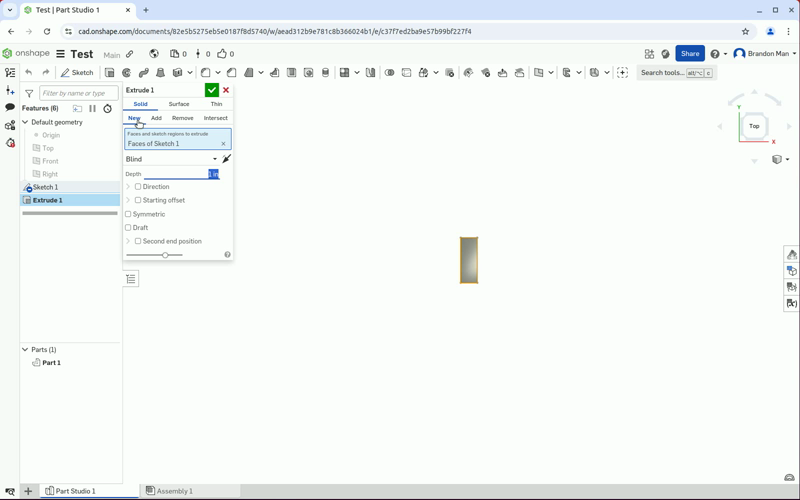
text(7.221)
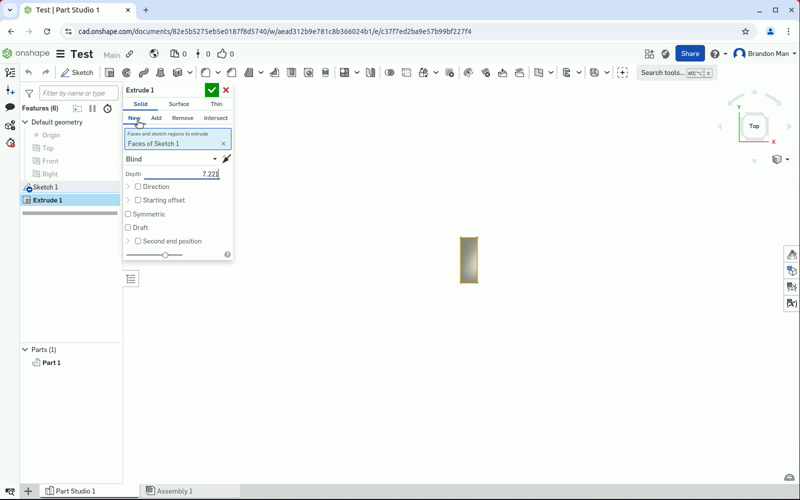
key(enter)
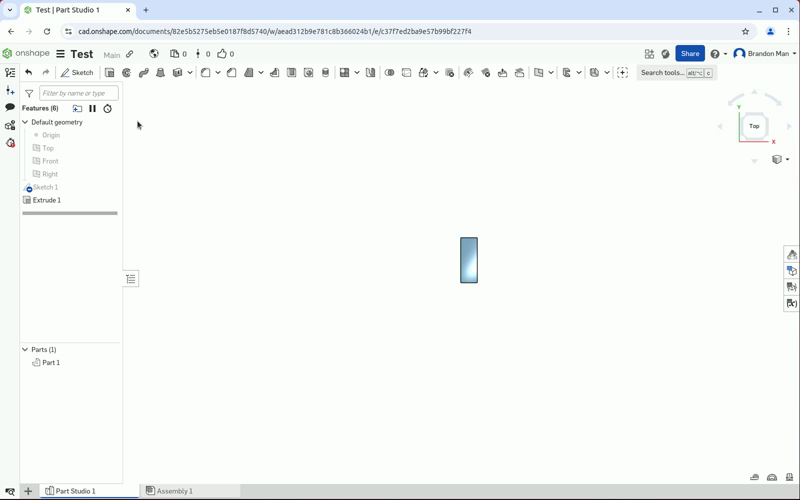
key(shift+h)
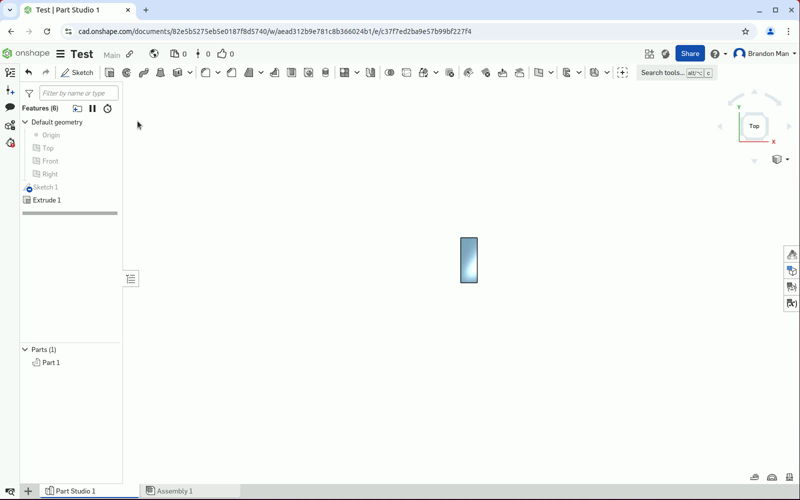
key(shift+h)
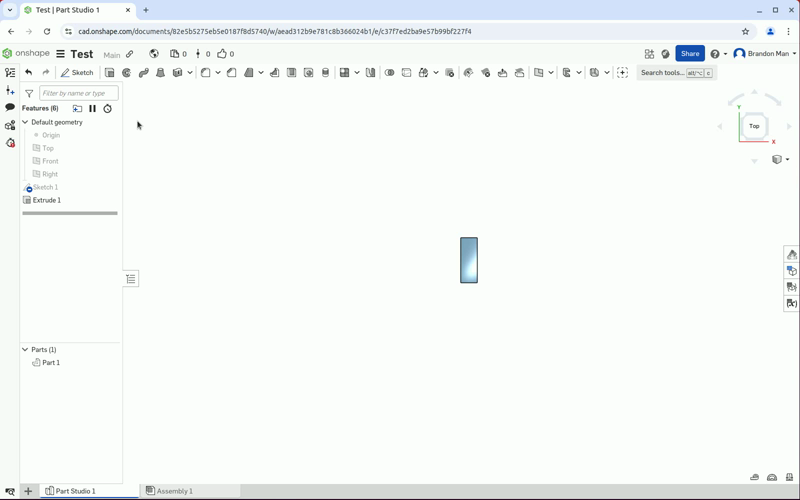
mouse_move(73, 189)
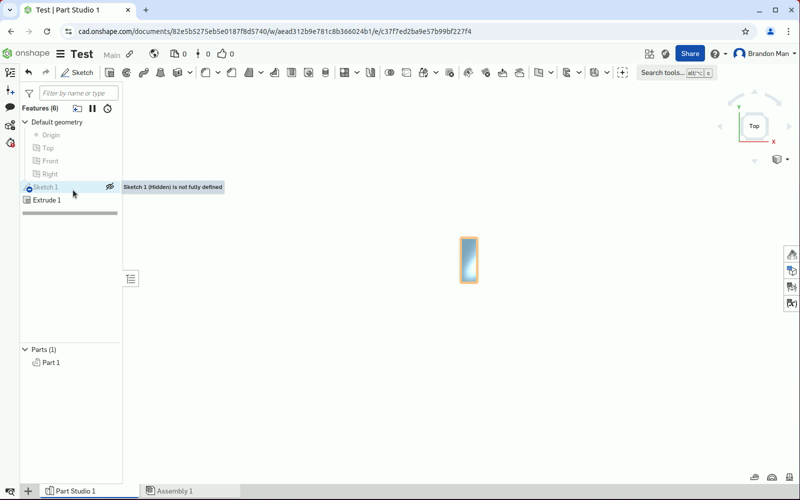
click(73, 189)
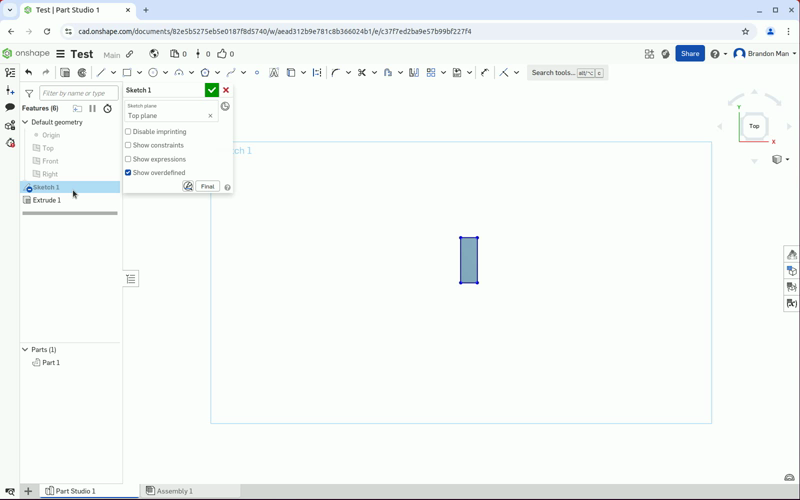
mouse_move(229, 92)
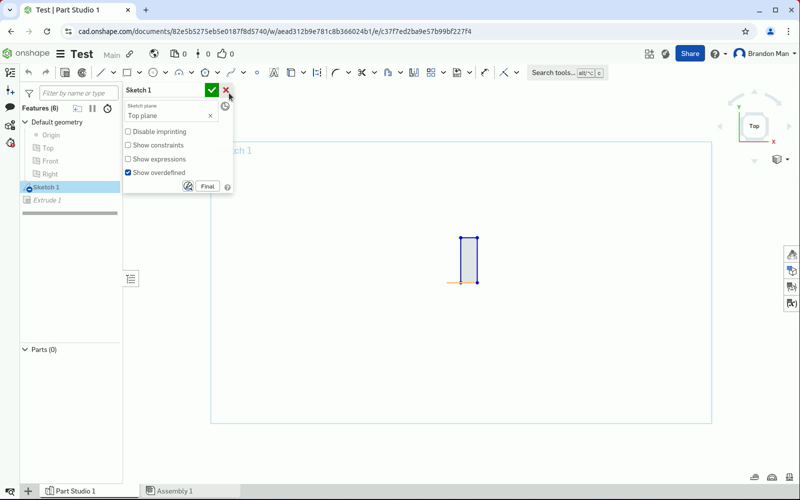
click(229, 92)
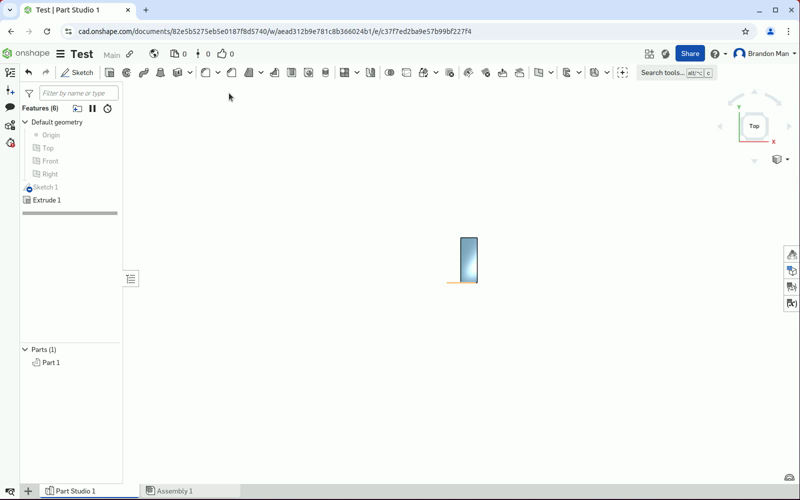
mouse_move(541, 75)
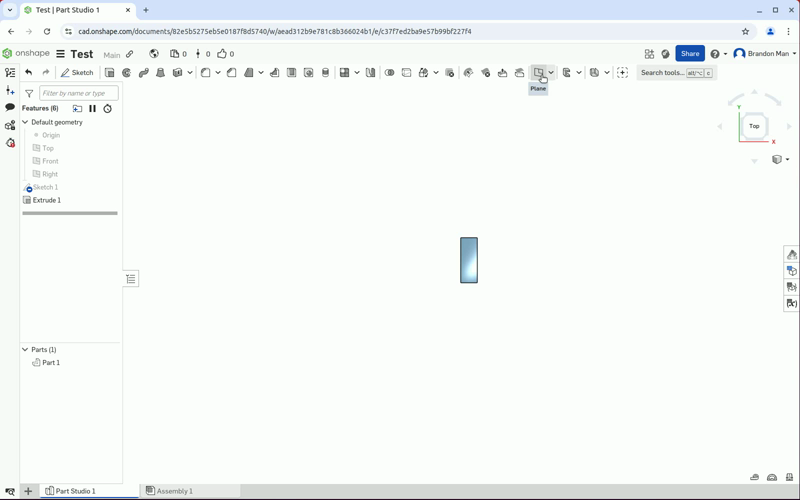
click(541, 75)
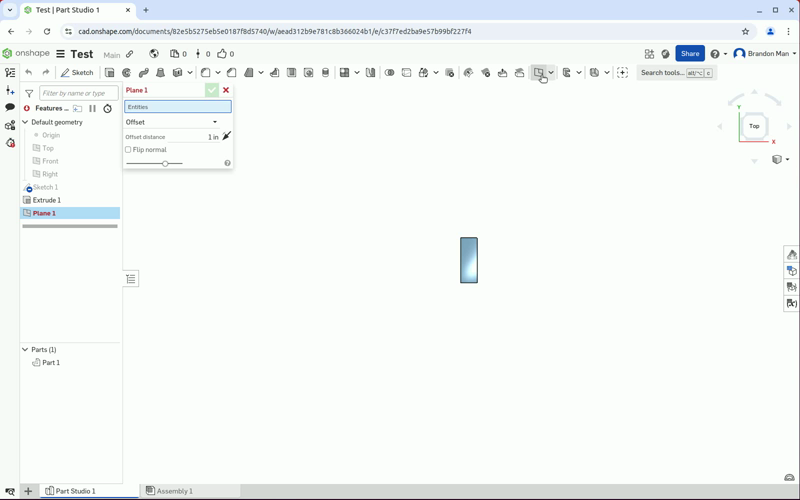
mouse_move(73, 150)
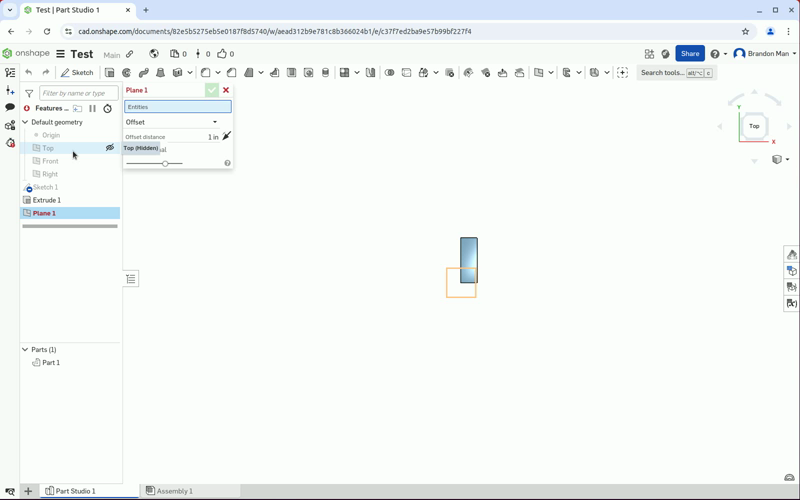
click(73, 150)
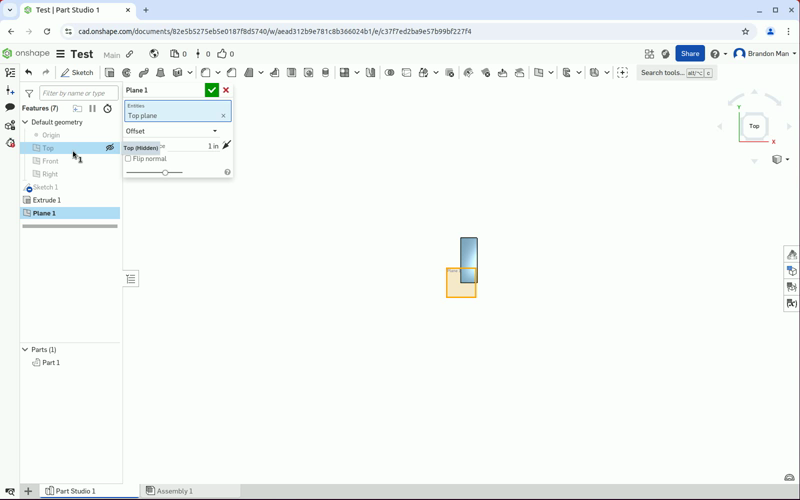
key(tab, 2)
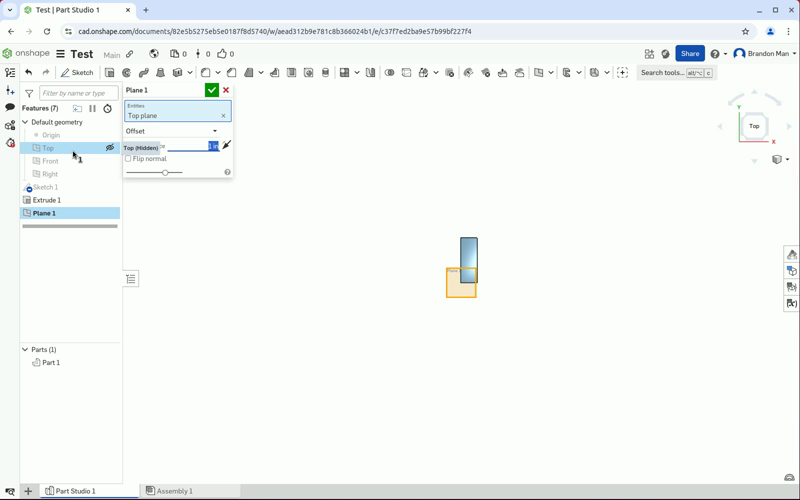
text(7.21)
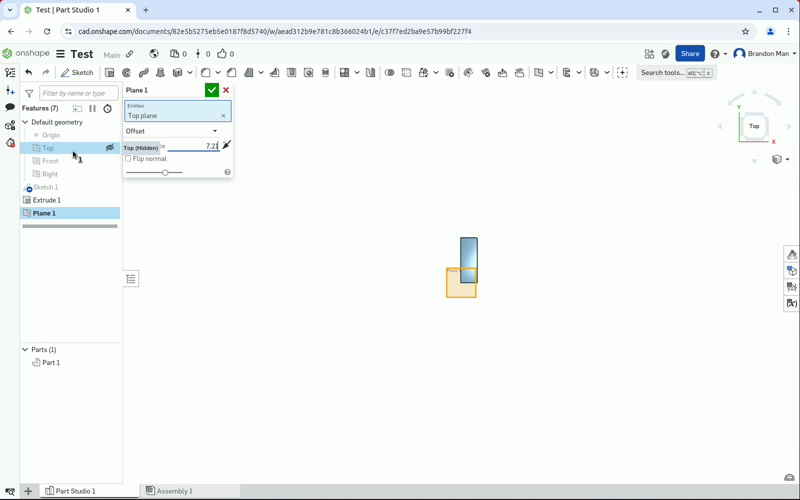
key(enter, 2)
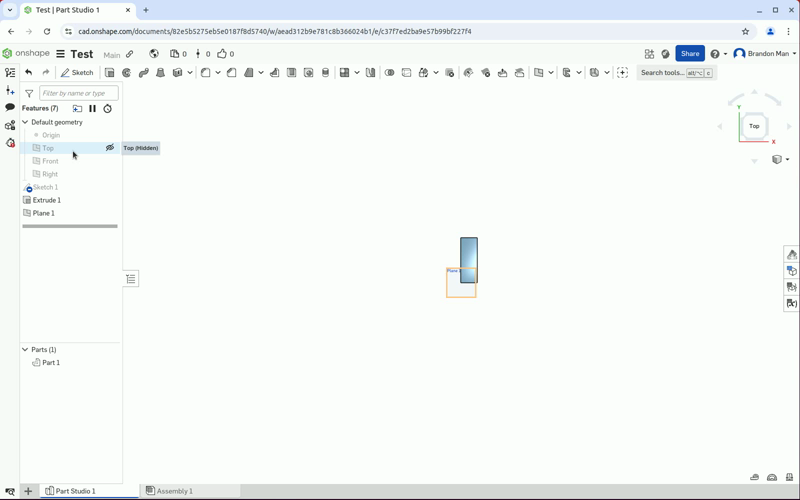
key(shift+s)
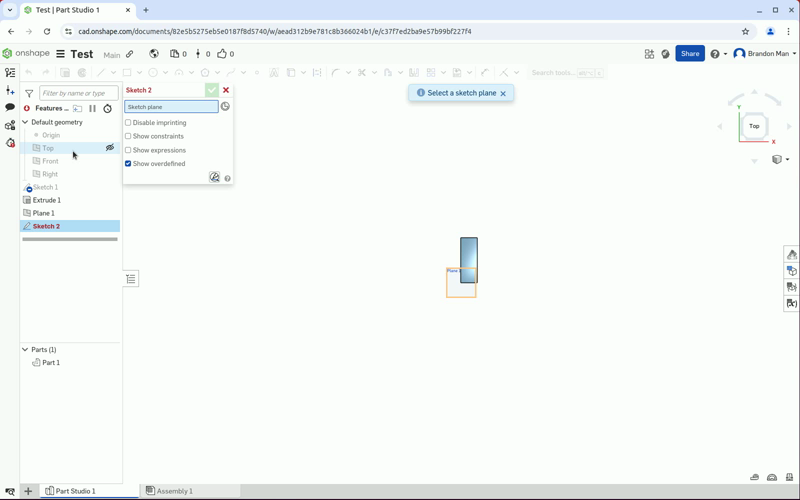
mouse_move(73, 215)
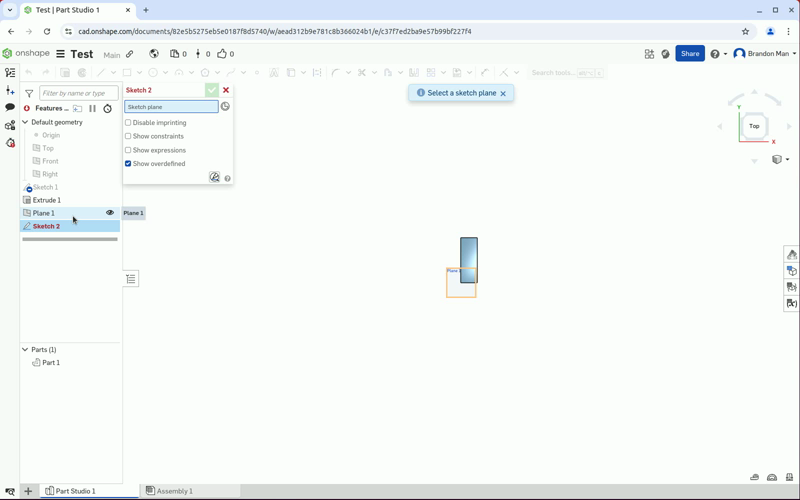
click(73, 215)
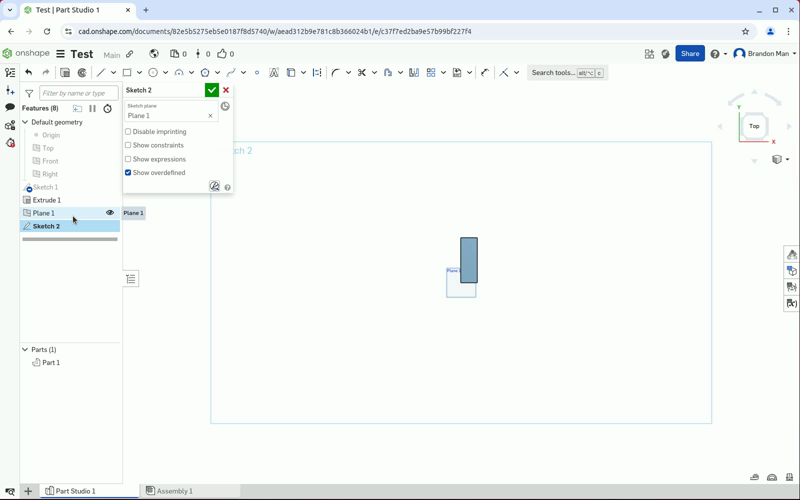
mouse_move(73, 352)
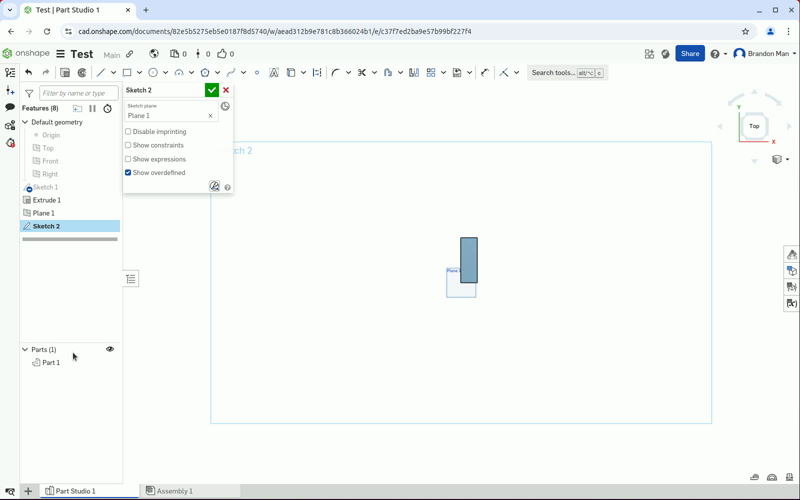
key(y)
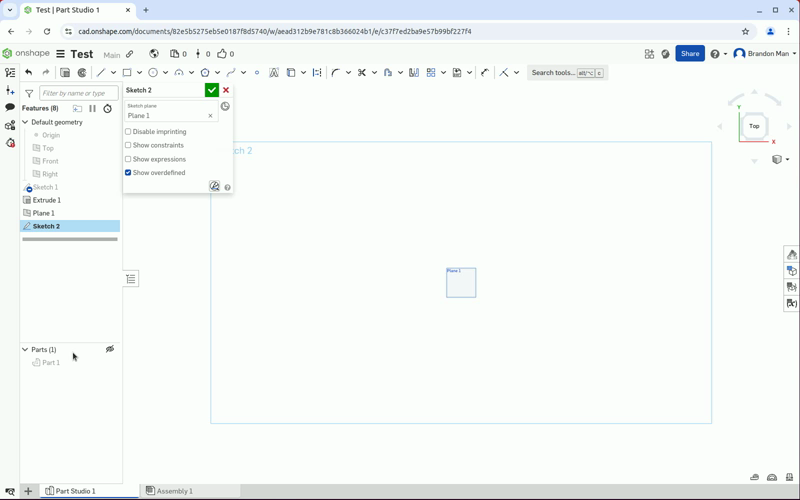
key(c)
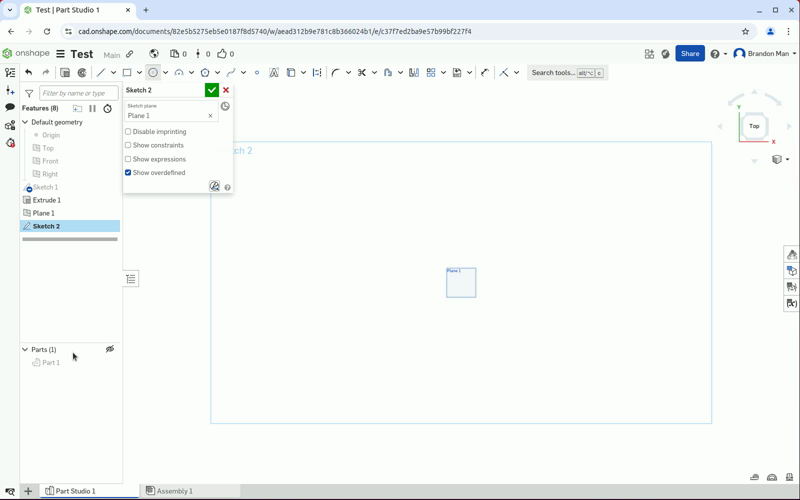
key_down(shift)
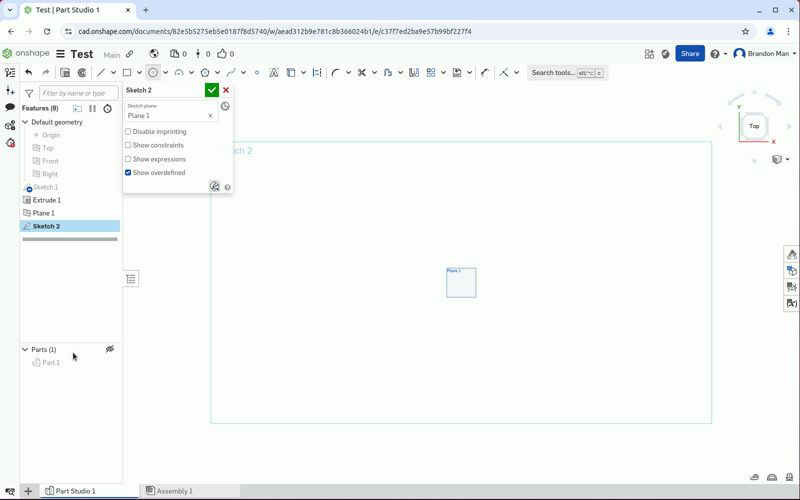
mouse_move(469, 266)
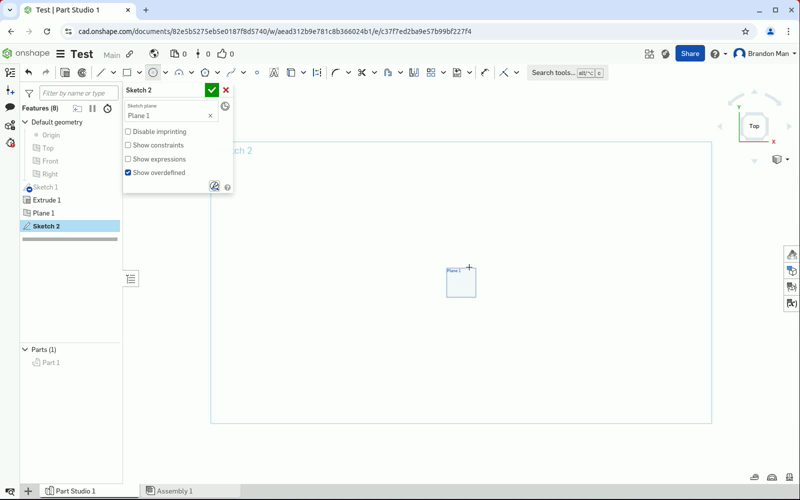
click(469, 266)
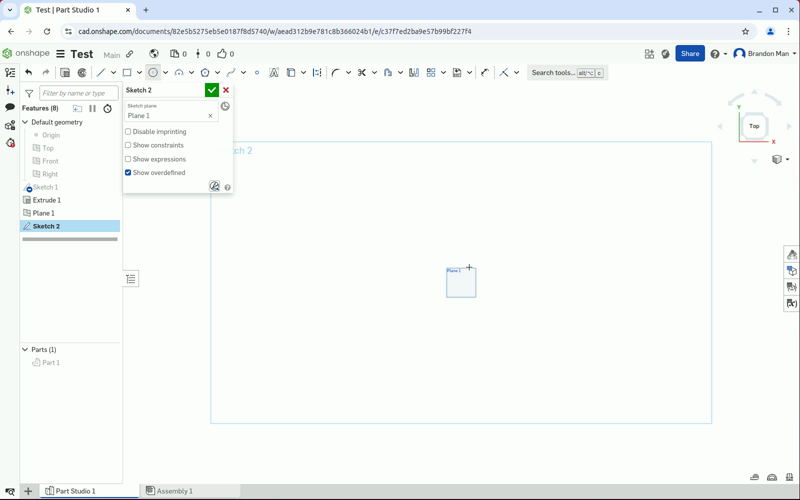
key_up(shift)
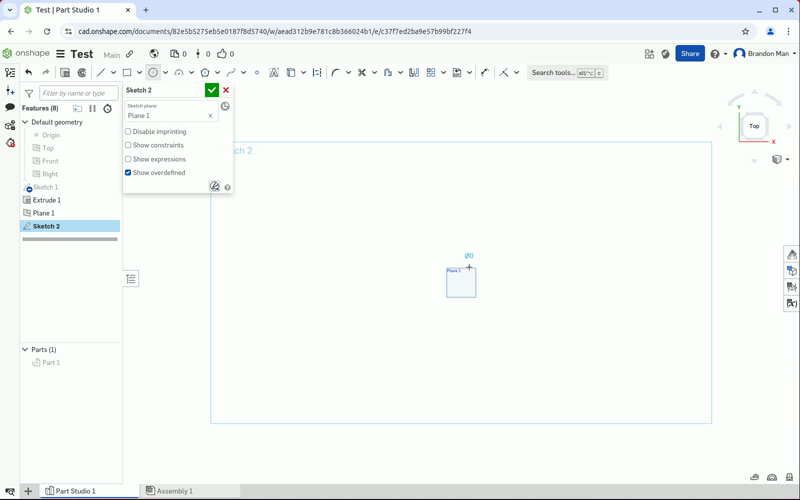
mouse_move(475, 266)
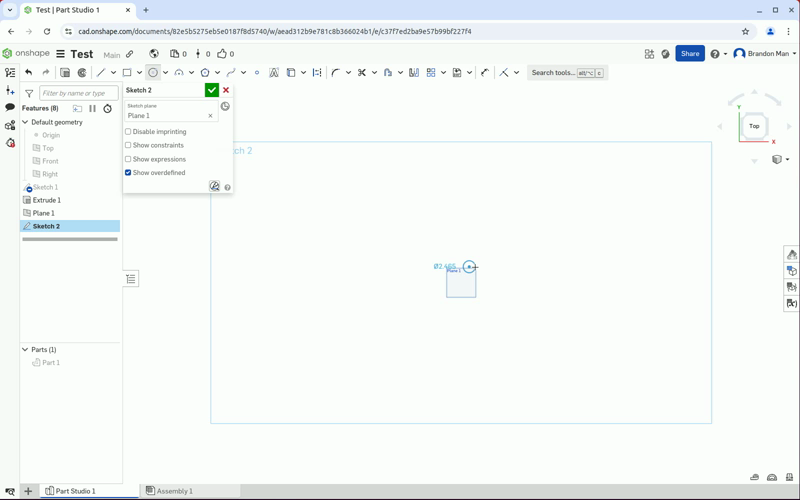
click(475, 266)
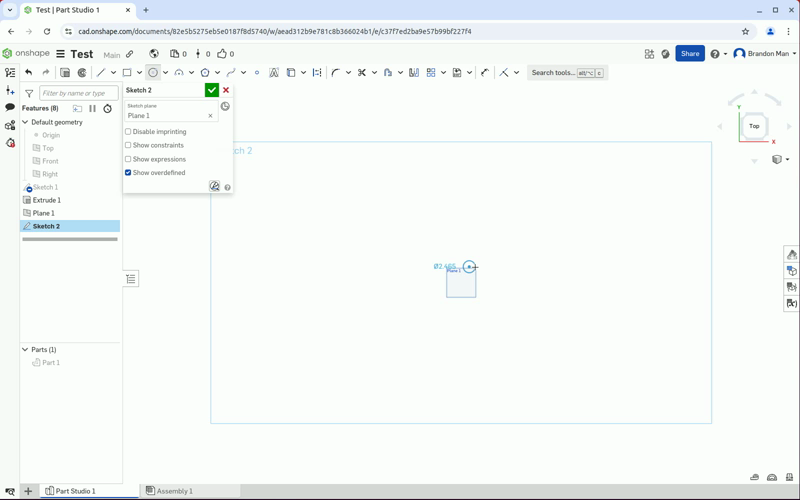
key(esc)
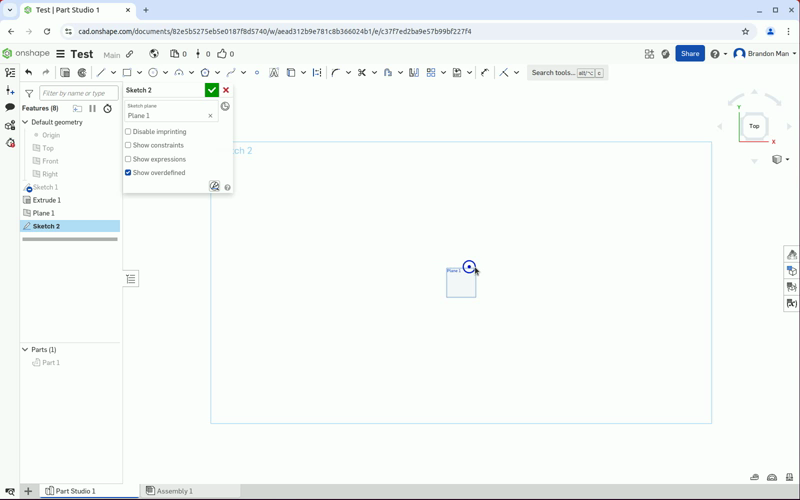
mouse_move(472, 262)
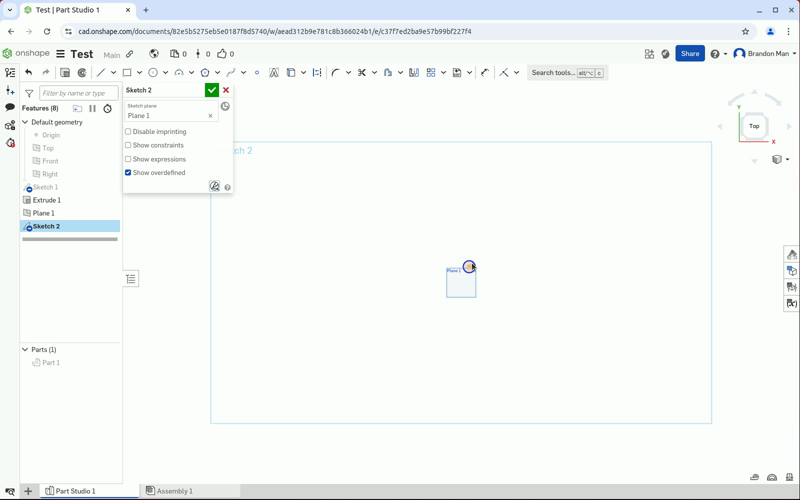
scroll(6)
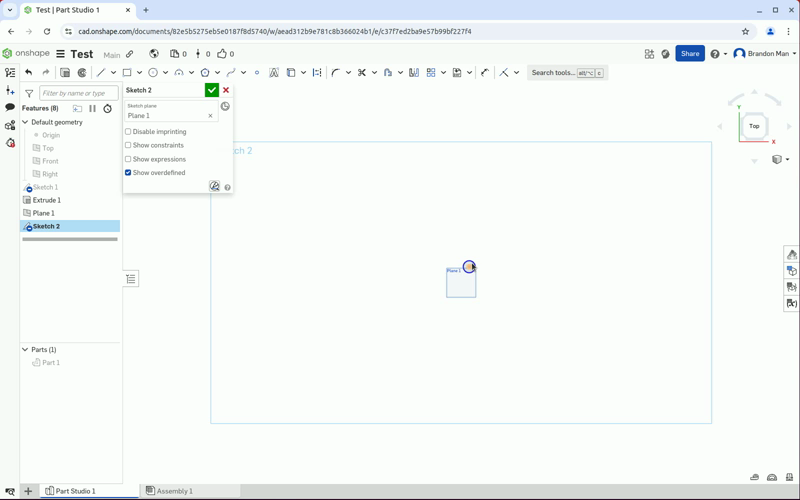
scroll(6)
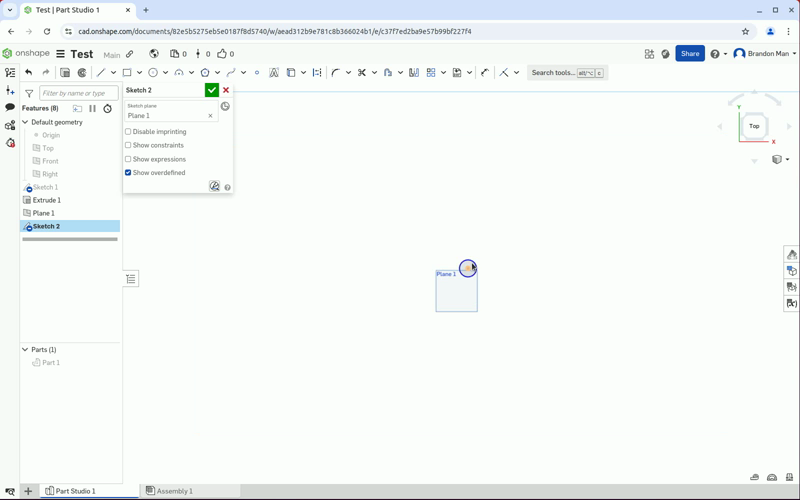
scroll(6)
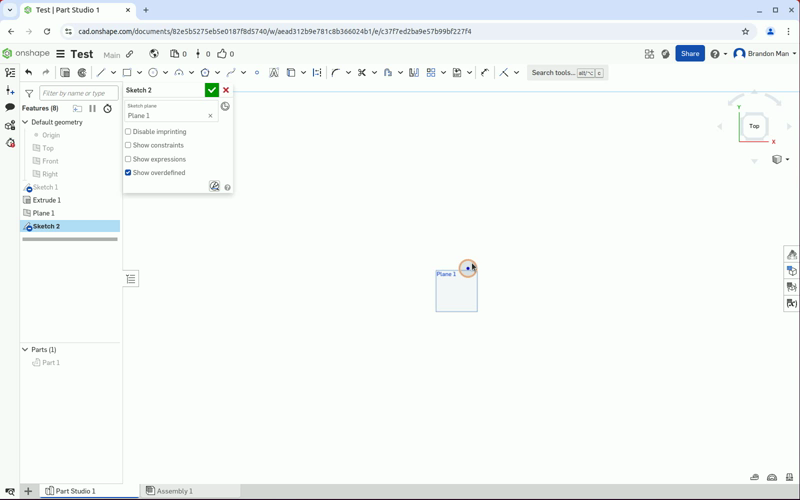
scroll(6)
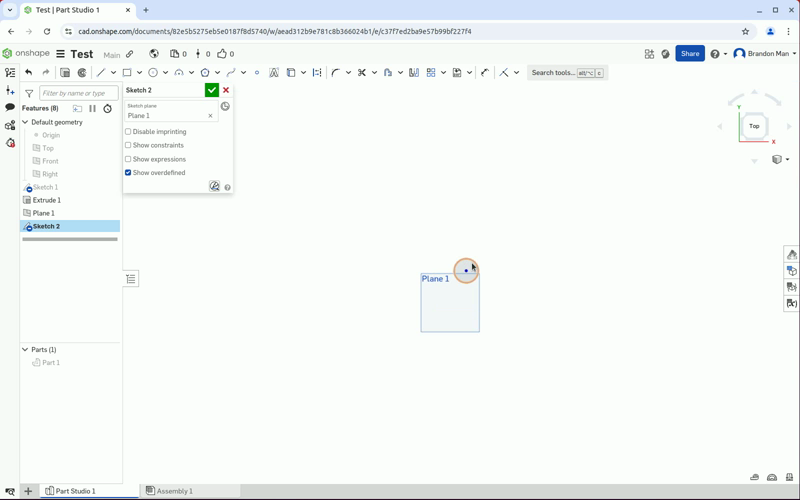
scroll(6)
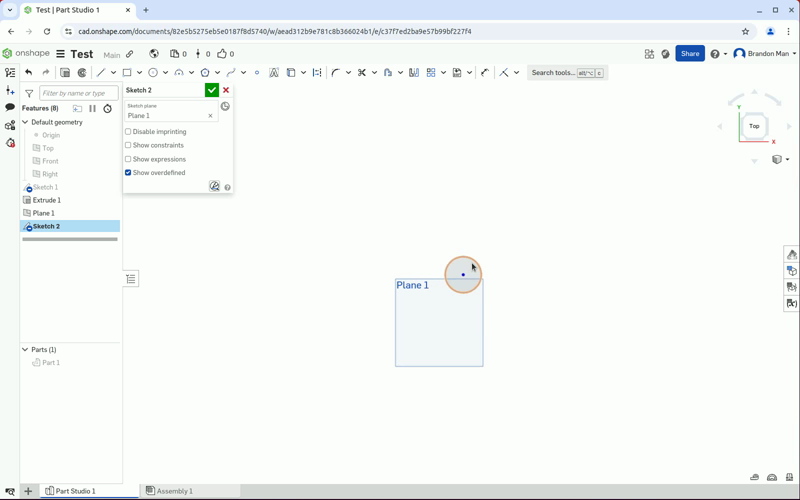
scroll(6)
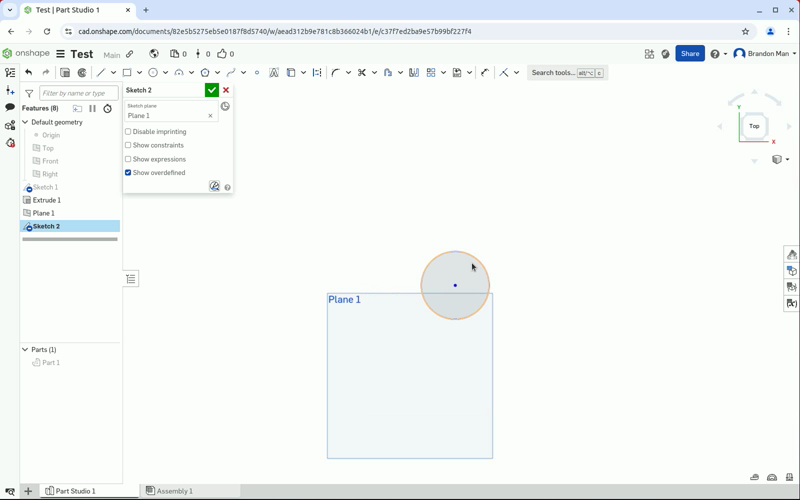
scroll(6)
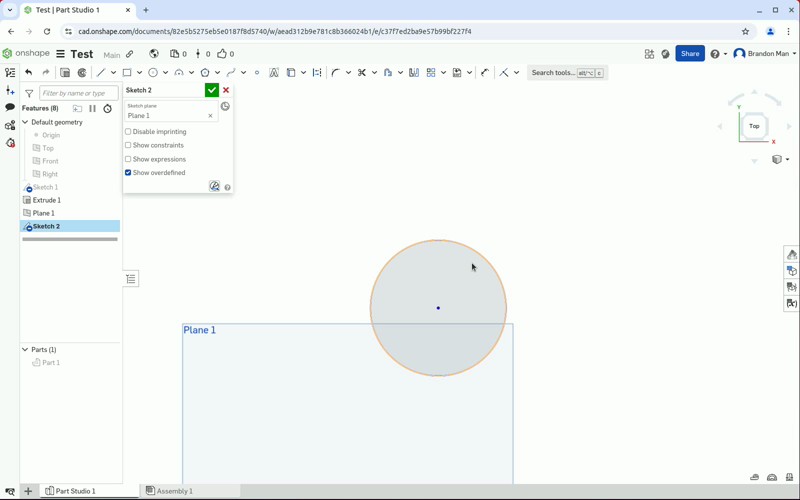
click(472, 262)
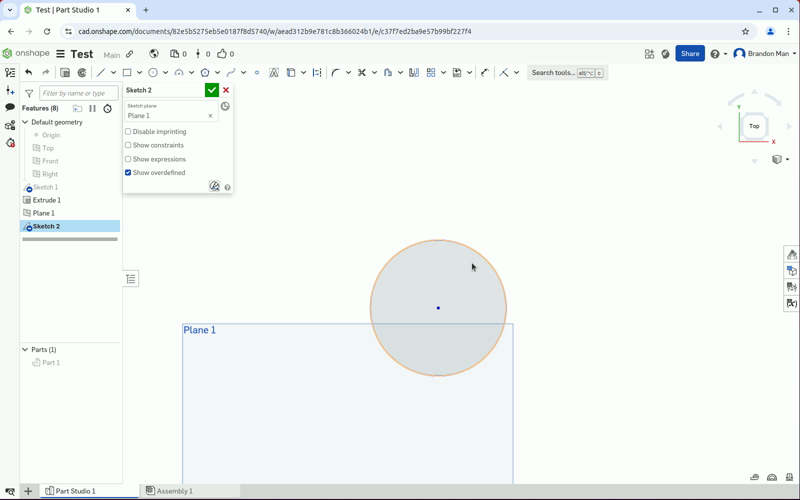
scroll(-6)
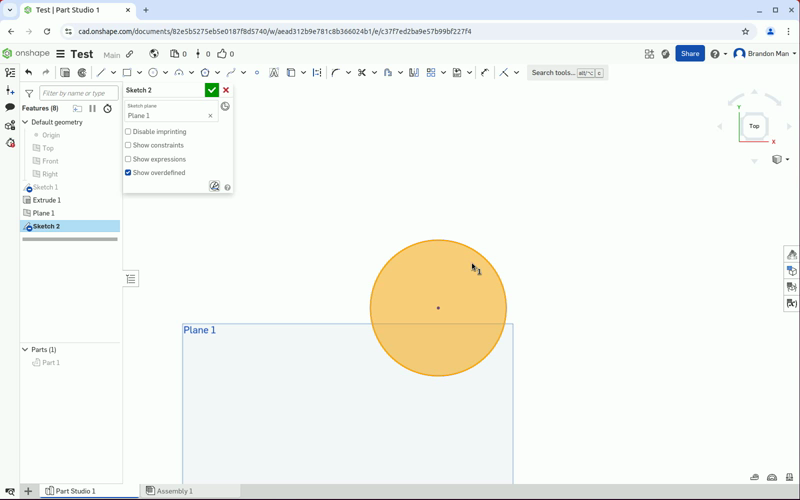
scroll(-6)
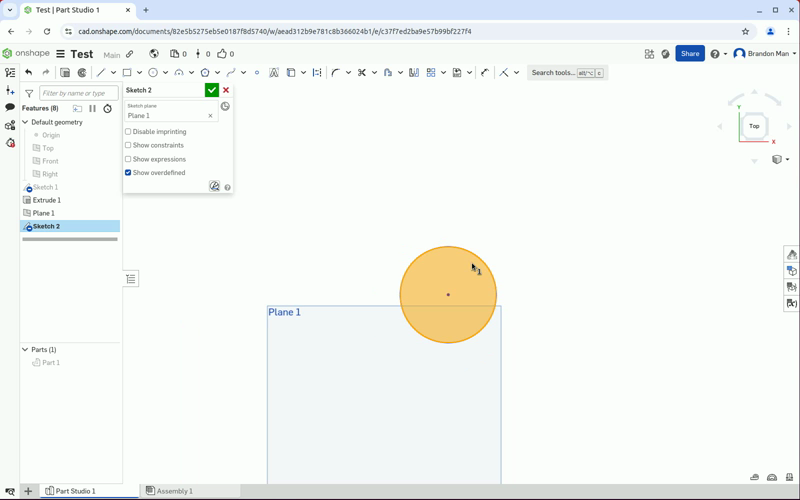
scroll(-6)
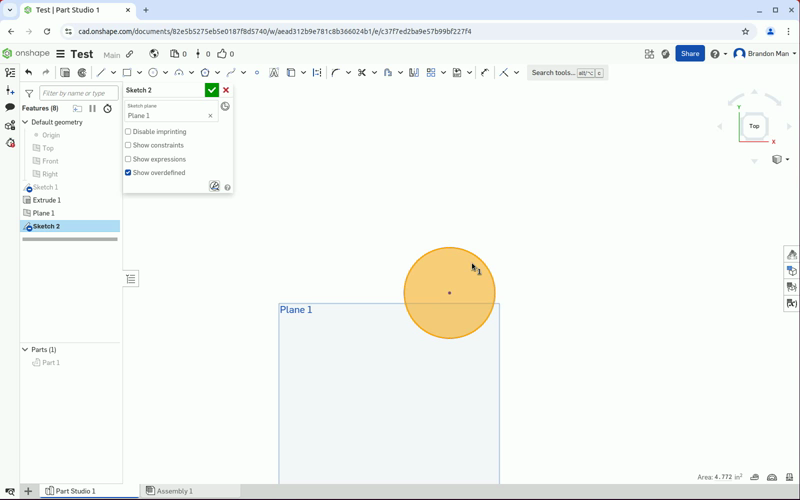
scroll(-6)
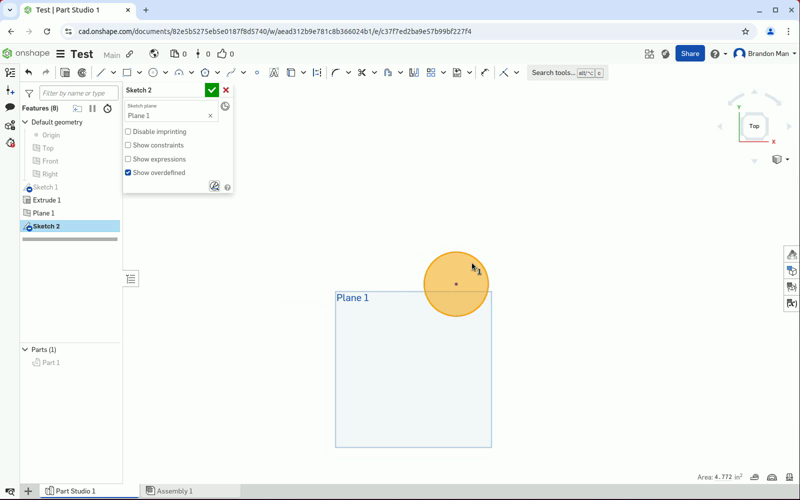
scroll(-6)
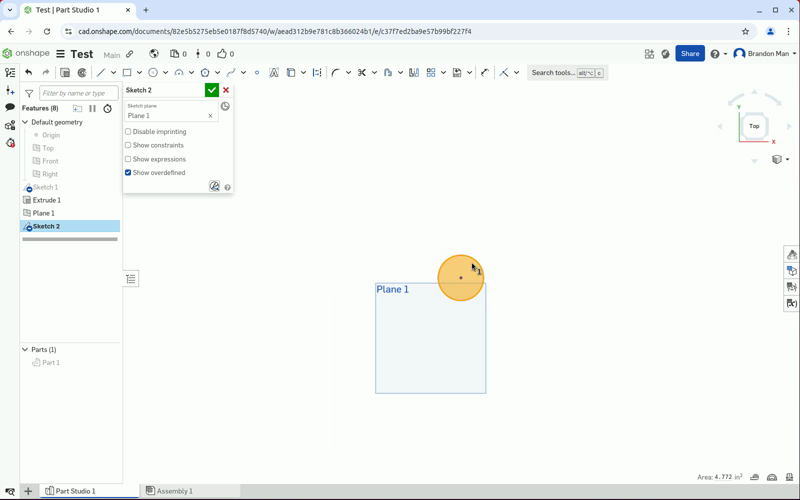
scroll(-6)
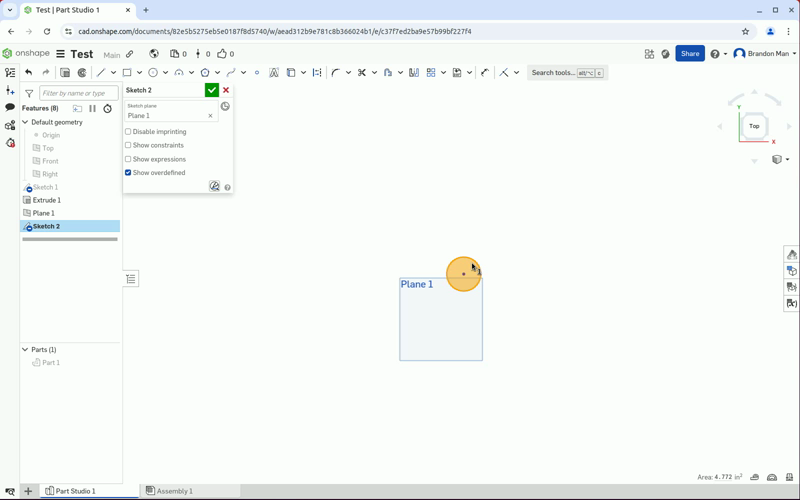
scroll(-6)
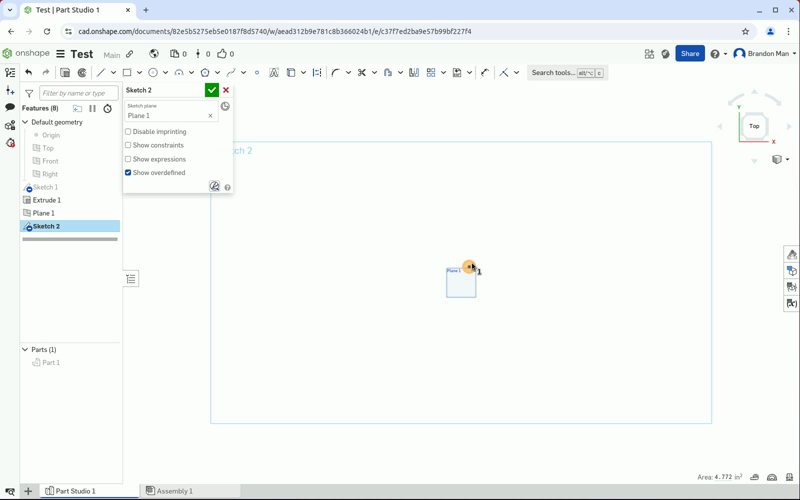
mouse_move(73, 352)
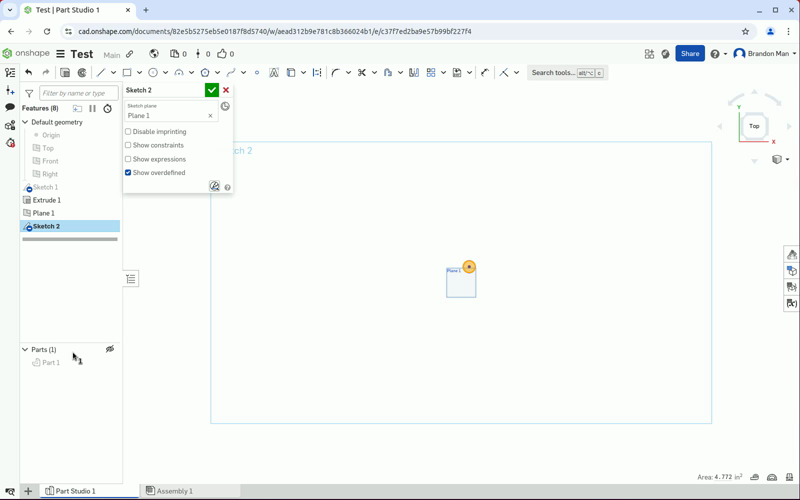
key(shift+y)
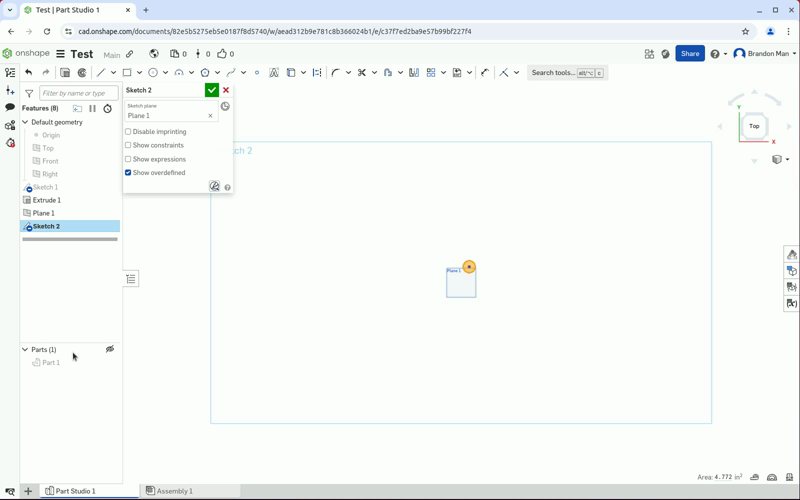
key(shift+e)
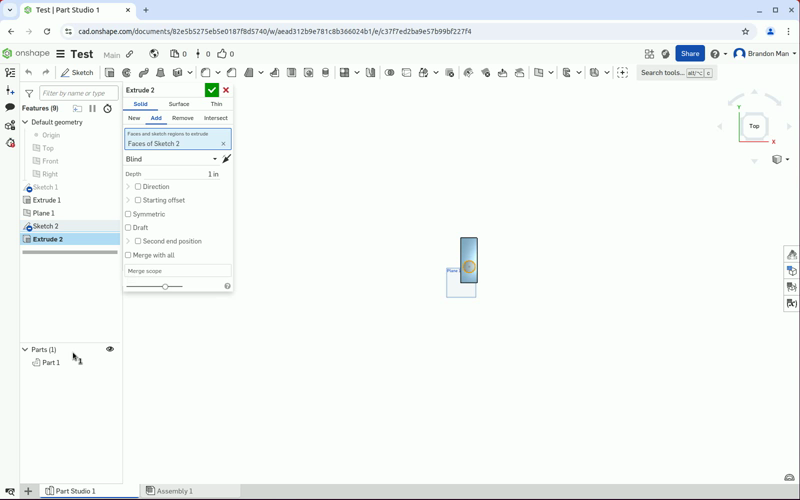
mouse_move(143, 106)
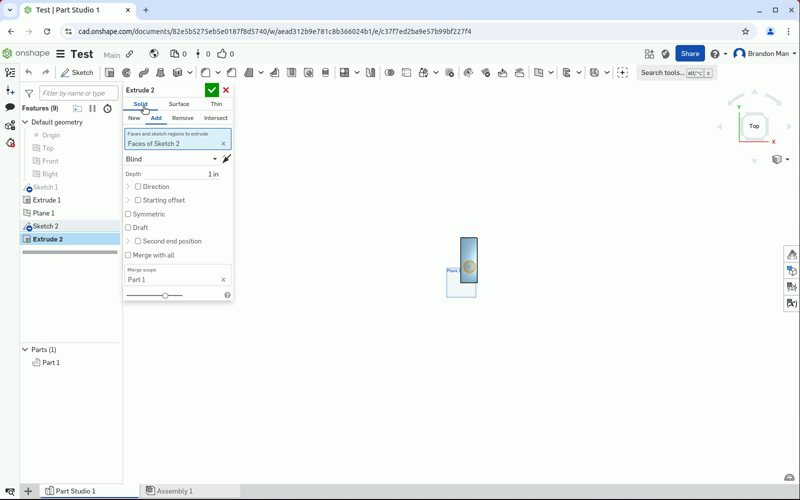
click(143, 106)
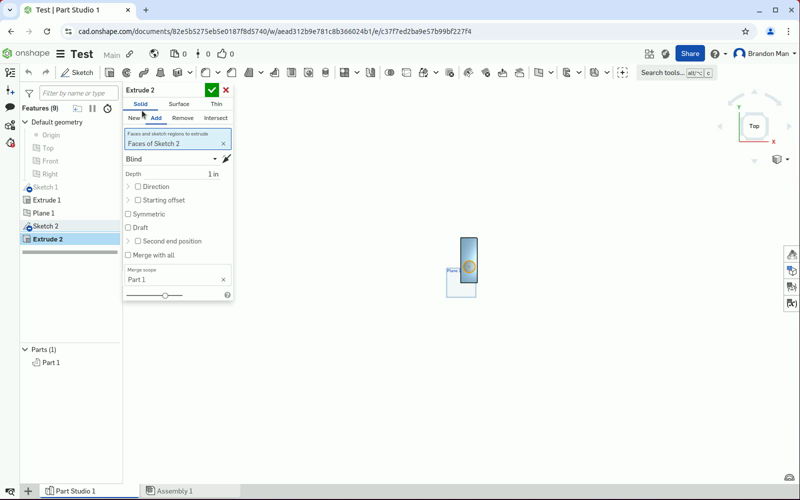
mouse_move(137, 120)
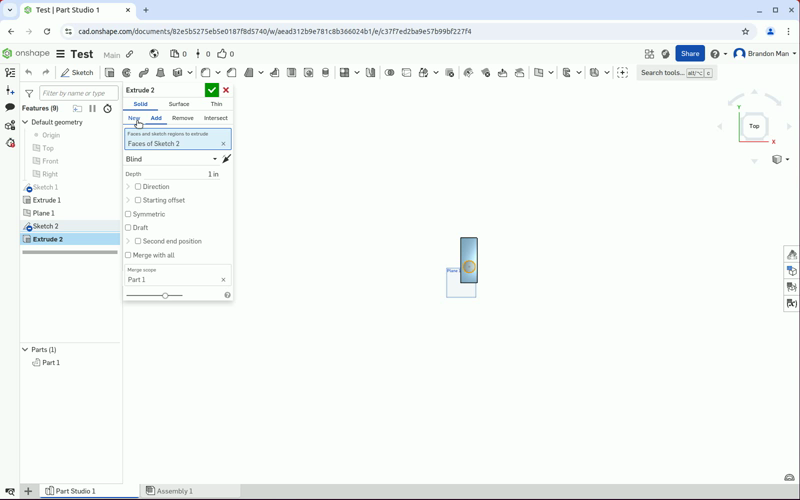
click(137, 120)
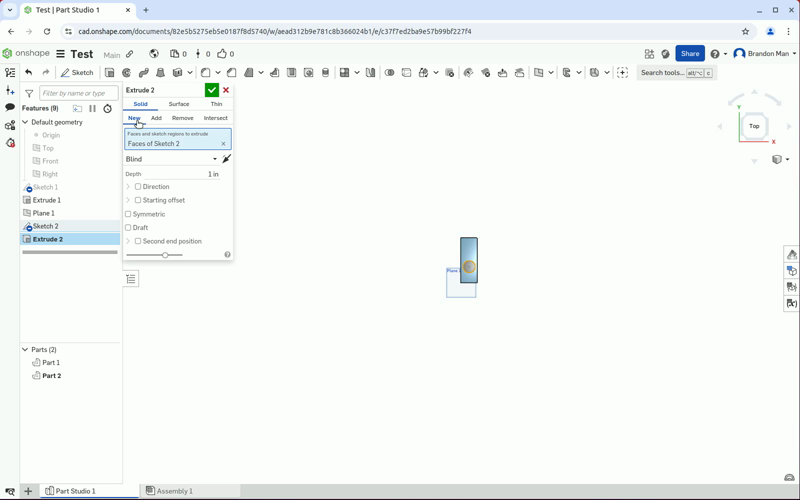
key(tab, 4)
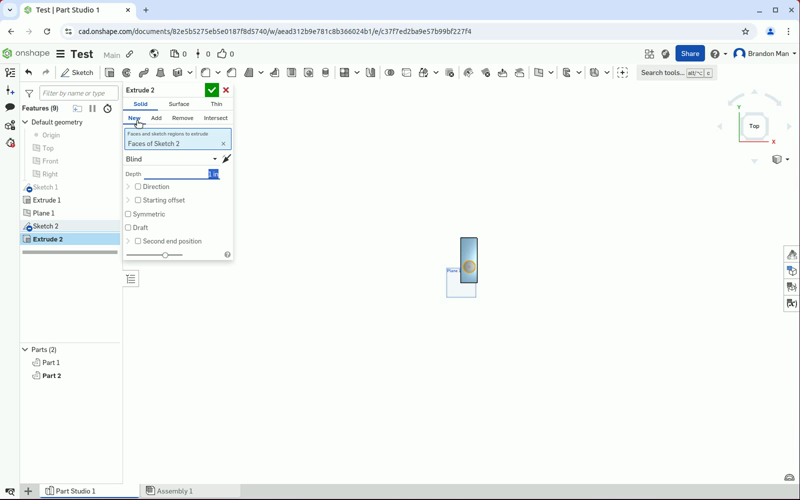
text(15.887)
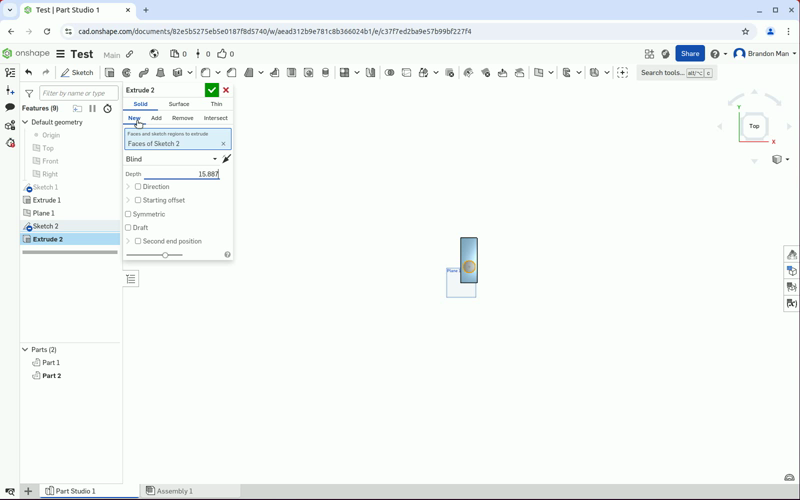
key(enter)
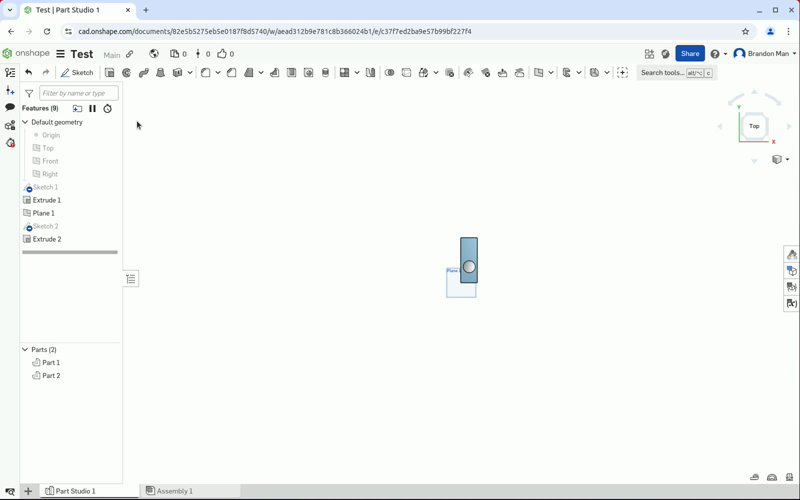
key(shift+h)
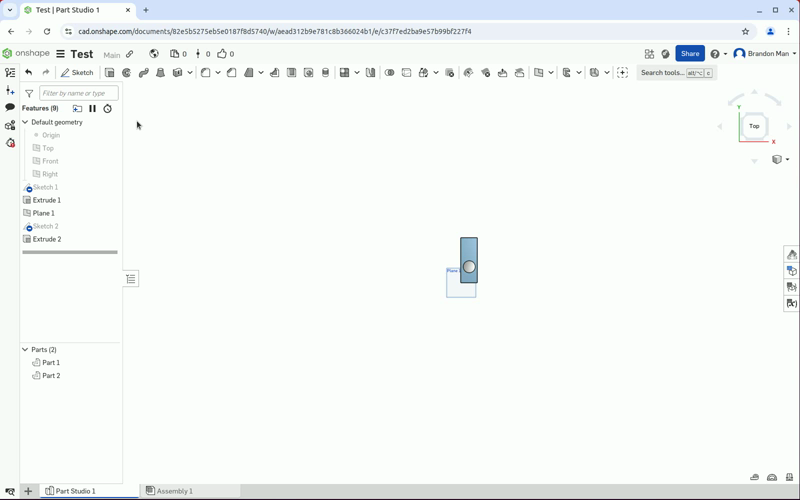
key(shift+h)
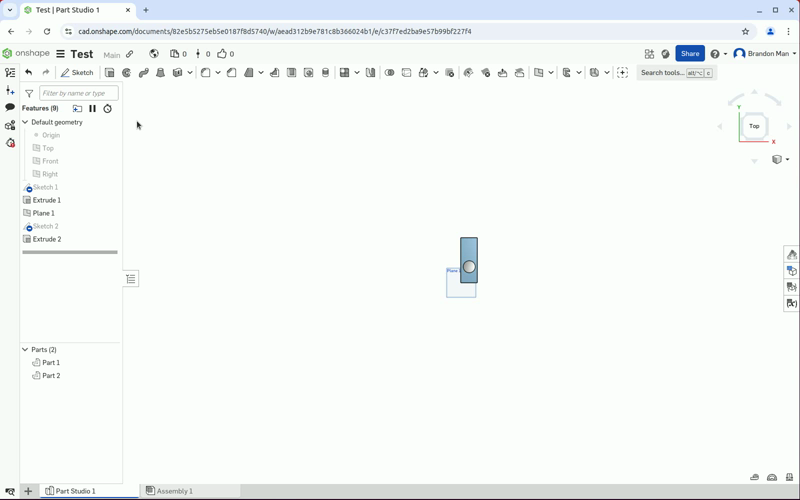
mouse_move(73, 189)
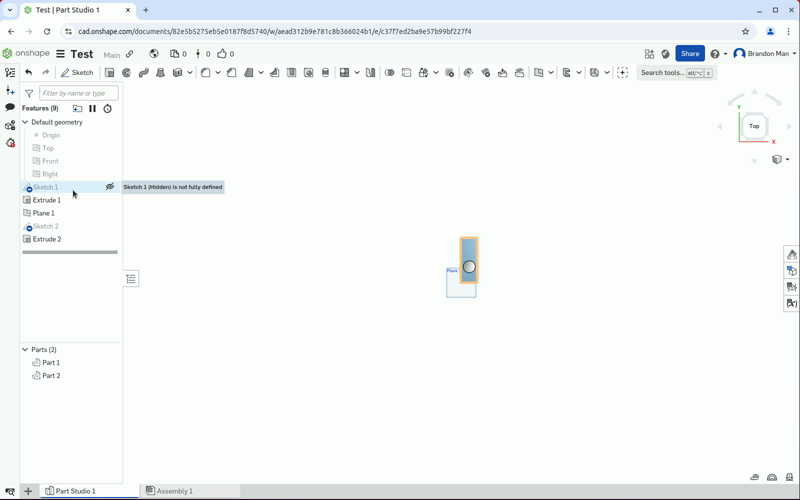
click(73, 189)
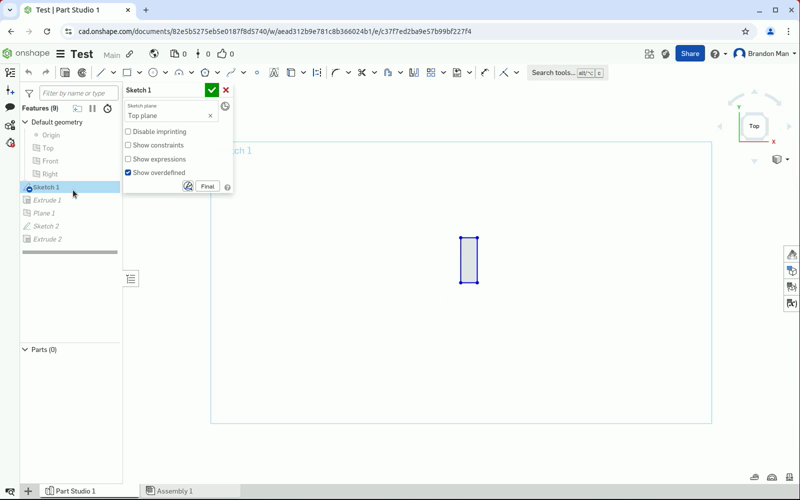
mouse_move(229, 92)
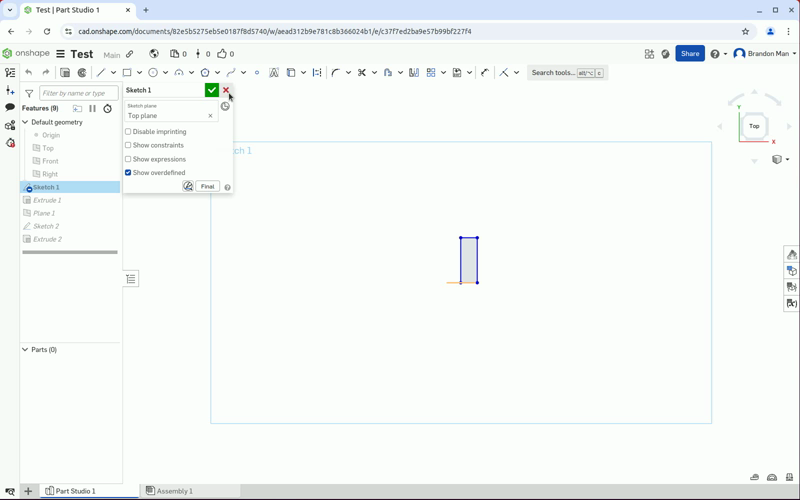
click(229, 92)
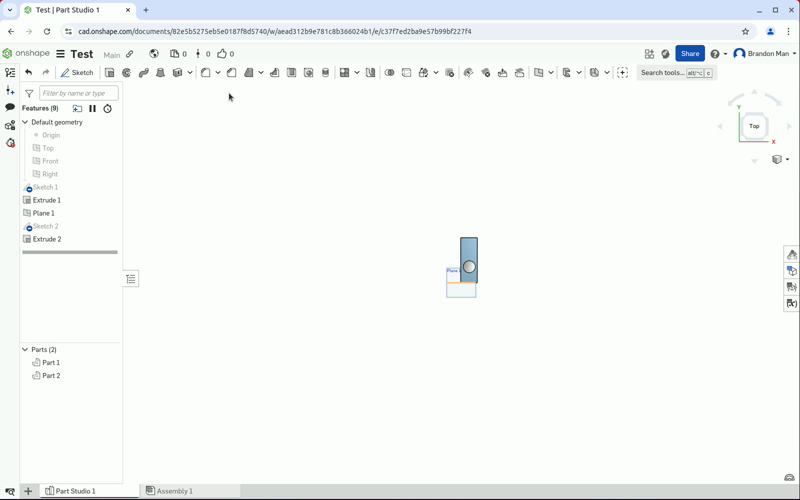
mouse_move(73, 352)
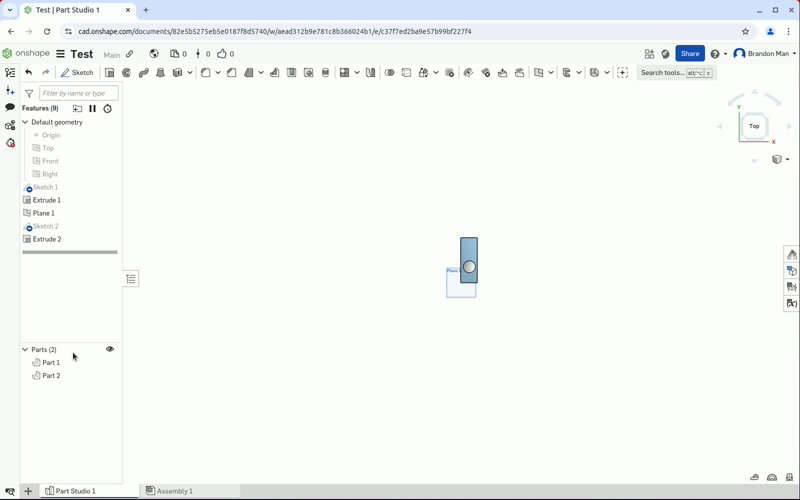
key(y)
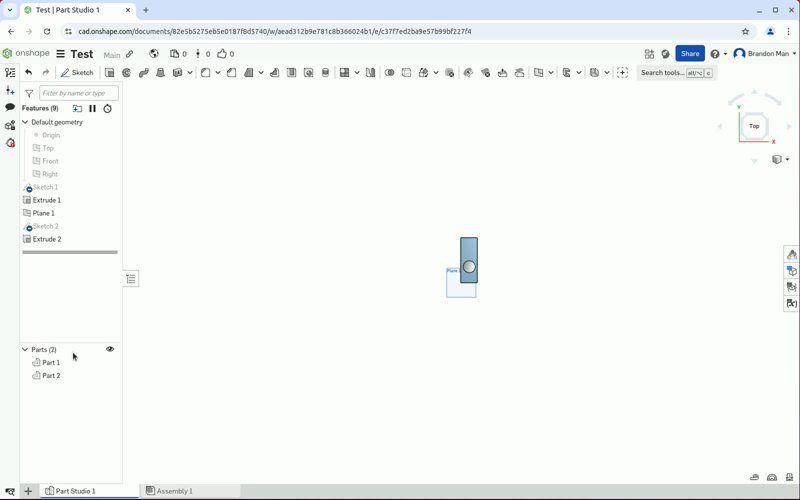
key(shift+p)
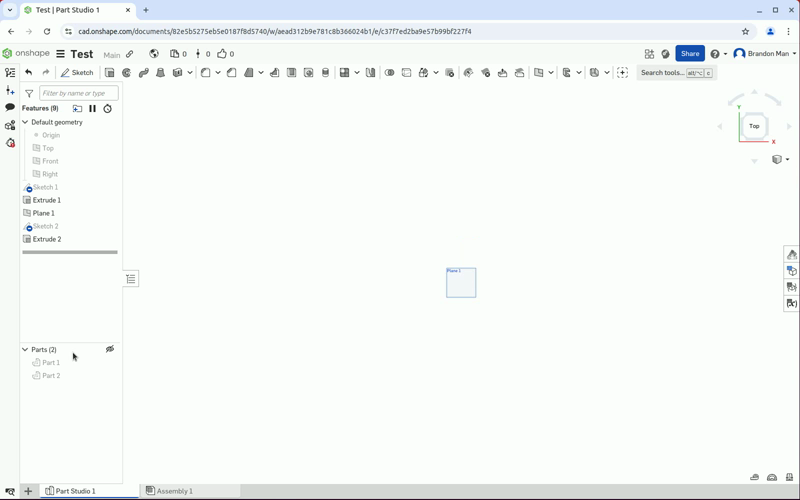
key(space)
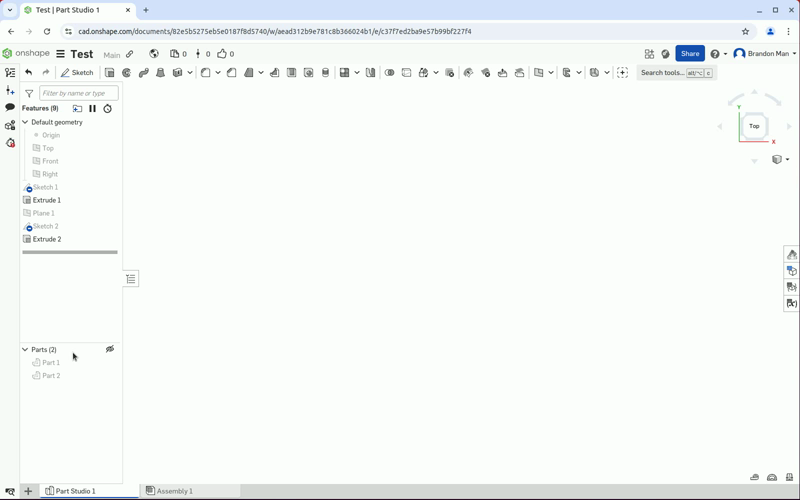
key_down(shift)
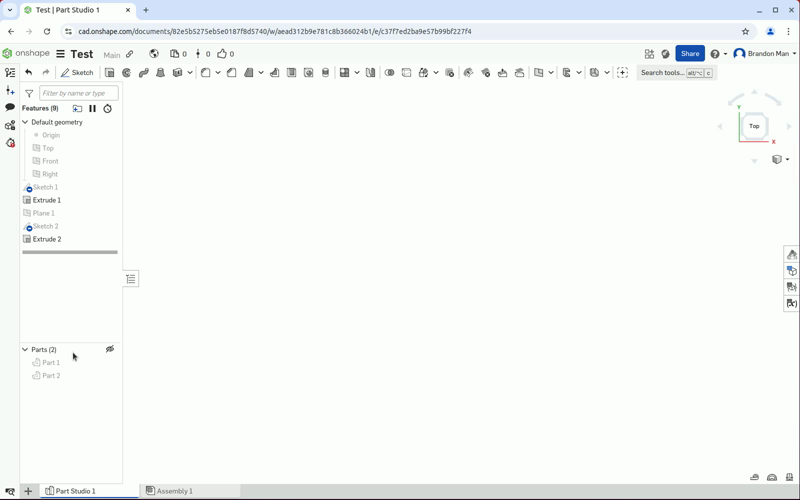
key(up)
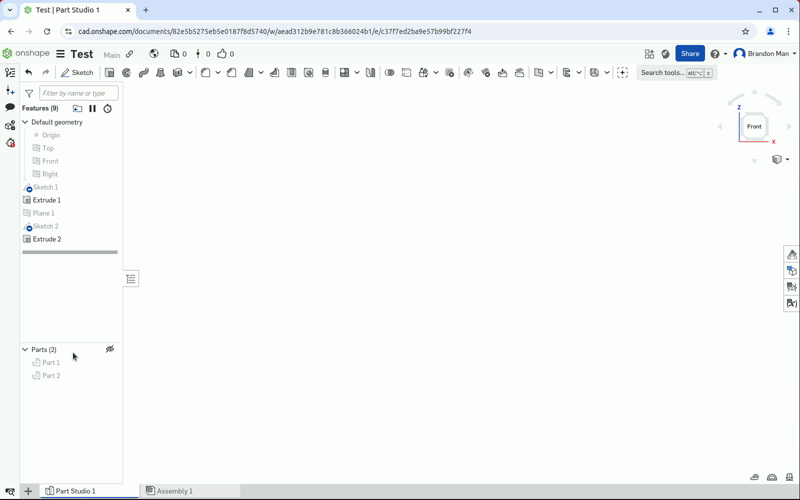
key_up(shift)
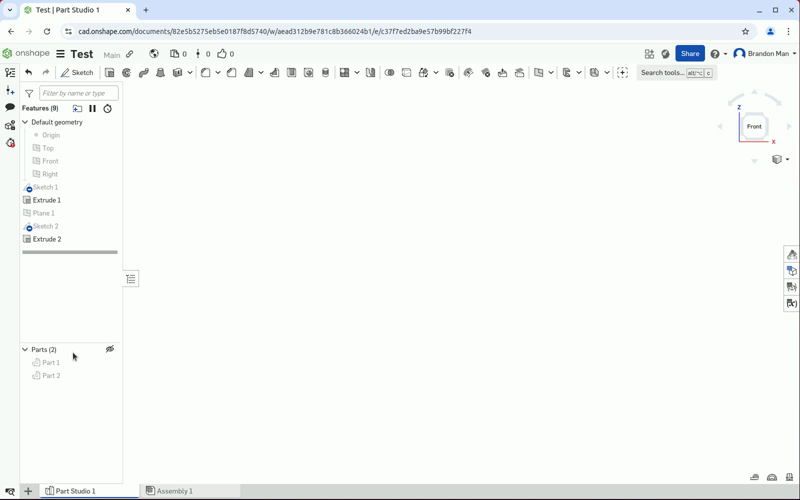
key(space)
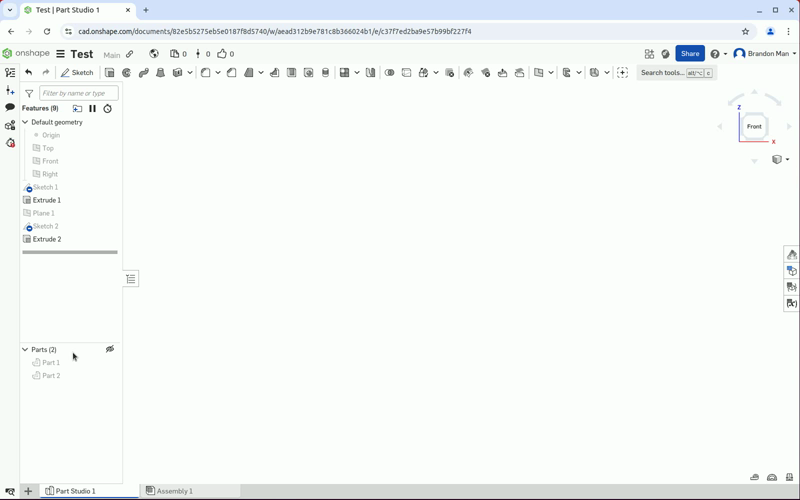
key_down(shift)
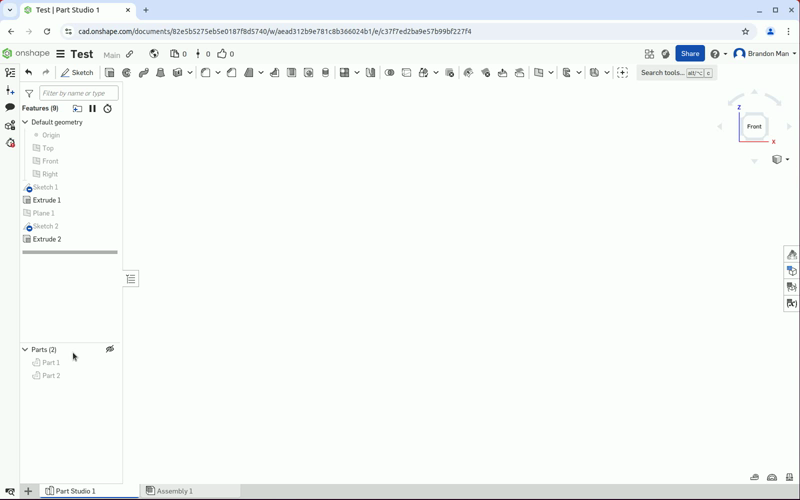
key(left)
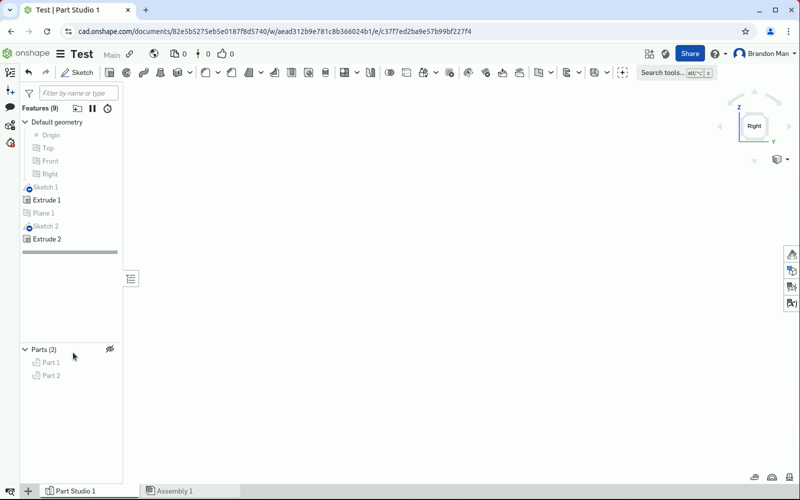
key_up(shift)
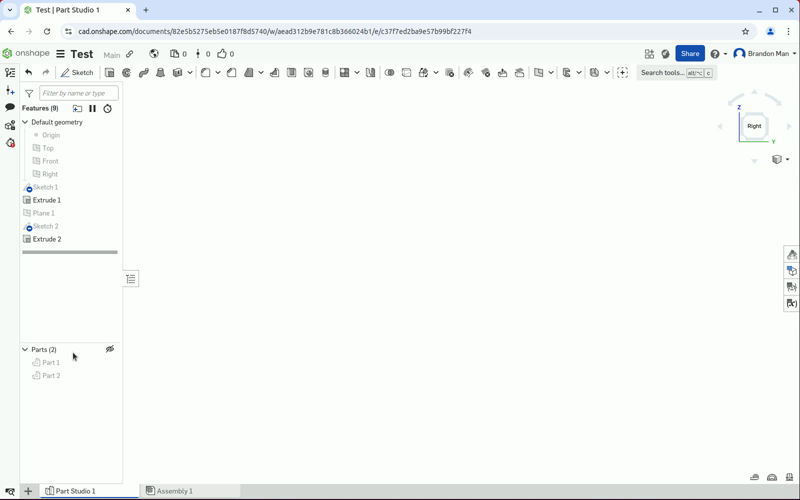
mouse_move(73, 352)
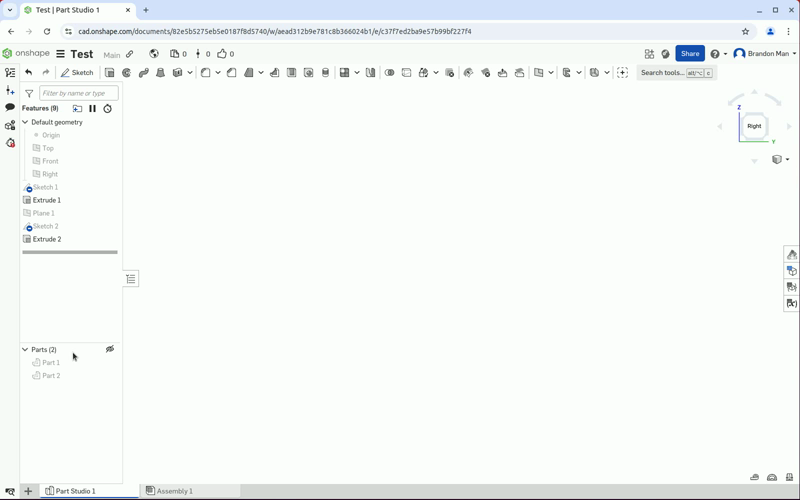
key(shift+y)
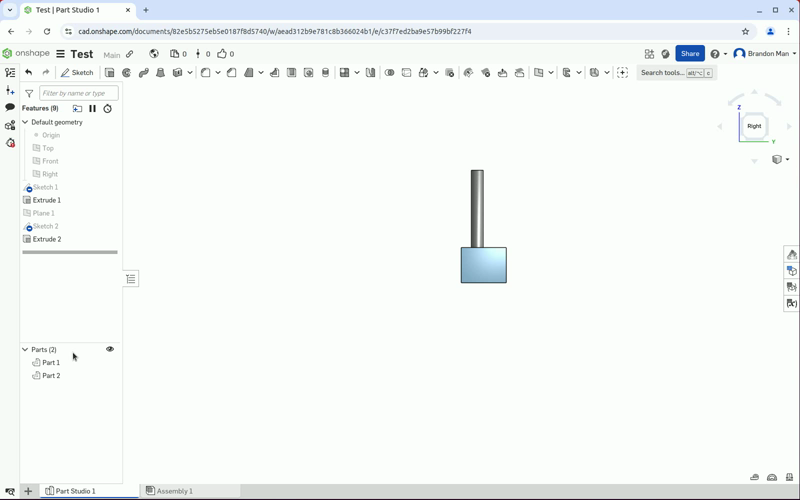
mouse_move(541, 75)
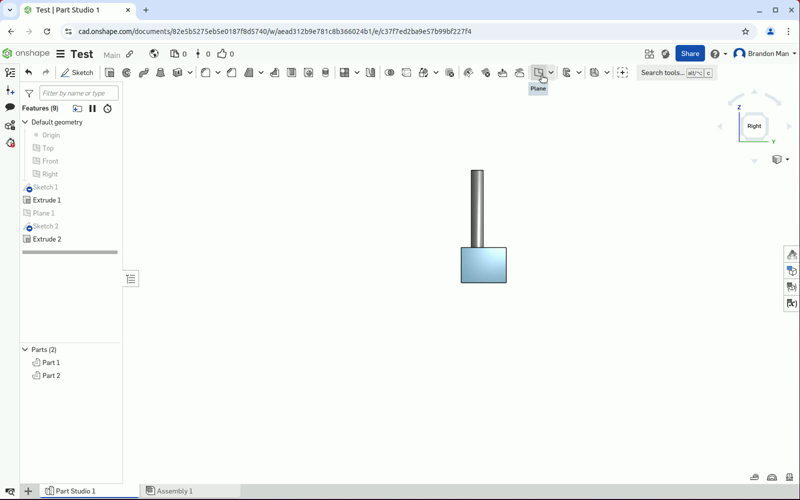
click(541, 75)
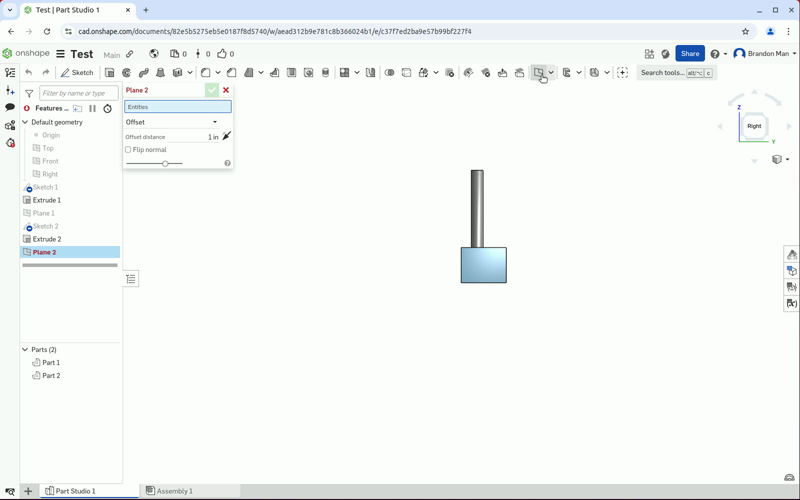
mouse_move(73, 176)
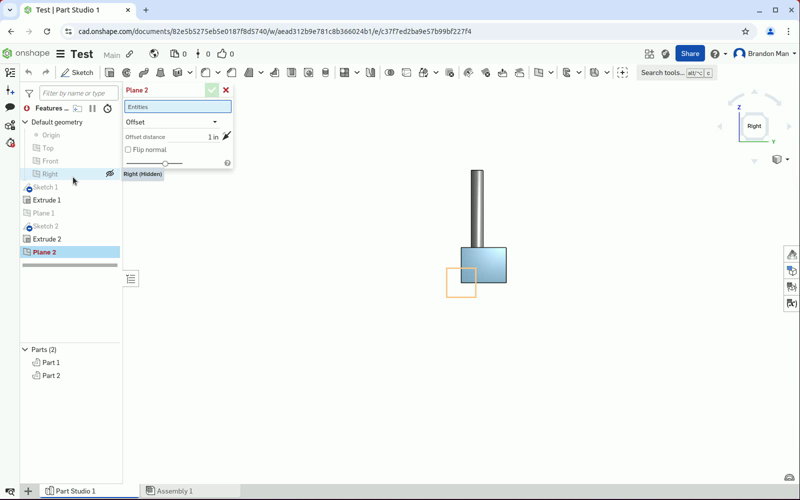
click(73, 176)
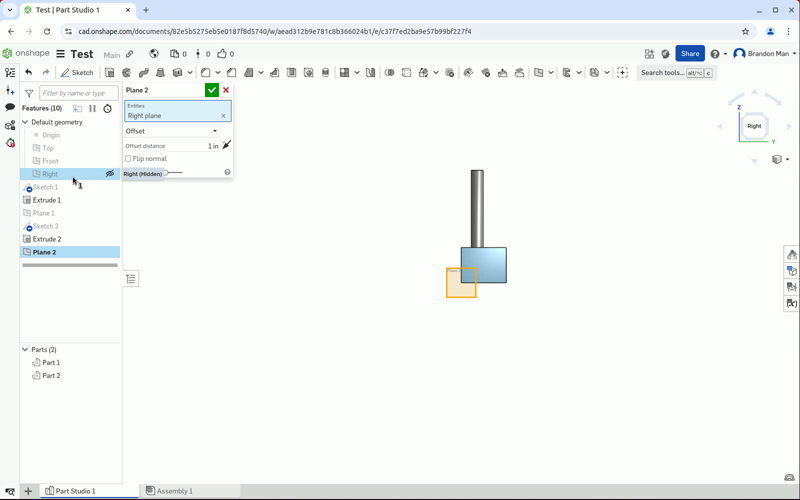
key(tab, 2)
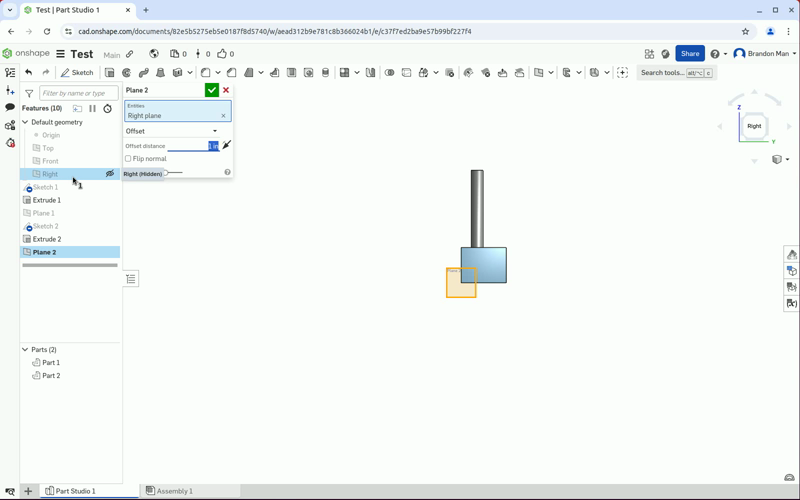
text(3.358)
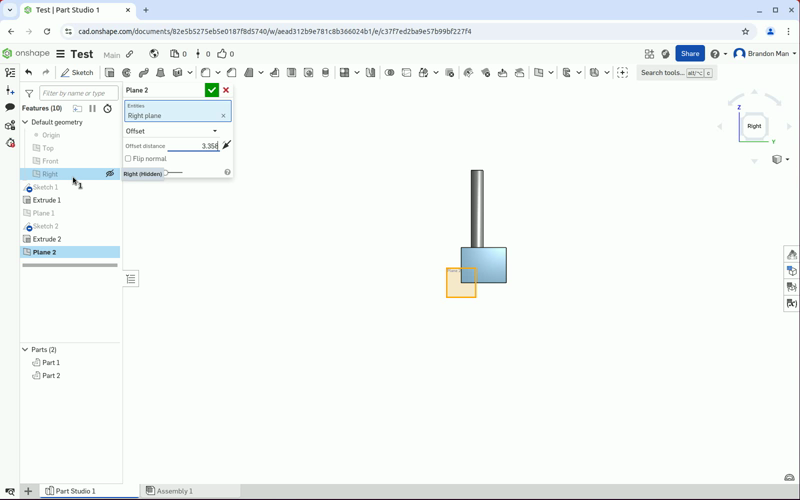
key(enter, 2)
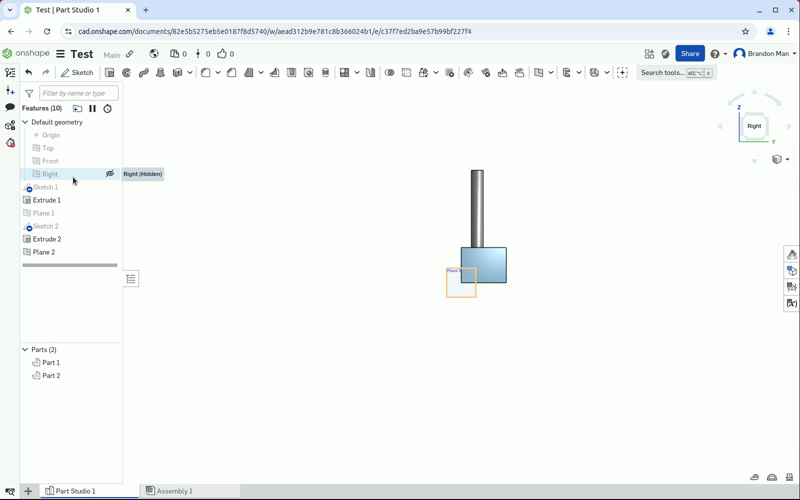
key(shift+s)
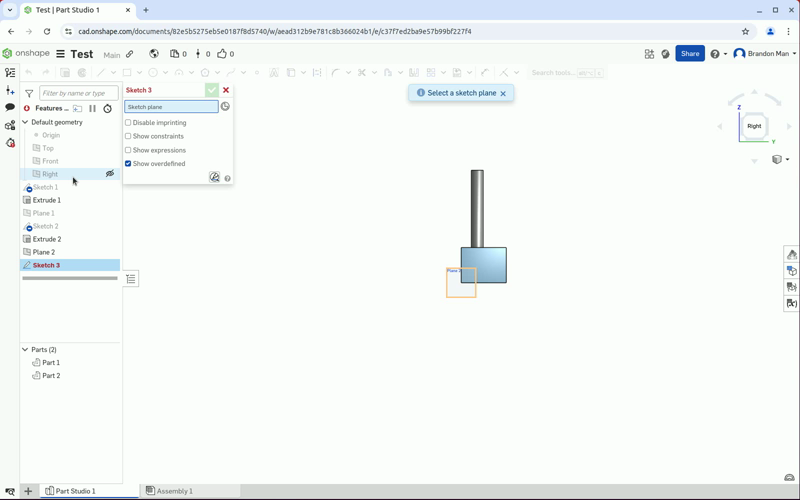
mouse_move(73, 254)
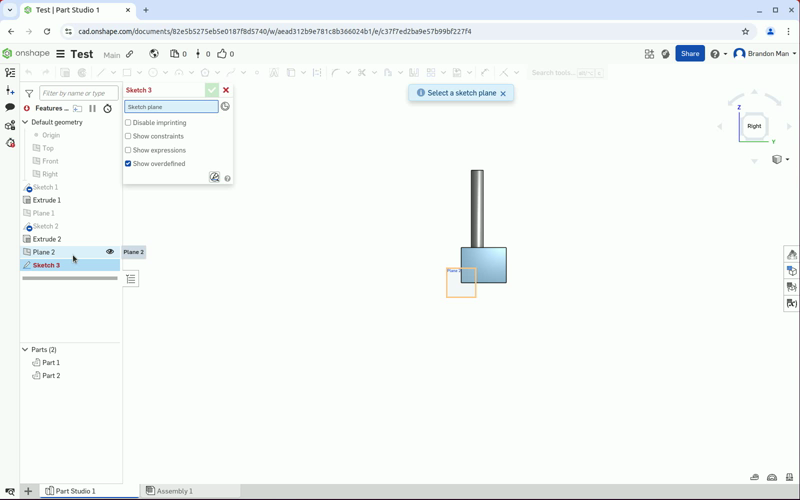
click(73, 254)
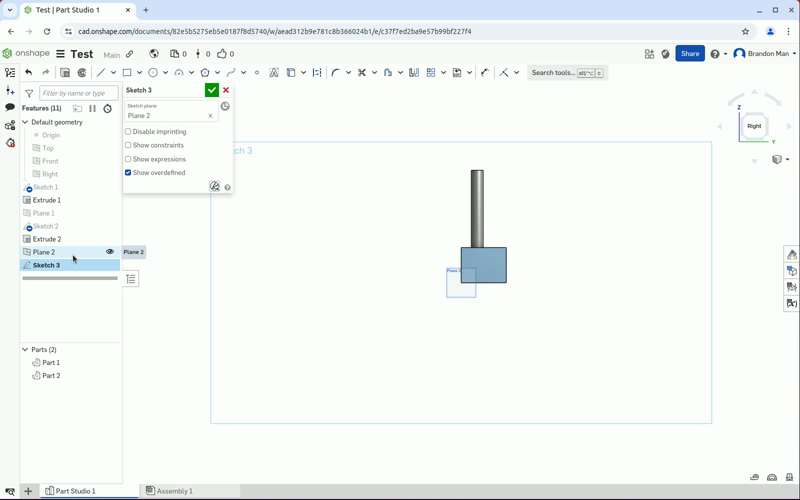
mouse_move(73, 352)
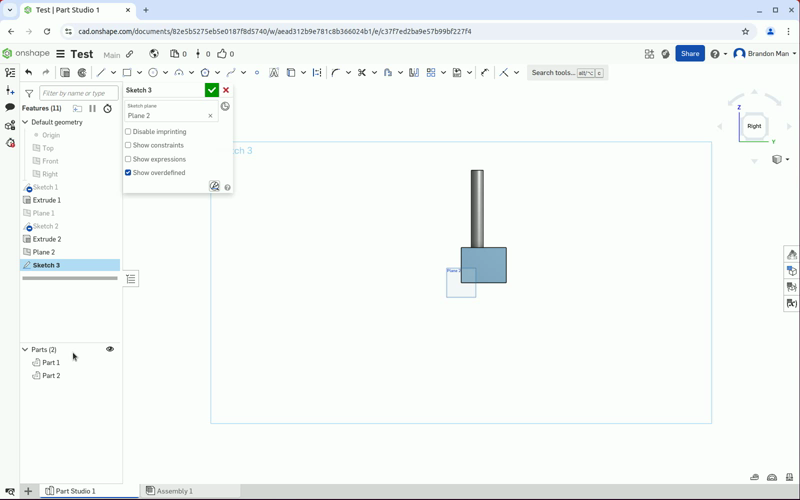
key(y)
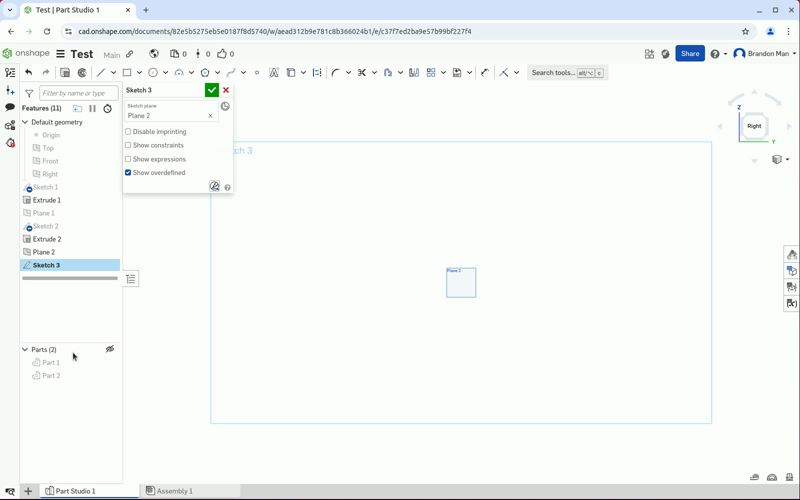
key(l)
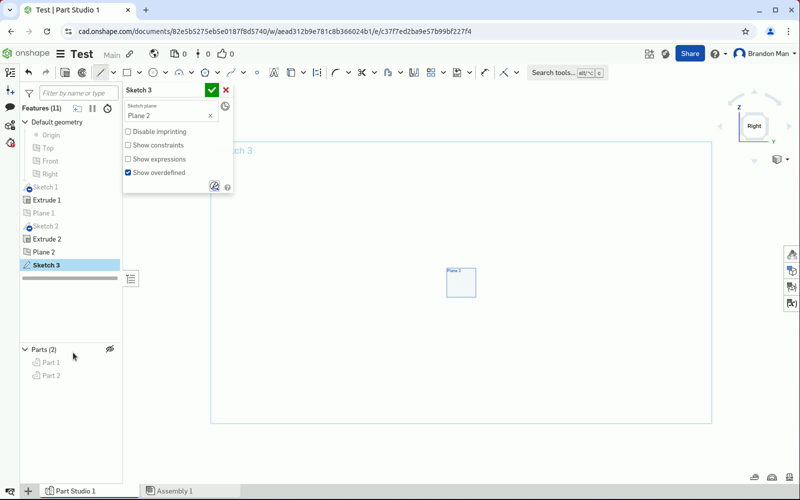
key_down(shift)
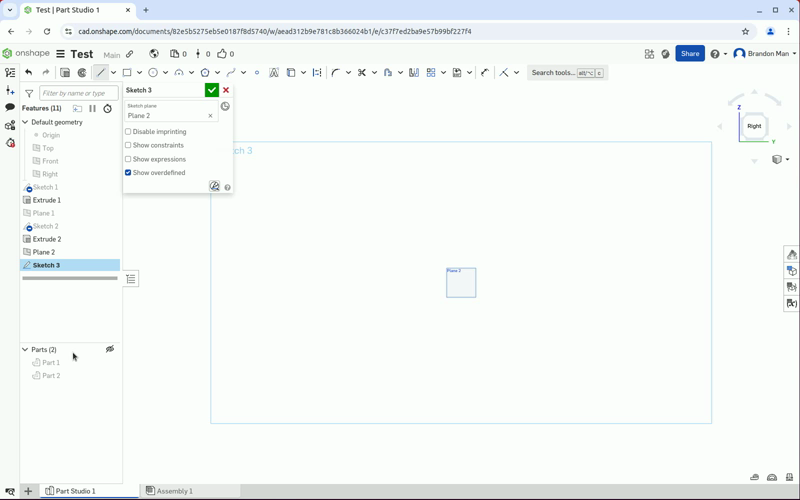
mouse_move(437, 216)
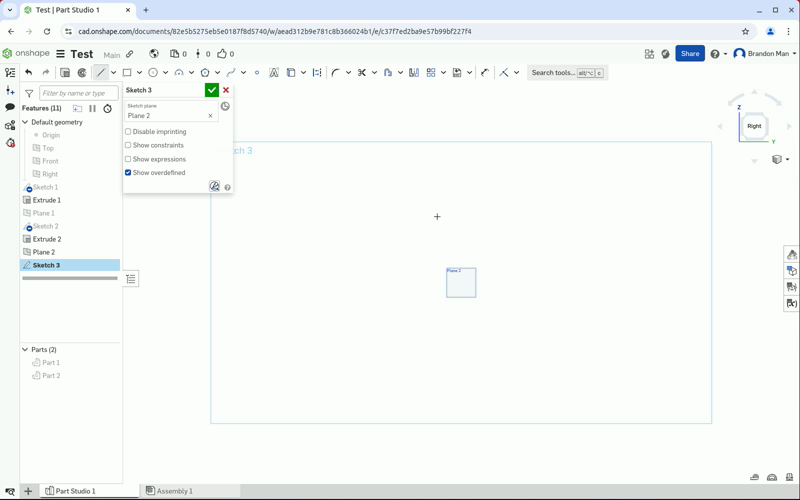
click(437, 216)
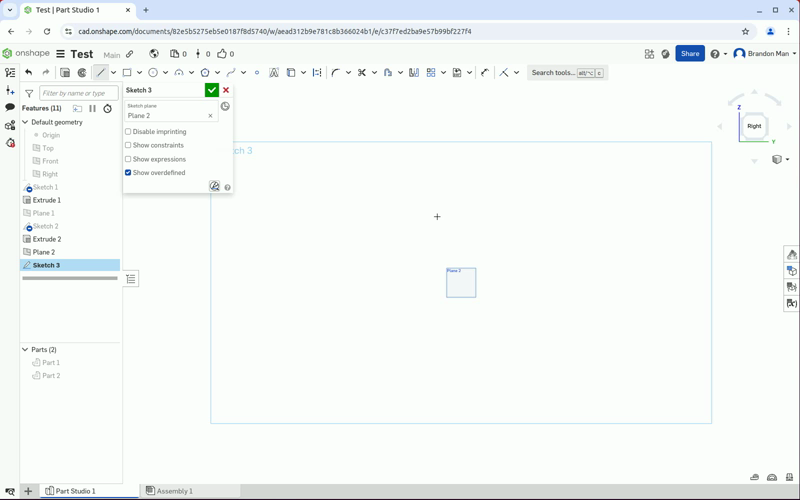
key_up(shift)
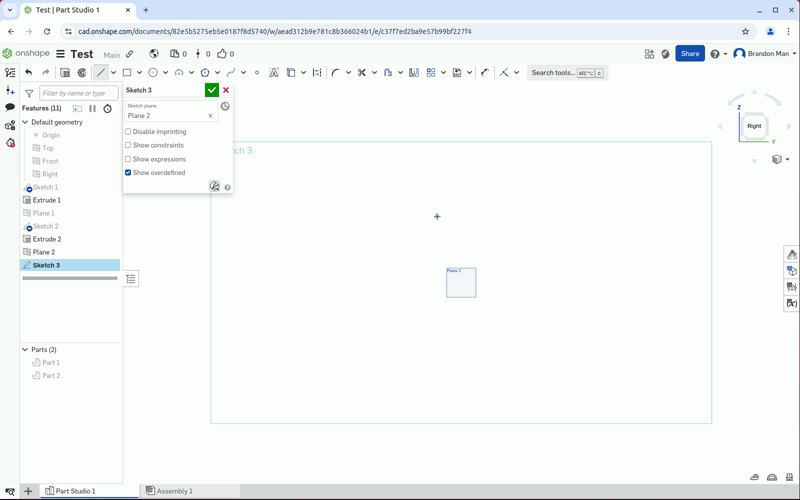
key_down(shift)
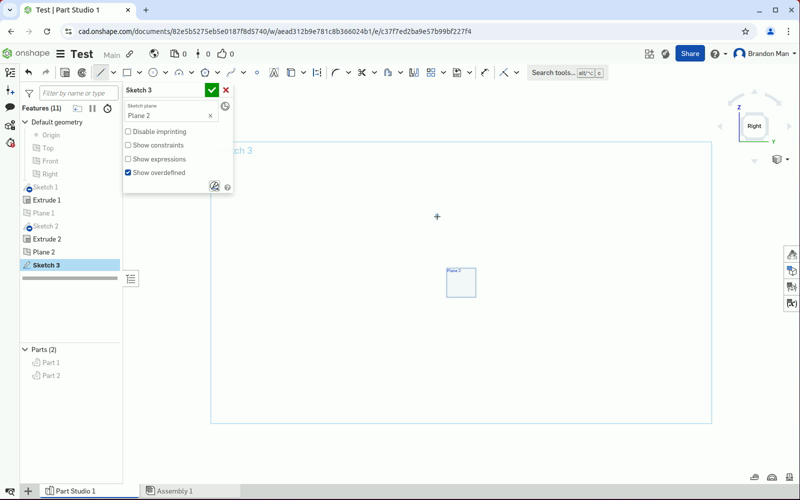
mouse_move(467, 216)
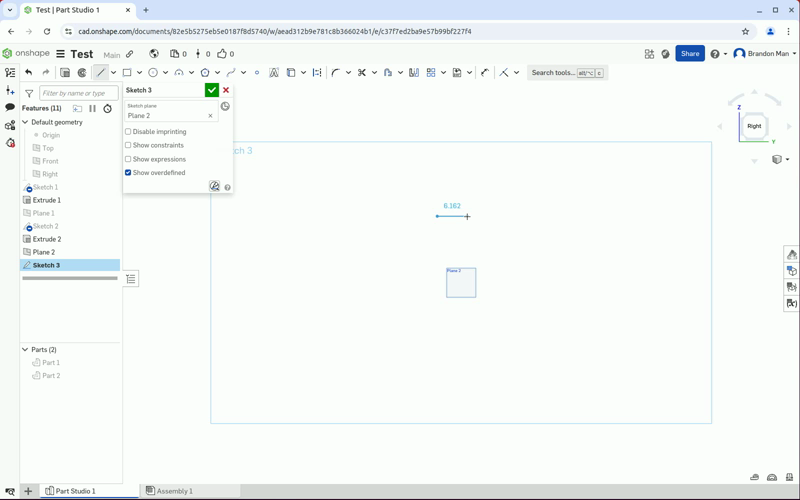
mouse_move(490, 216)
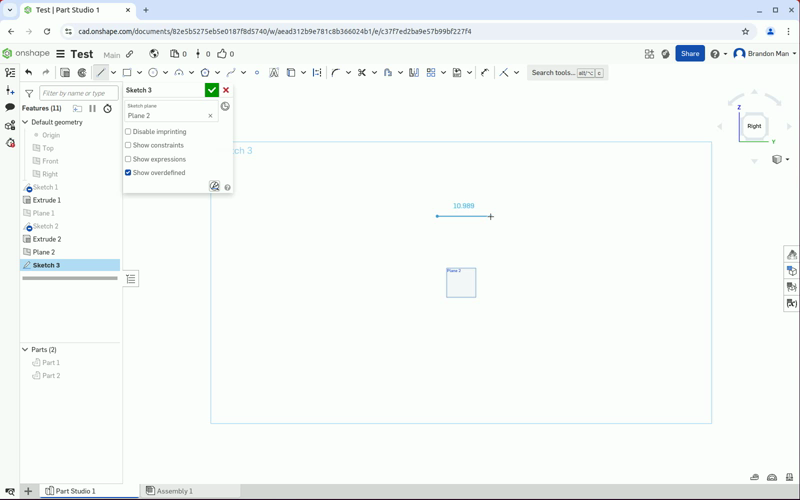
click(490, 216)
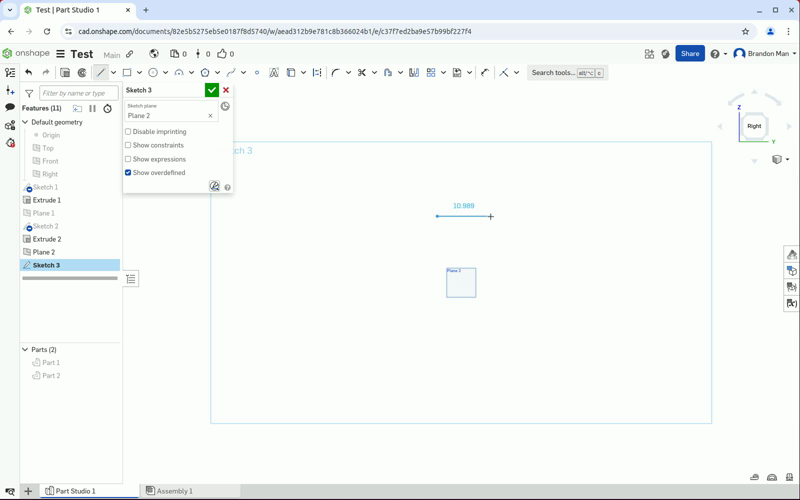
key_up(shift)
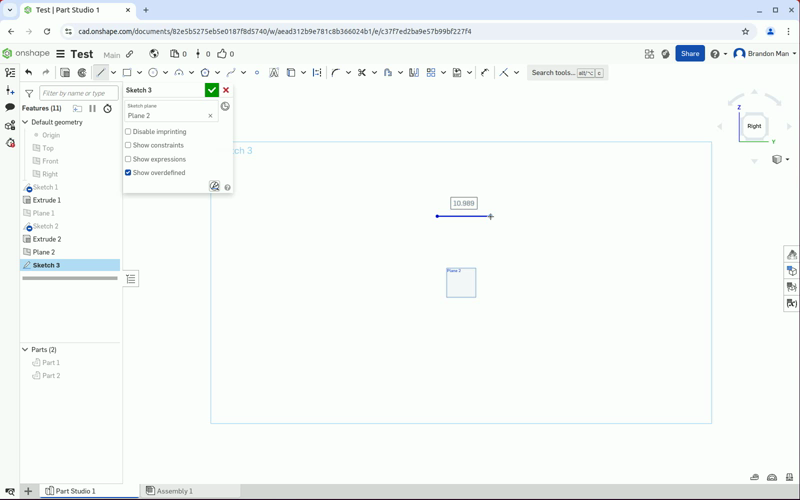
key_down(shift)
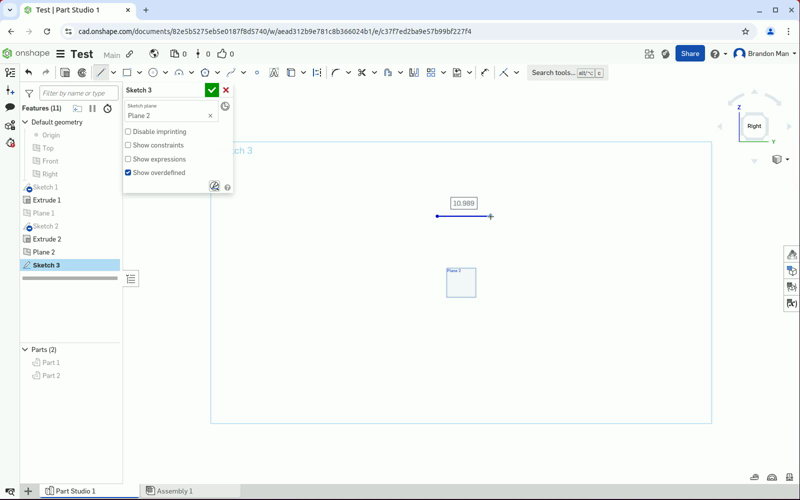
mouse_move(520, 216)
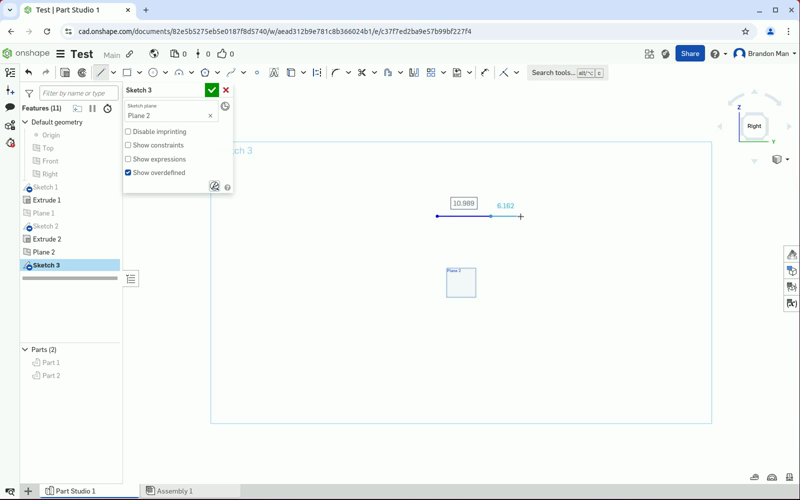
mouse_move(490, 171)
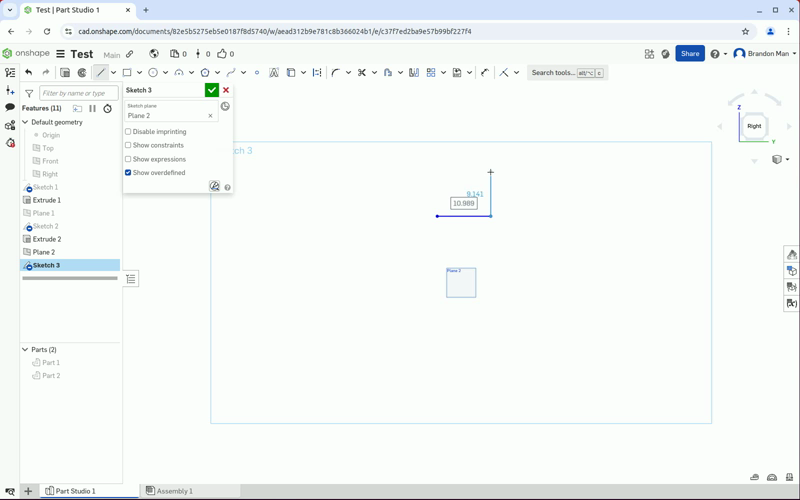
click(490, 171)
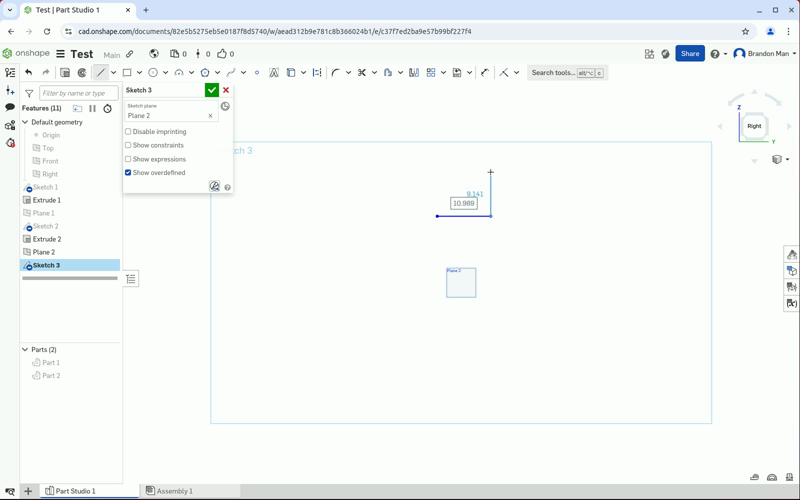
key_up(shift)
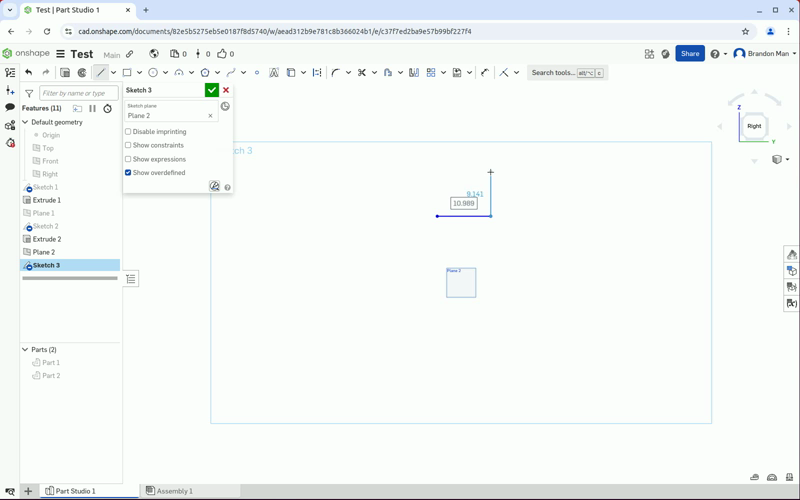
key_down(shift)
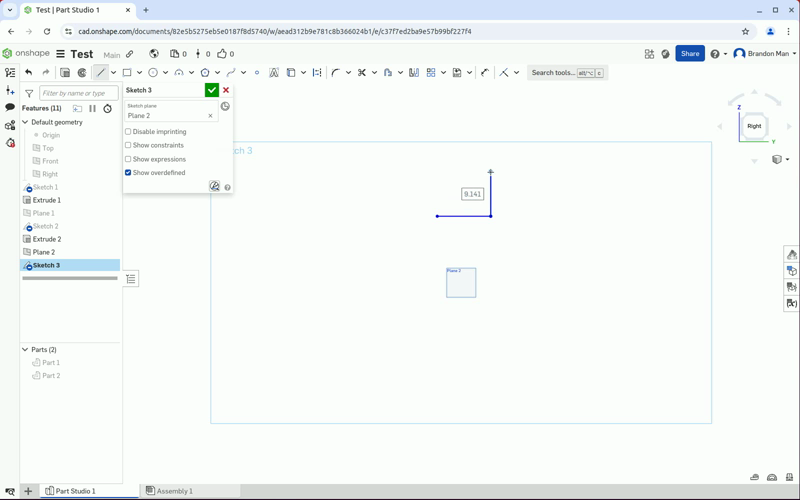
mouse_move(520, 171)
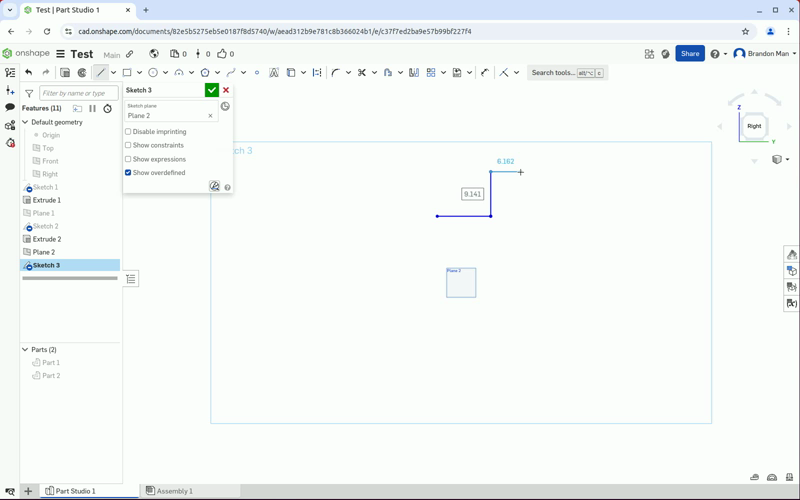
mouse_move(437, 171)
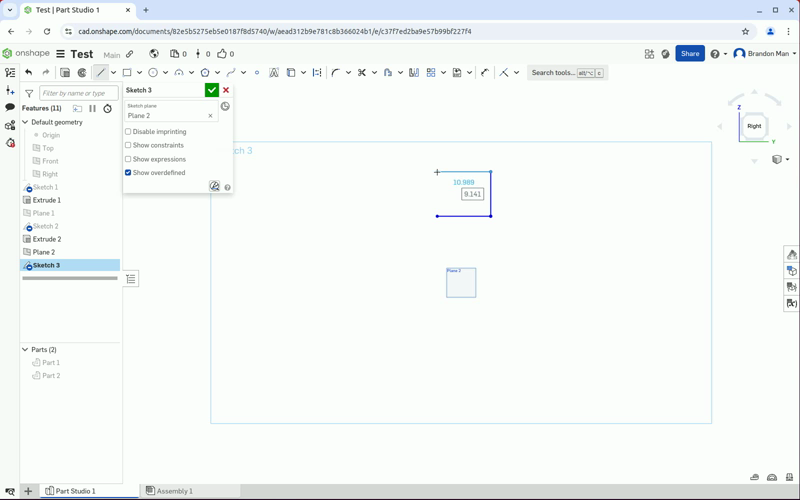
click(437, 171)
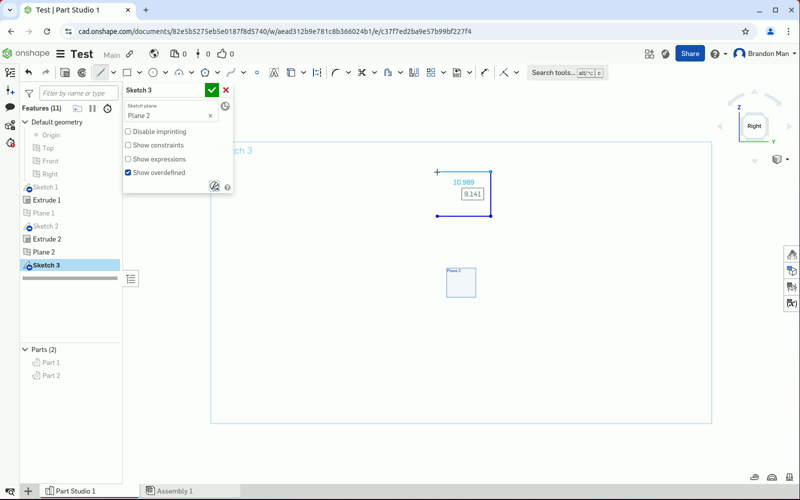
key_up(shift)
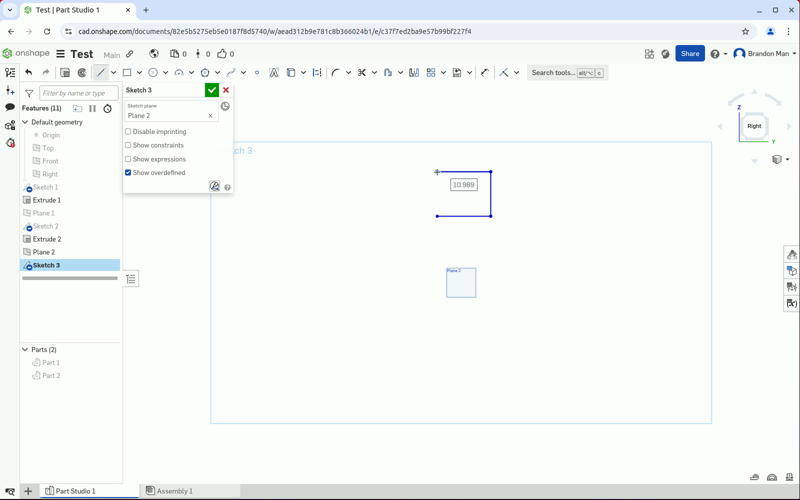
mouse_move(467, 171)
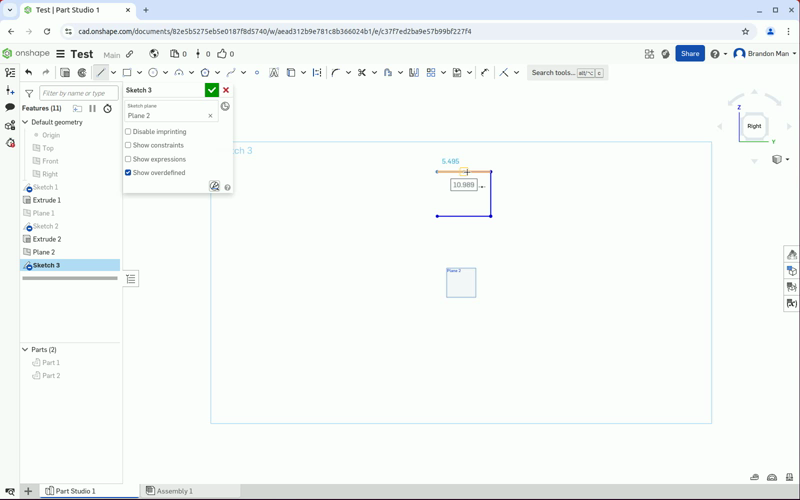
key_down(shift)
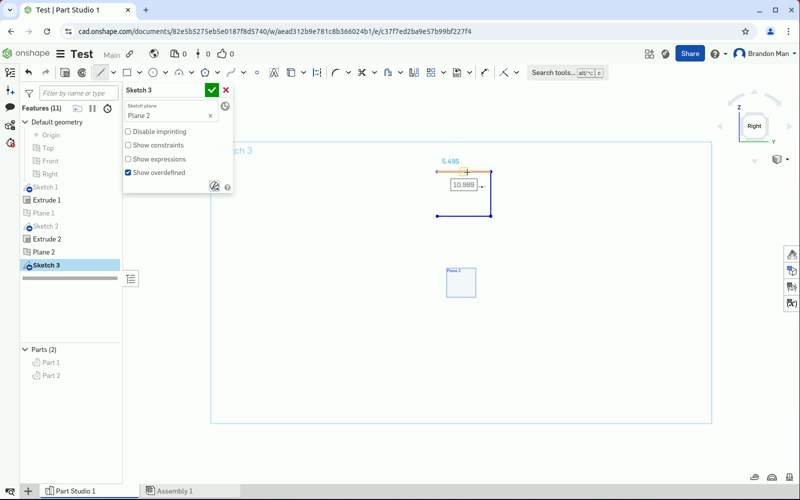
mouse_move(437, 216)
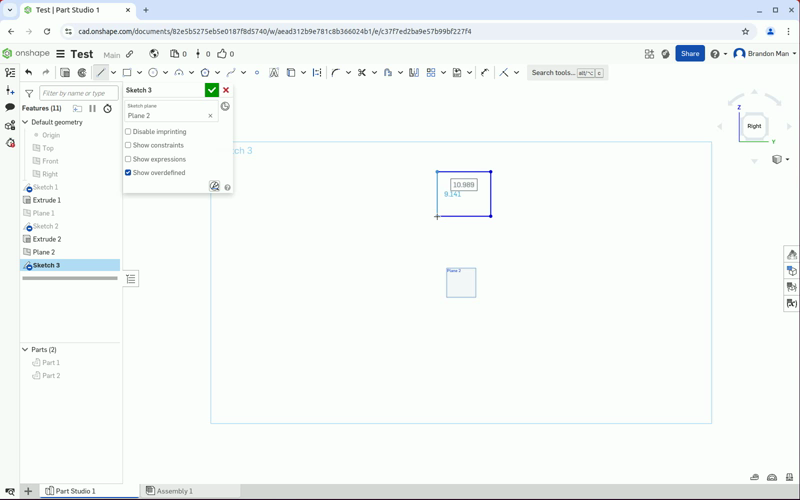
key_up(shift)
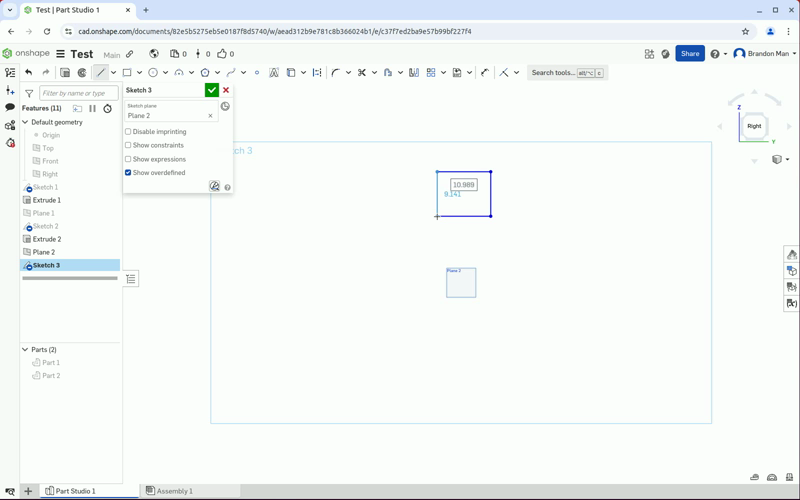
click(437, 216)
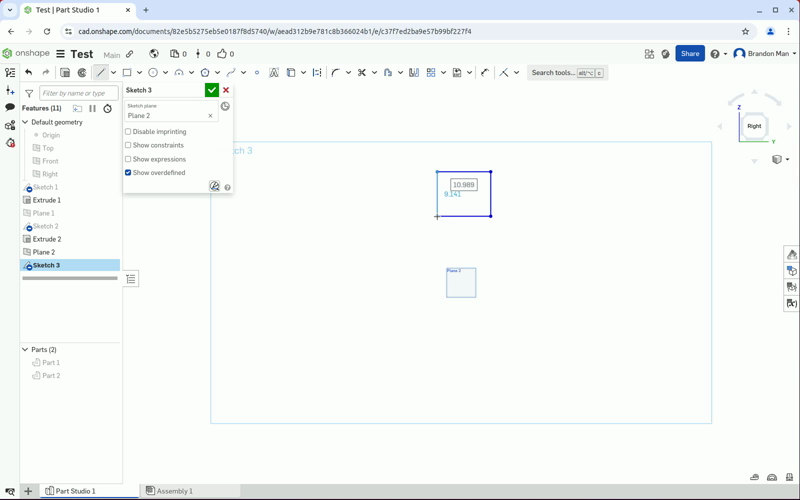
key(esc)
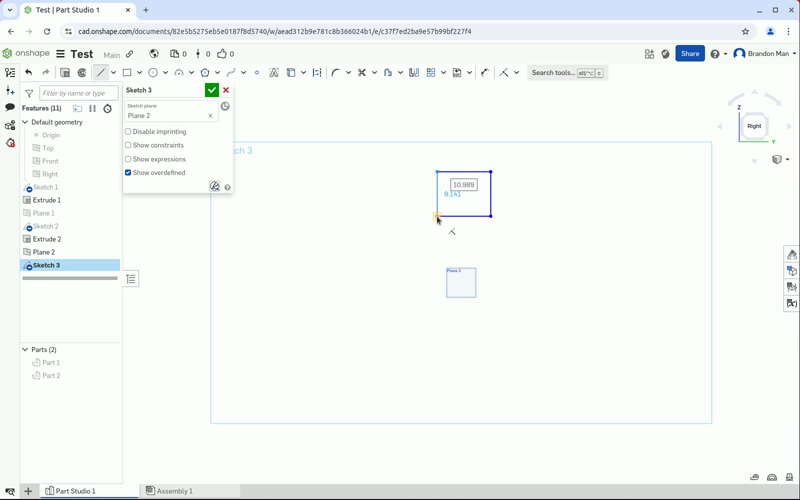
mouse_move(460, 198)
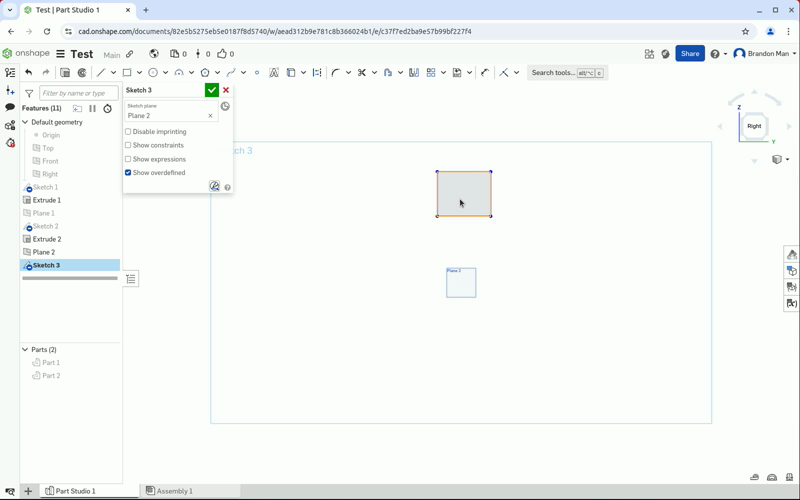
click(460, 198)
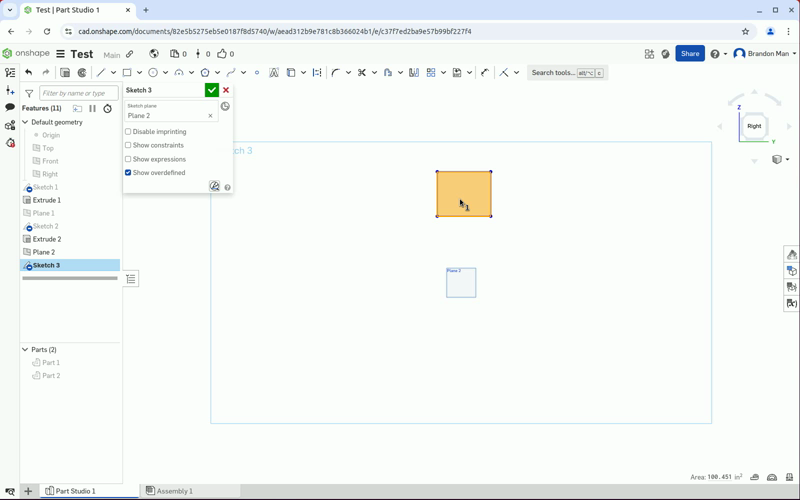
mouse_move(73, 352)
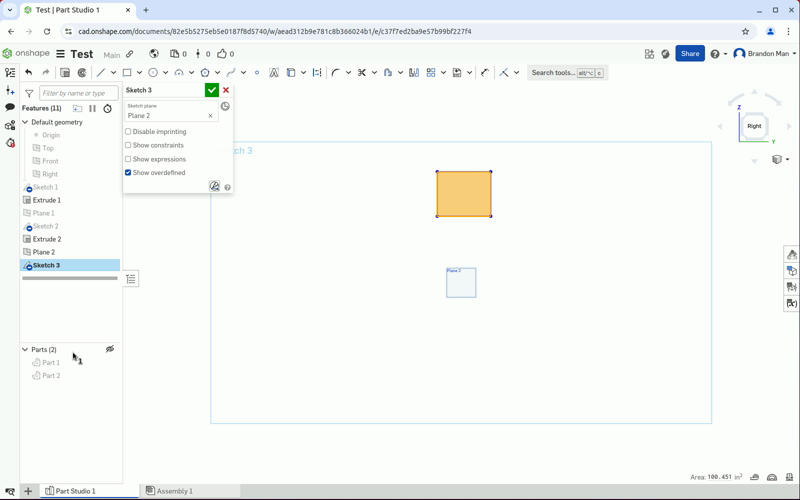
key(shift+y)
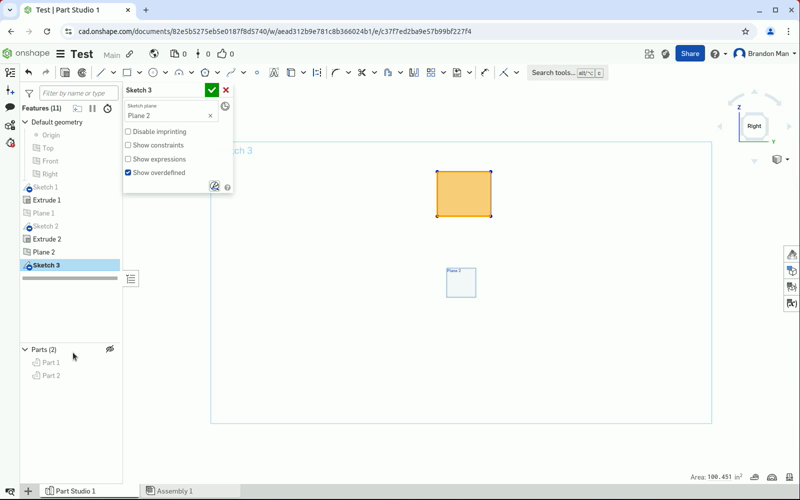
key(shift+e)
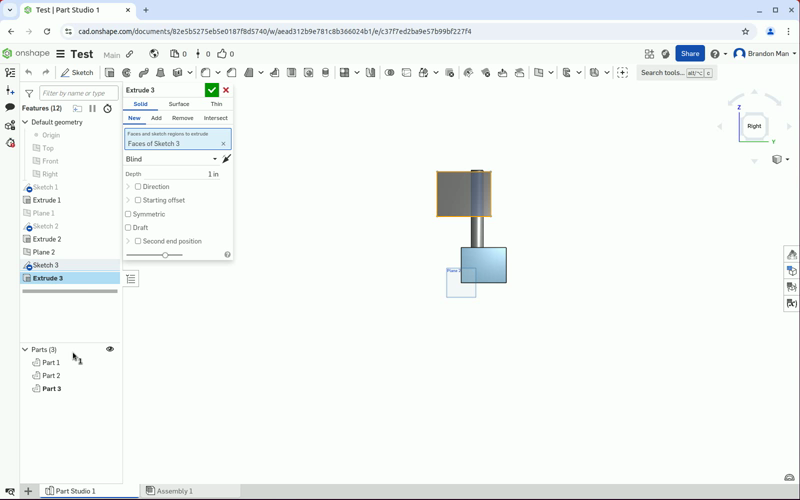
mouse_move(143, 106)
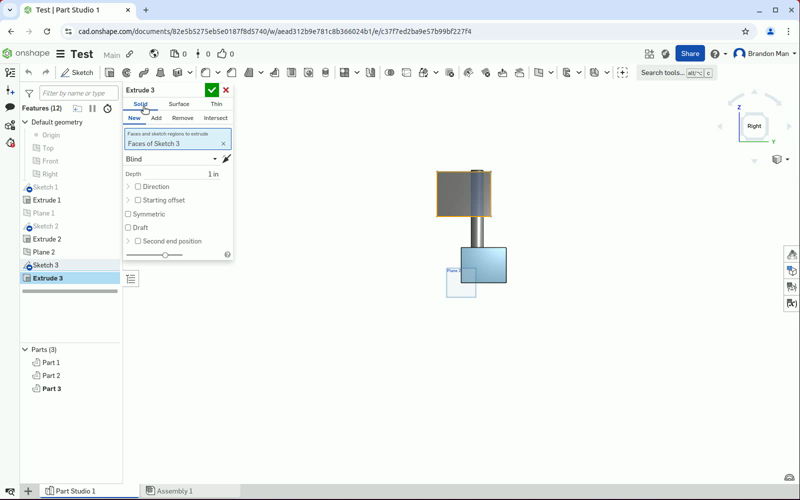
click(143, 106)
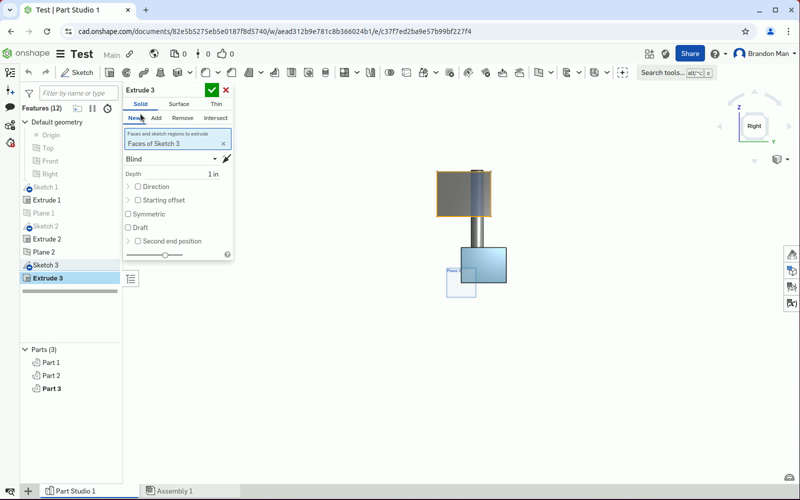
mouse_move(137, 120)
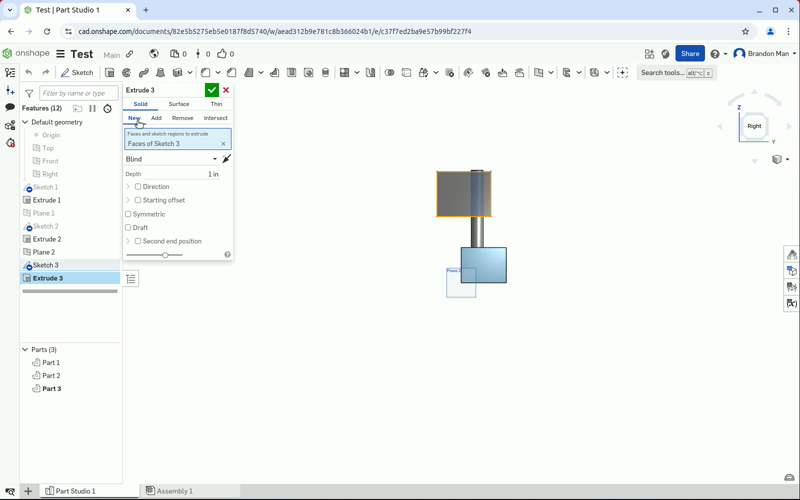
click(137, 120)
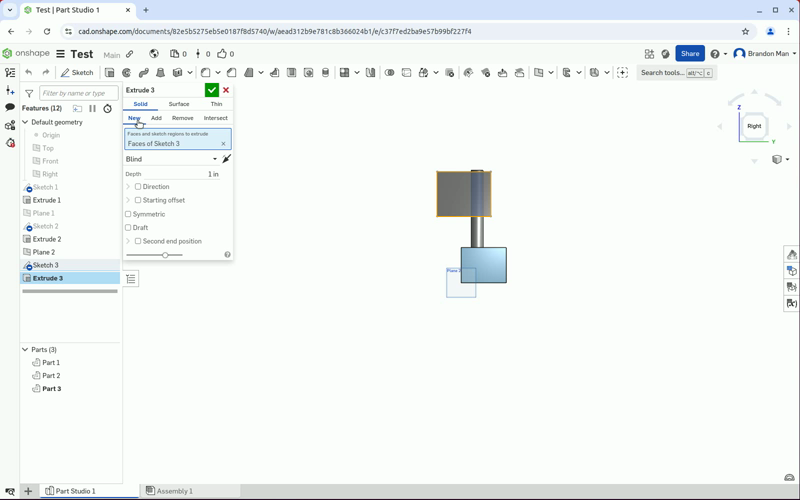
key(tab, 4)
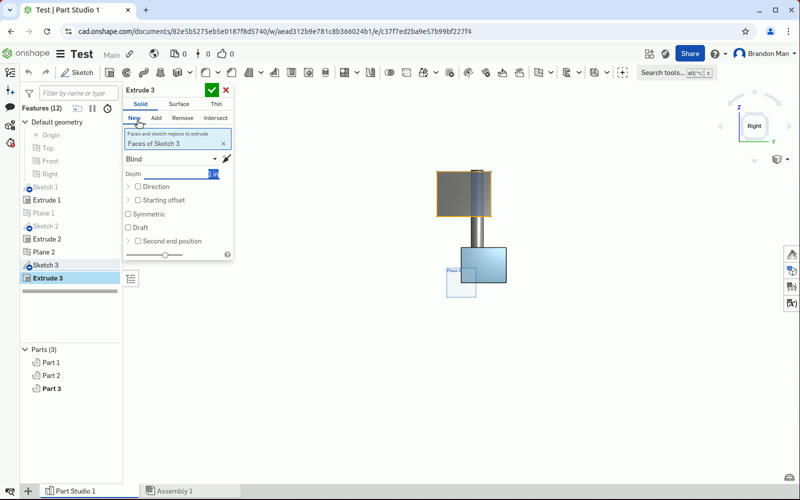
text(-3.851)
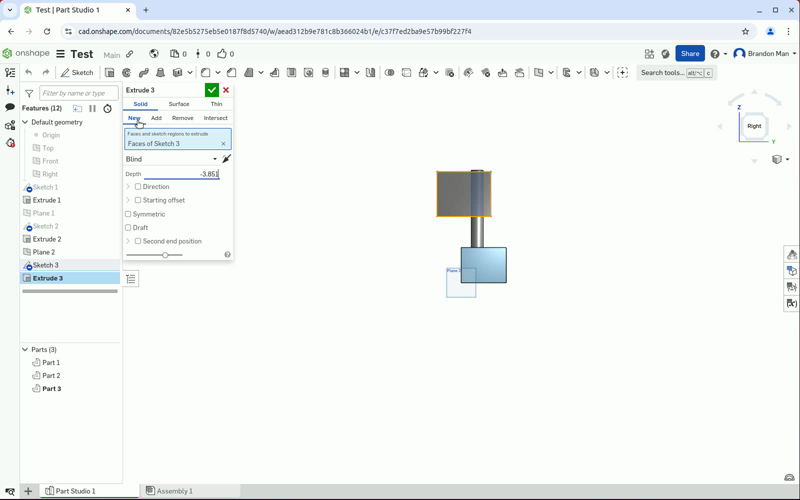
key(enter)
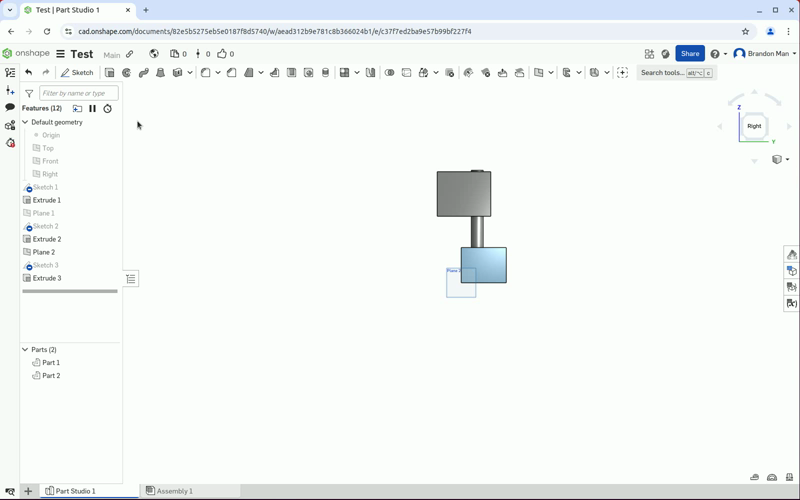
key(shift+h)
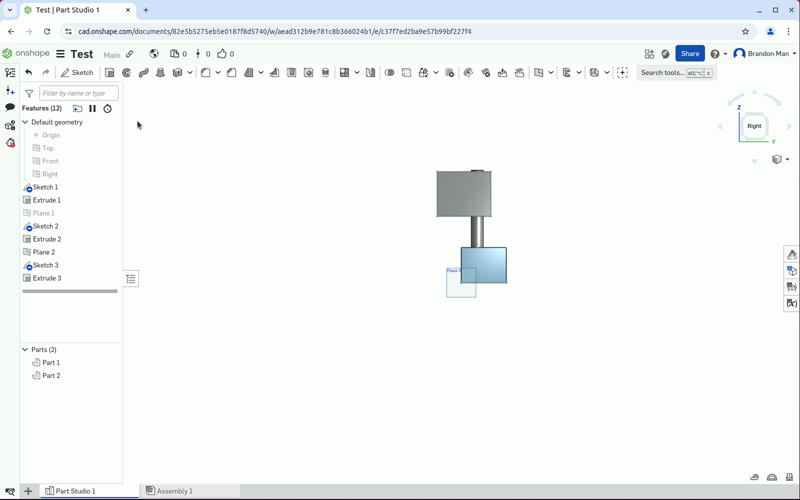
key(shift+h)
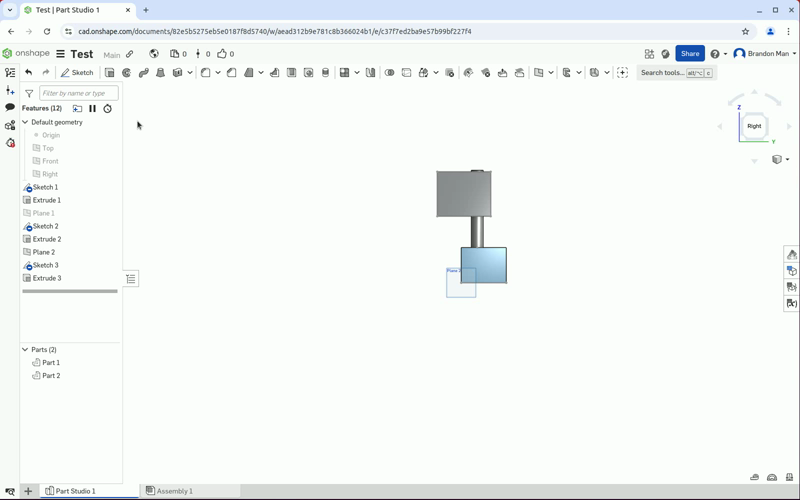
key(shift+7)
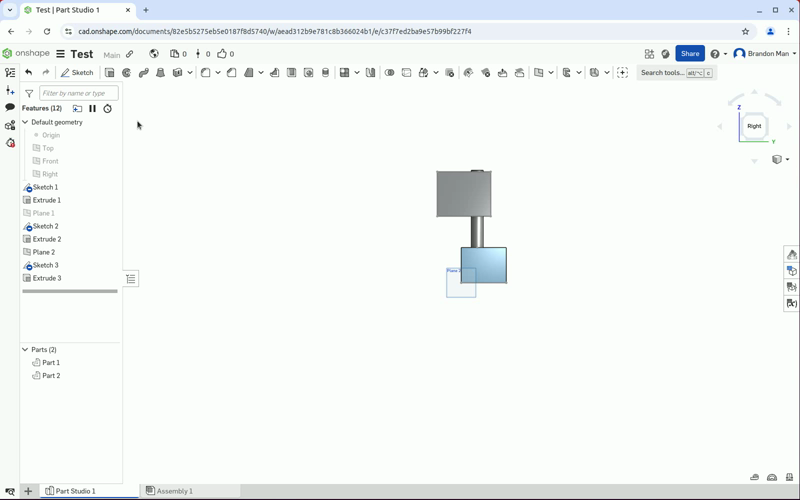
key(right, 2)
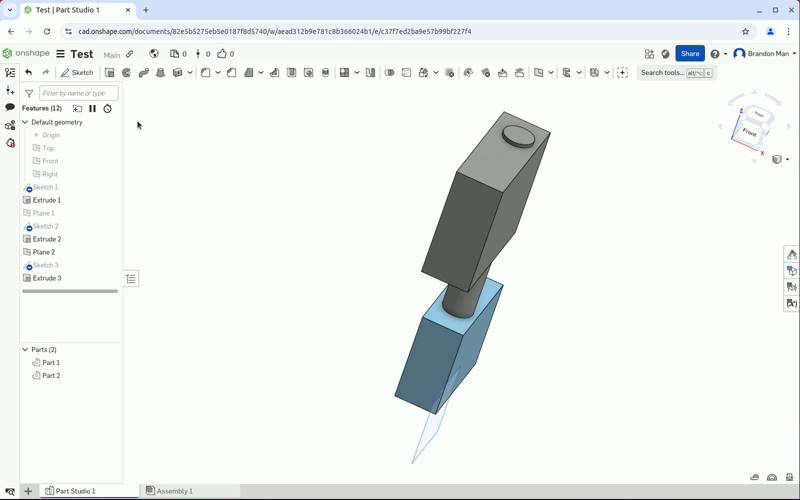
key(down, 2)
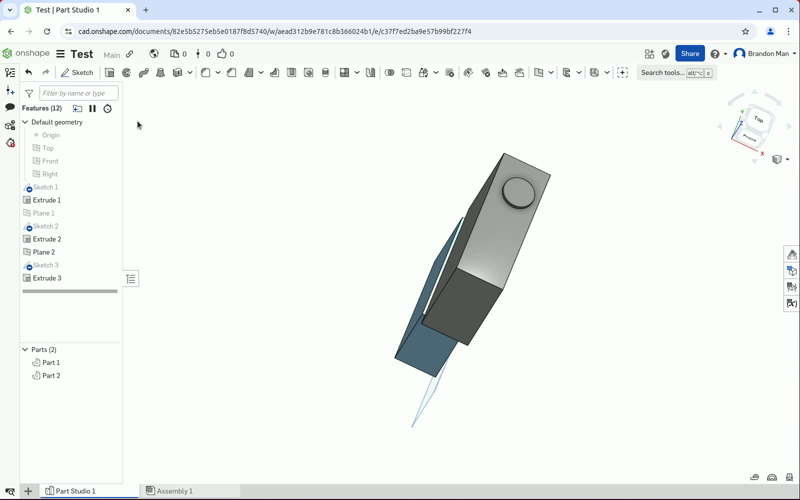
key(up, 2)
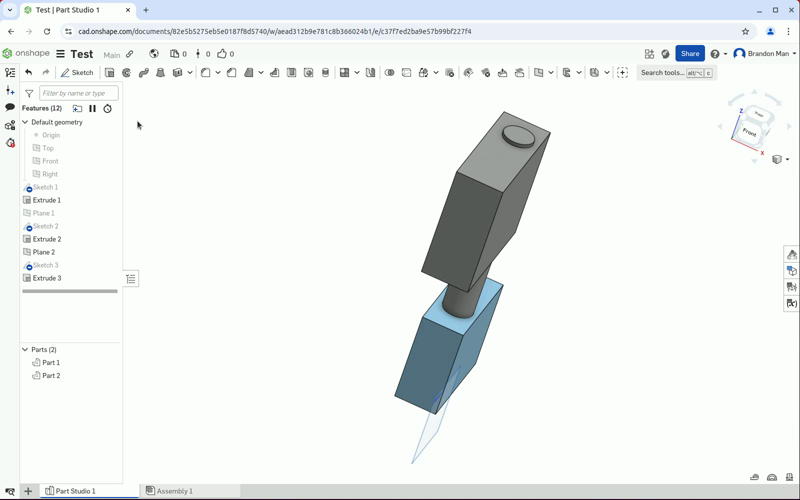
key(left, 2)
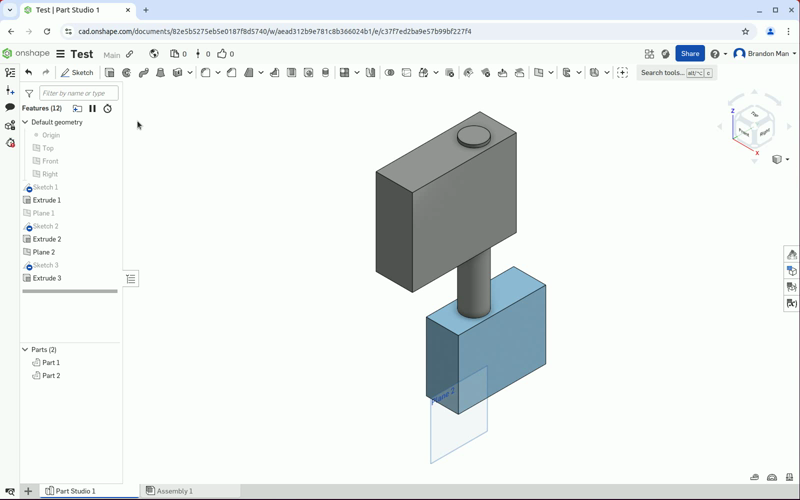
mouse_move(73, 189)
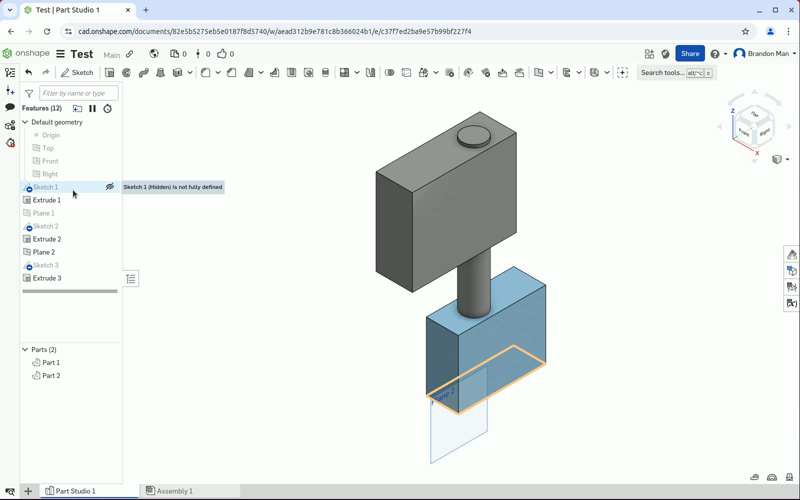
click(73, 189)